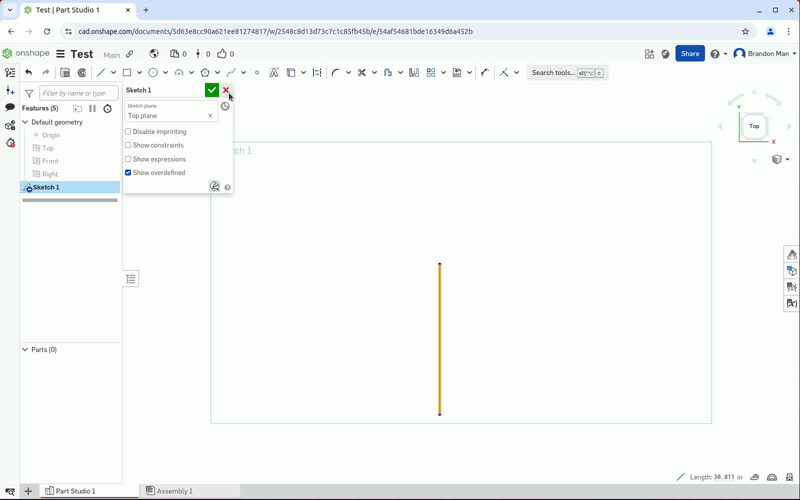
key(shift+h)
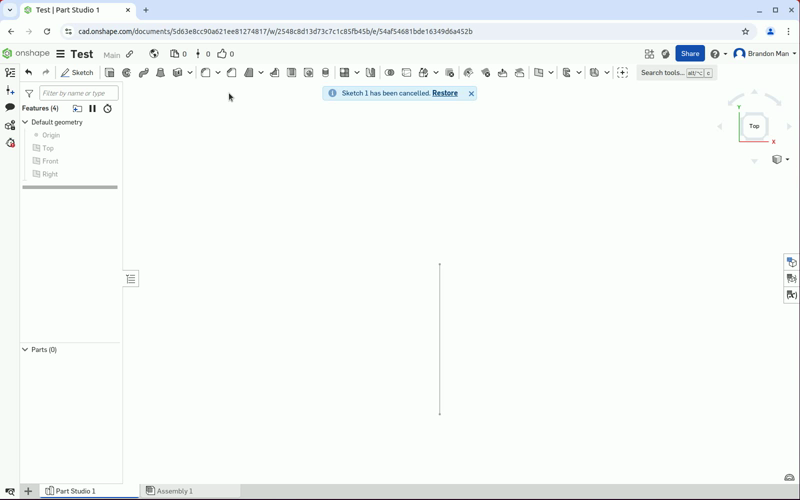
mouse_move(73, 352)
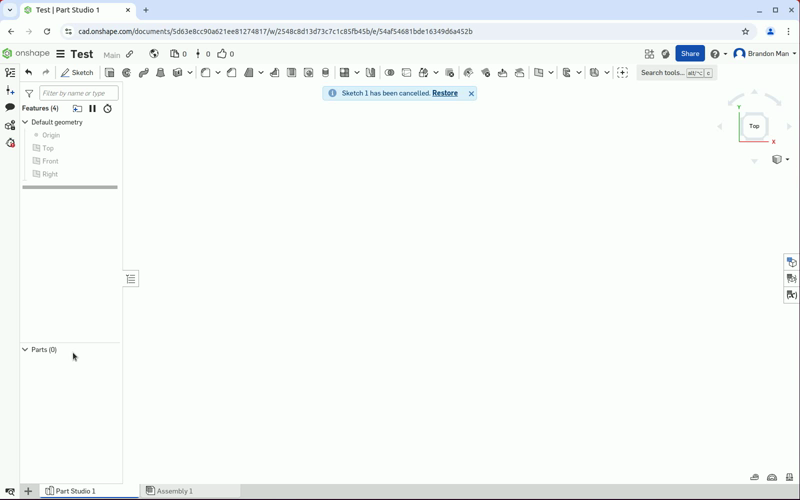
key(y)
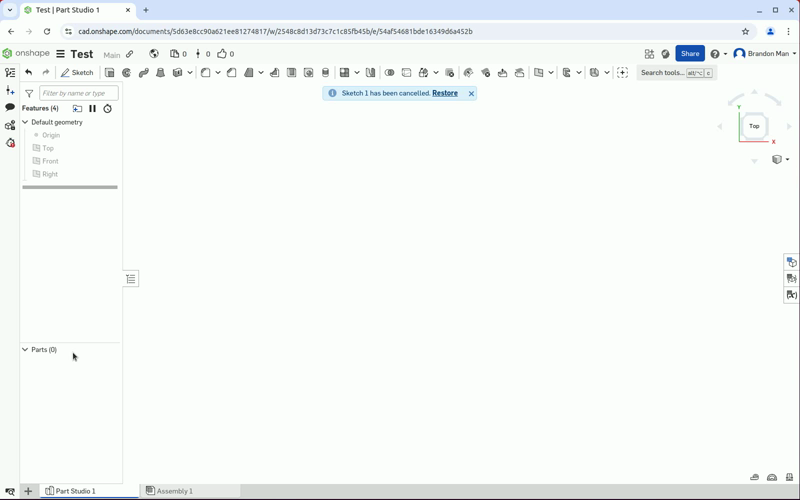
key(shift+p)
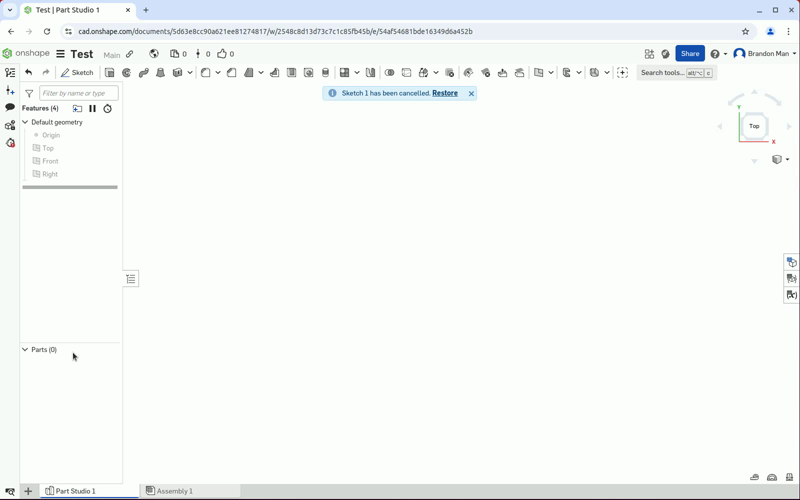
key(space)
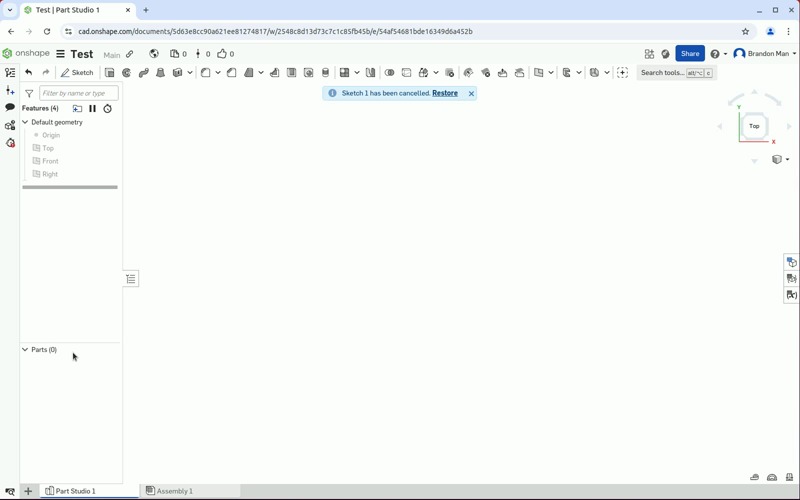
key_down(shift)
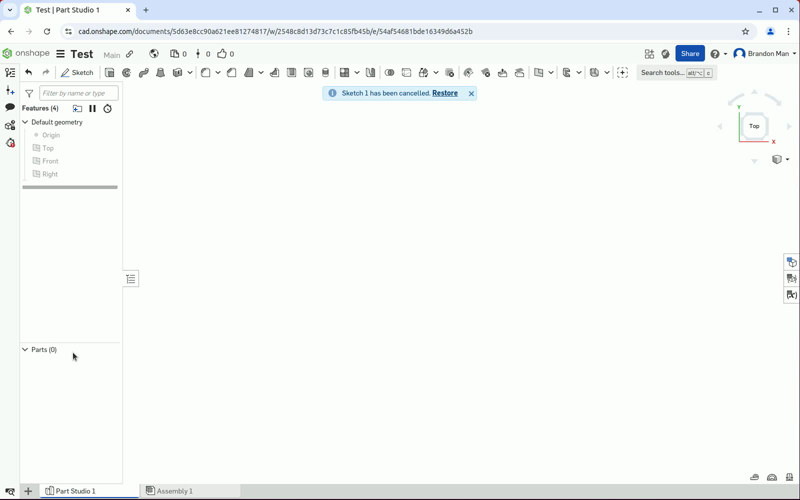
key(up)
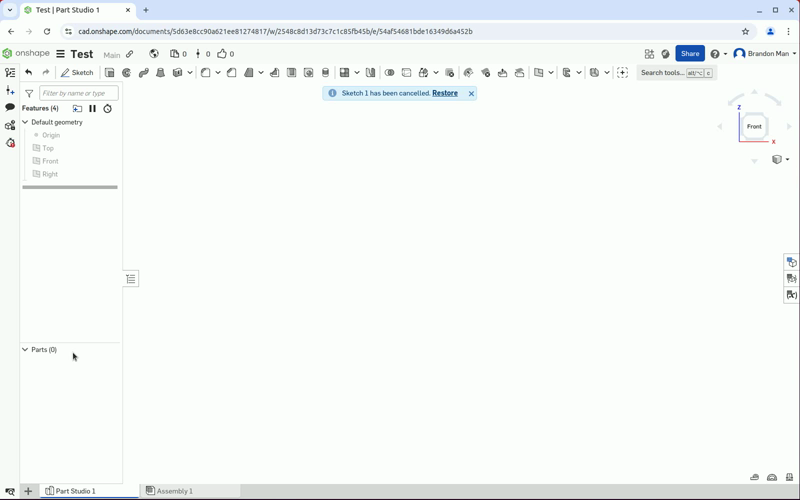
key_up(shift)
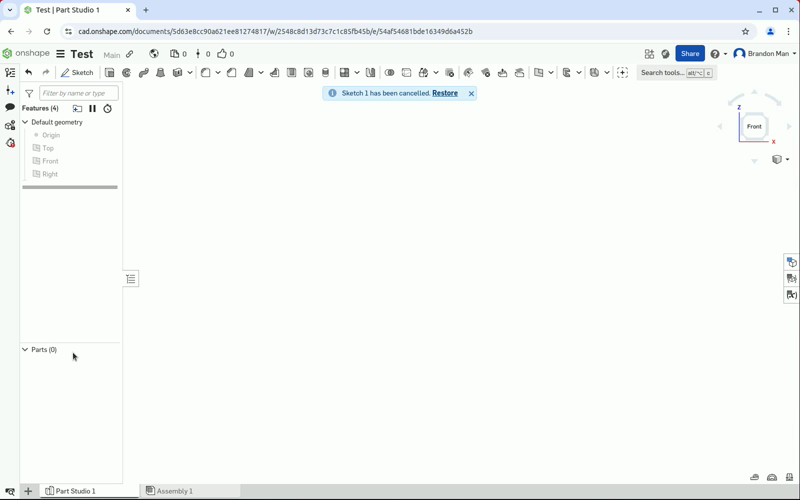
key(space)
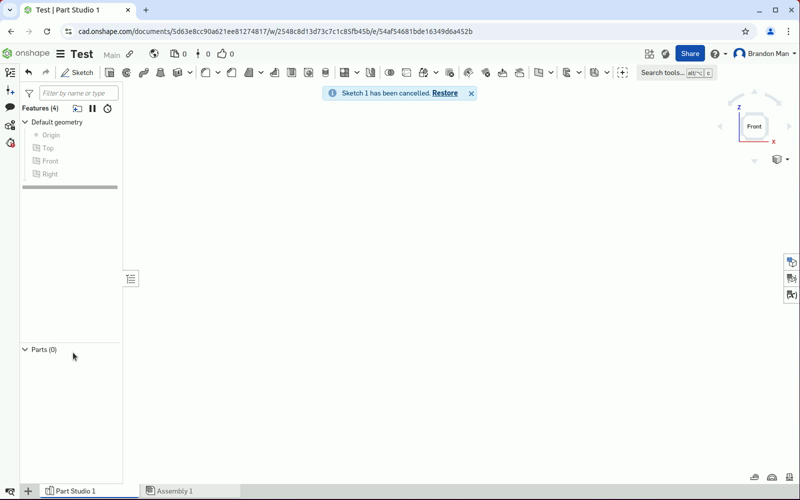
key_down(shift)
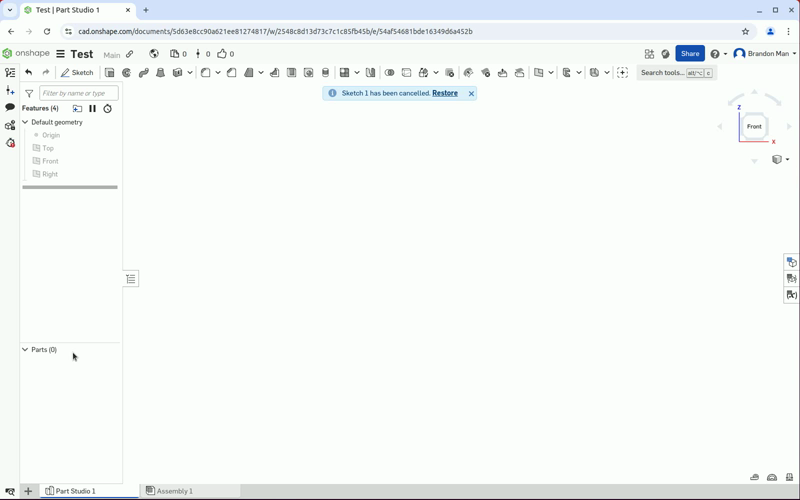
key(left)
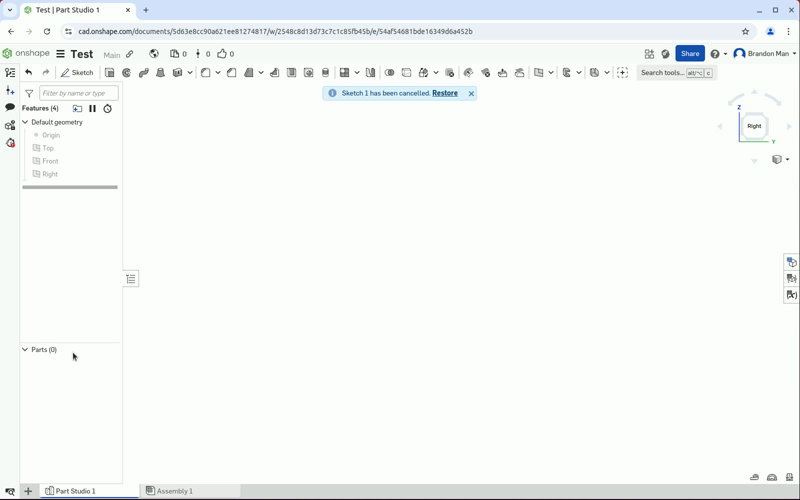
key_up(shift)
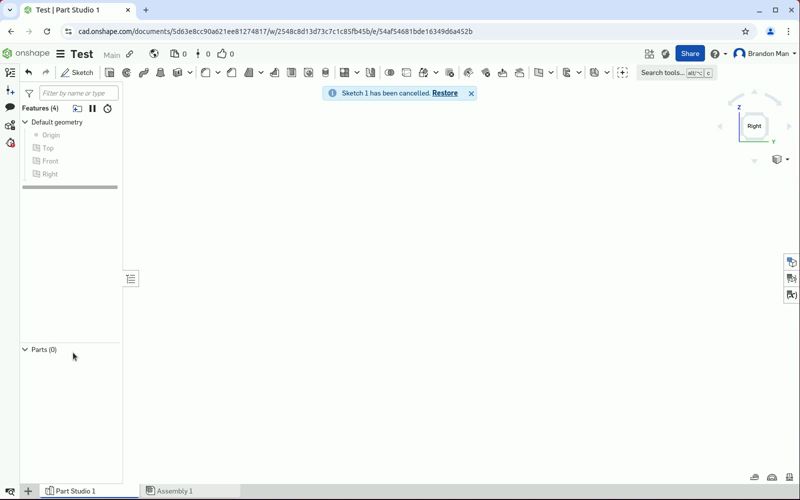
mouse_move(73, 352)
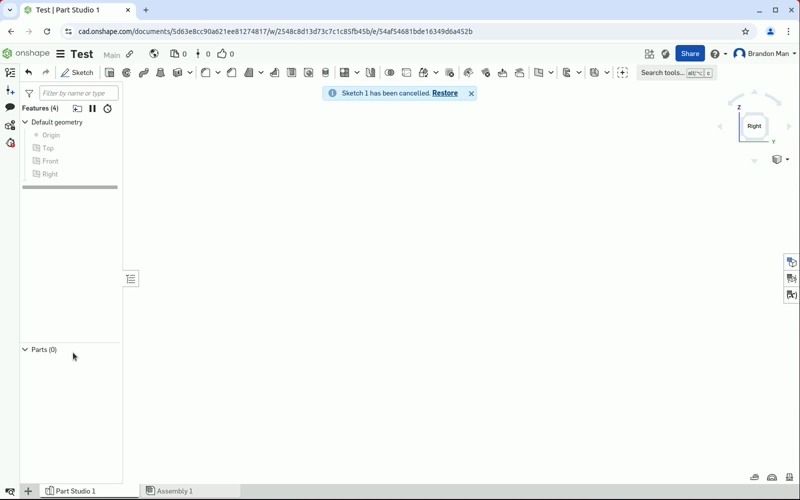
key(shift+y)
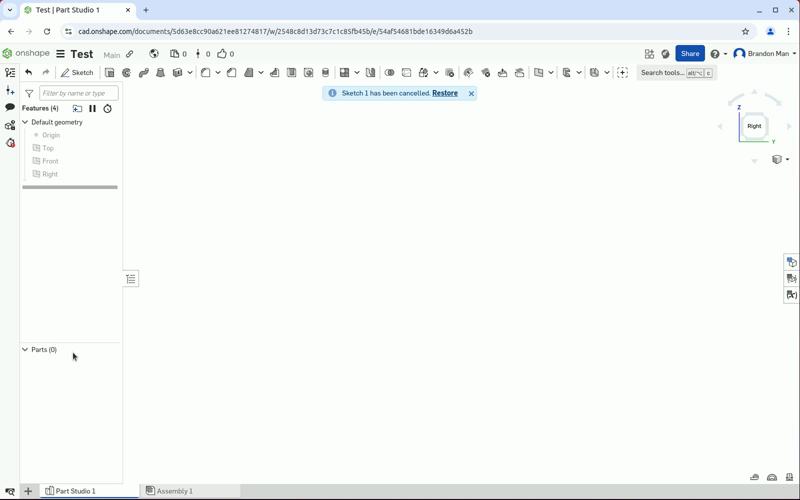
key(shift+s)
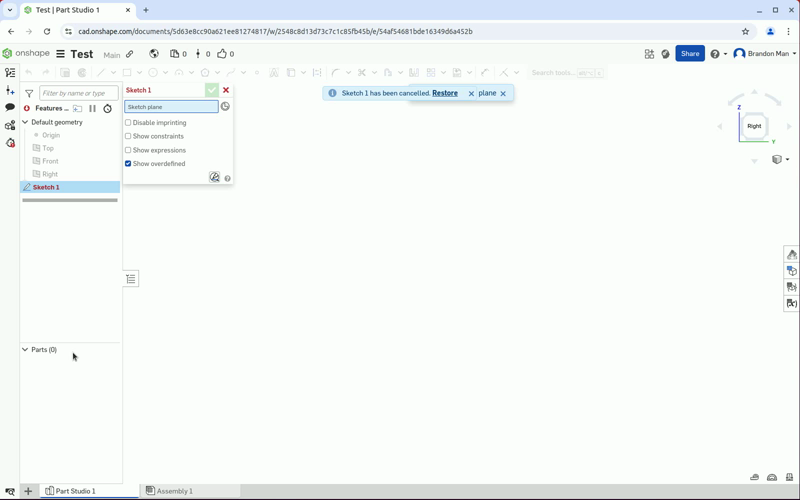
mouse_move(73, 176)
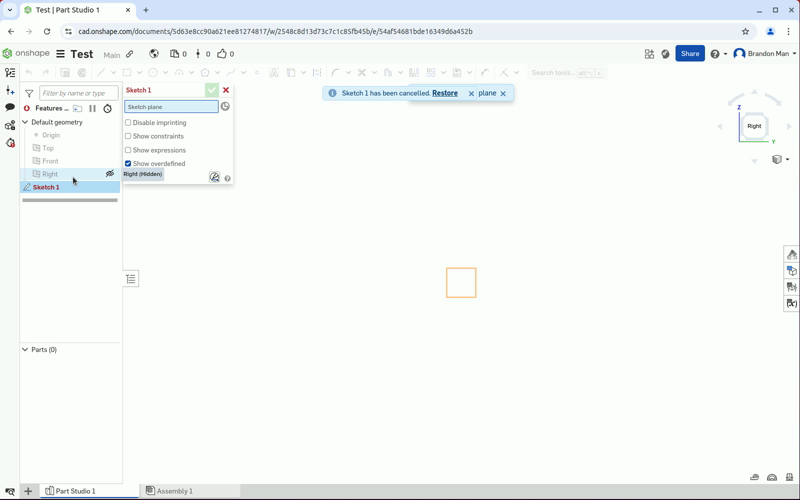
click(73, 176)
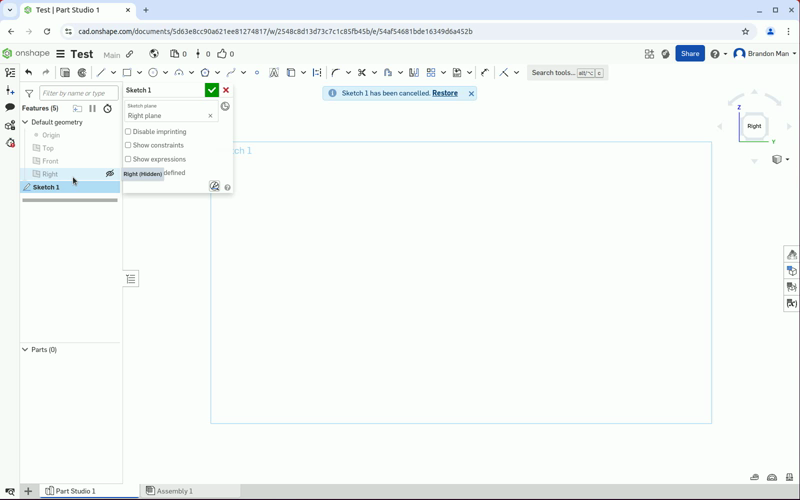
mouse_move(73, 352)
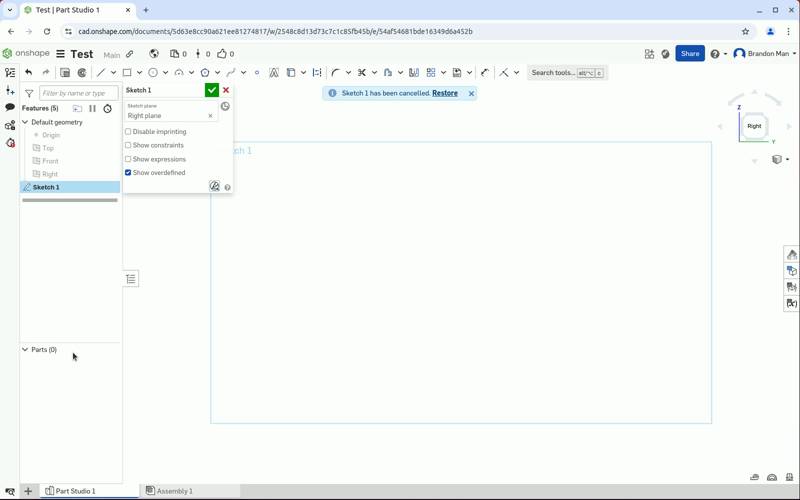
key(y)
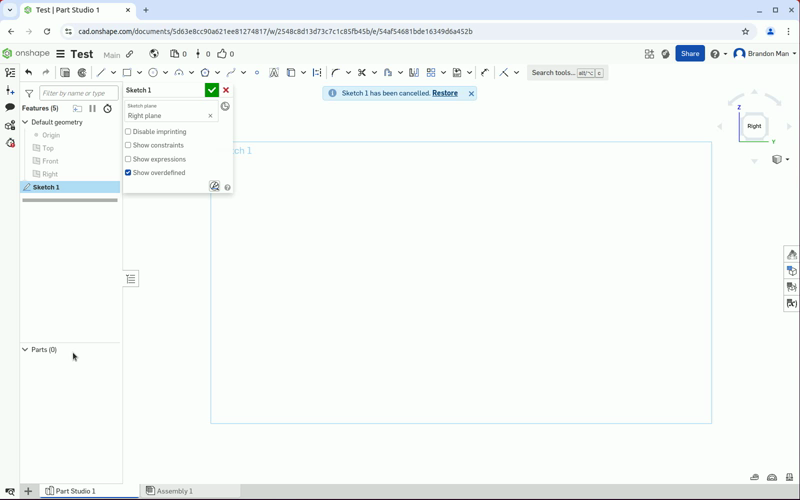
key(l)
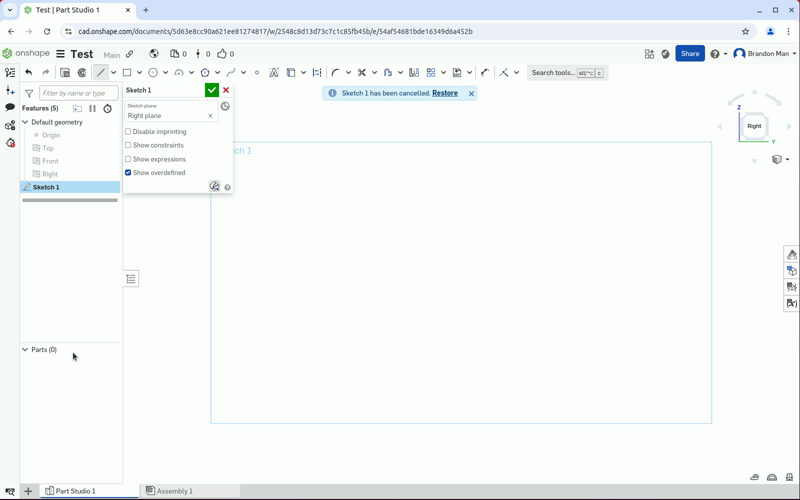
key_down(shift)
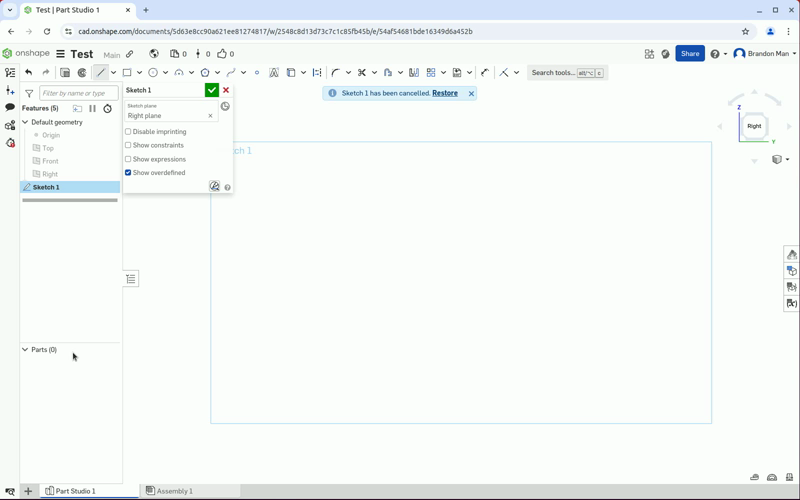
mouse_move(444, 222)
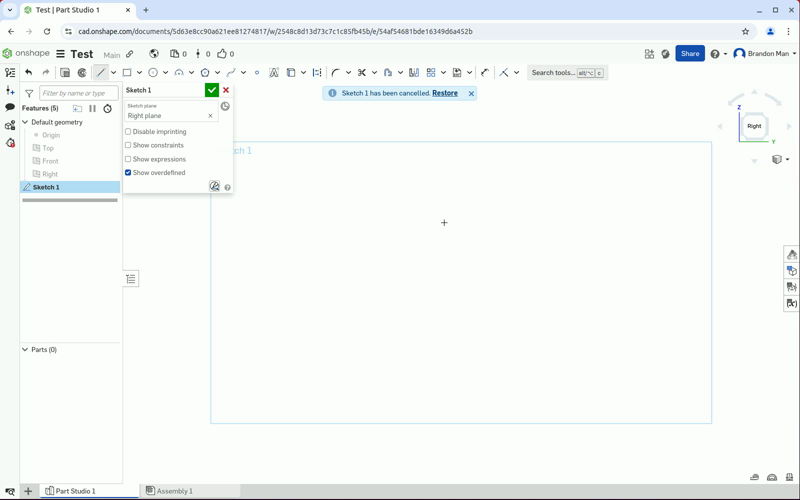
click(444, 222)
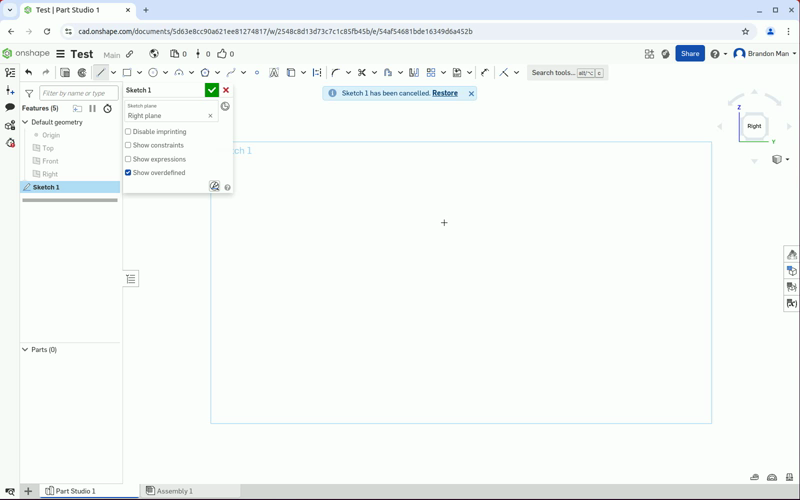
key_up(shift)
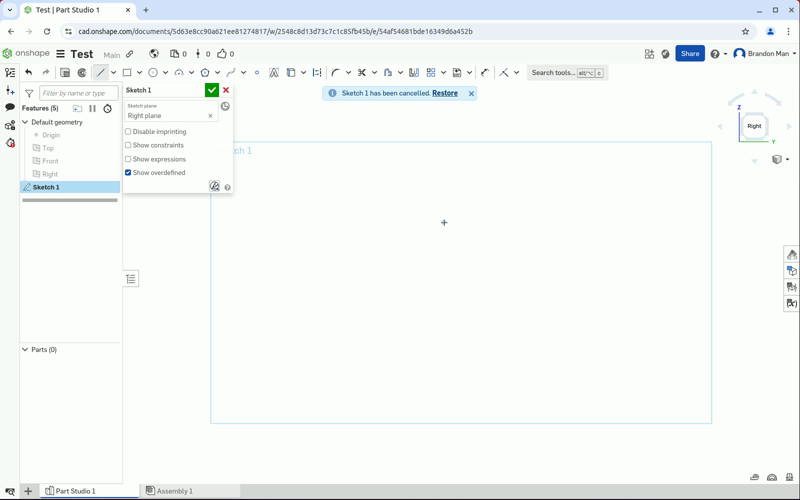
key_down(shift)
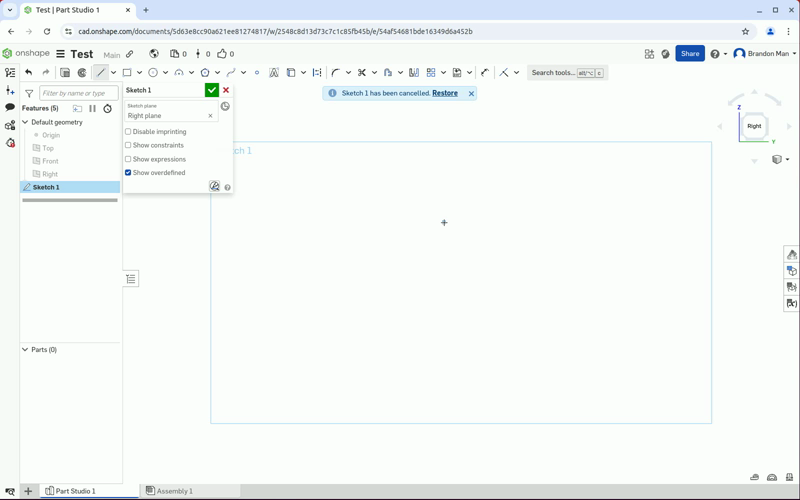
mouse_move(474, 222)
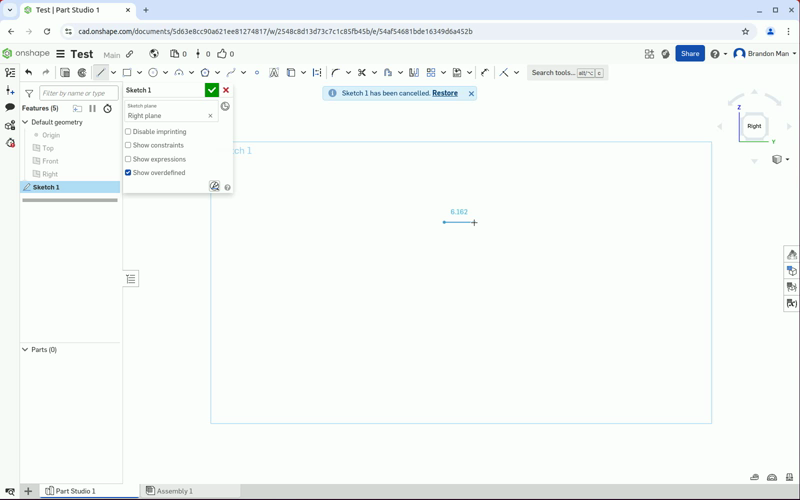
mouse_move(460, 222)
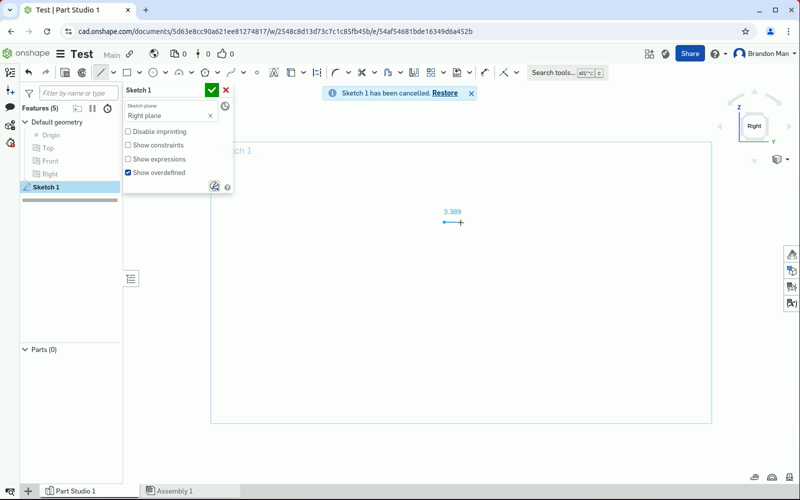
click(460, 222)
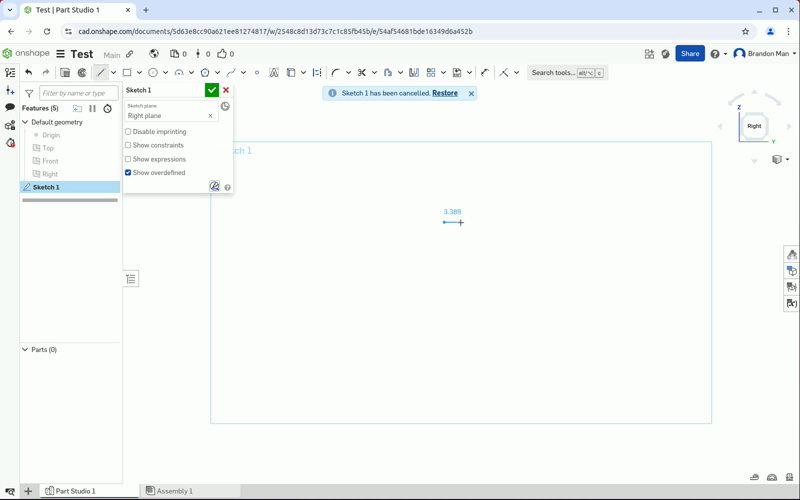
key_up(shift)
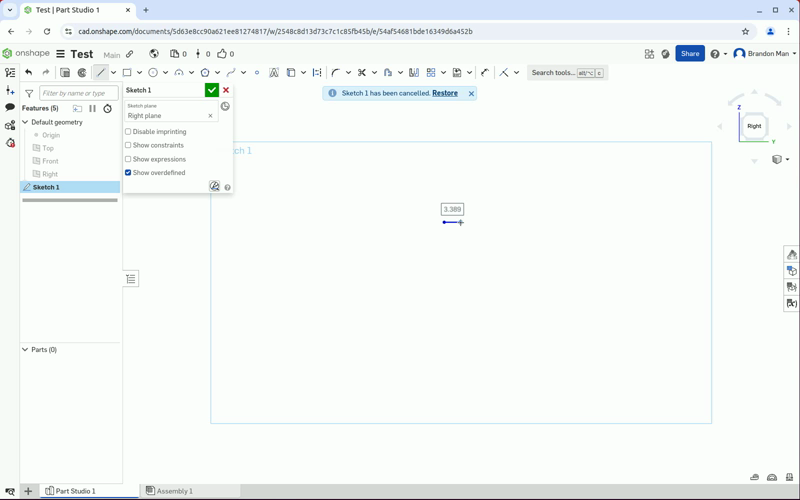
key_down(shift)
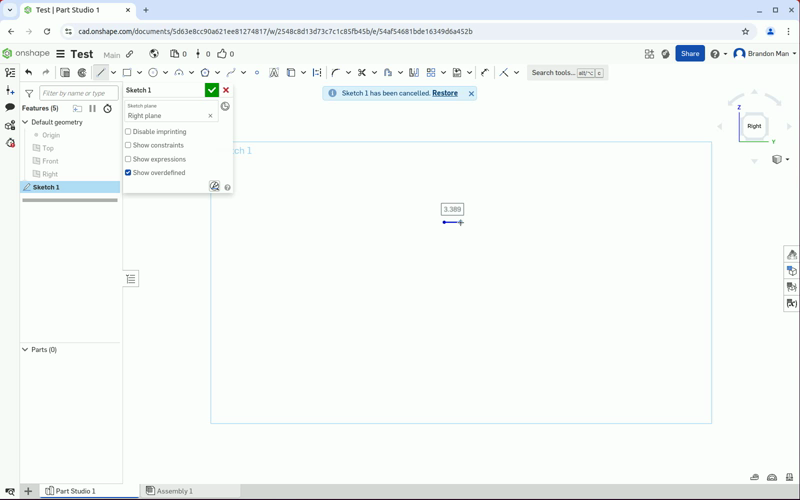
mouse_move(460, 282)
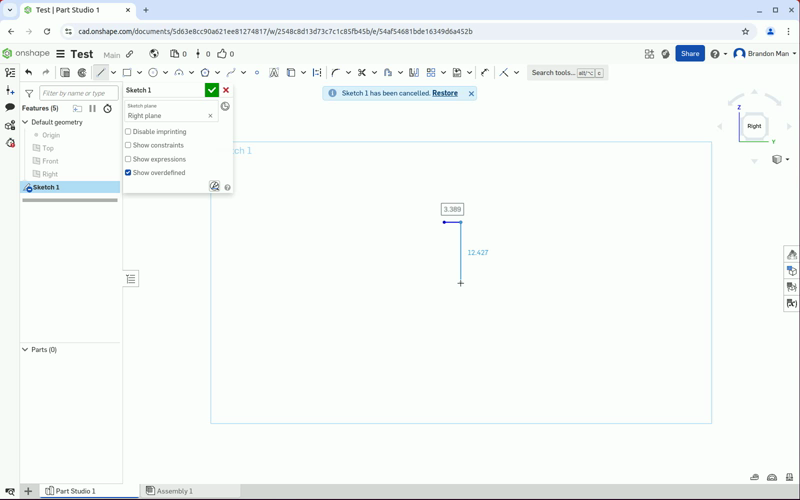
click(460, 282)
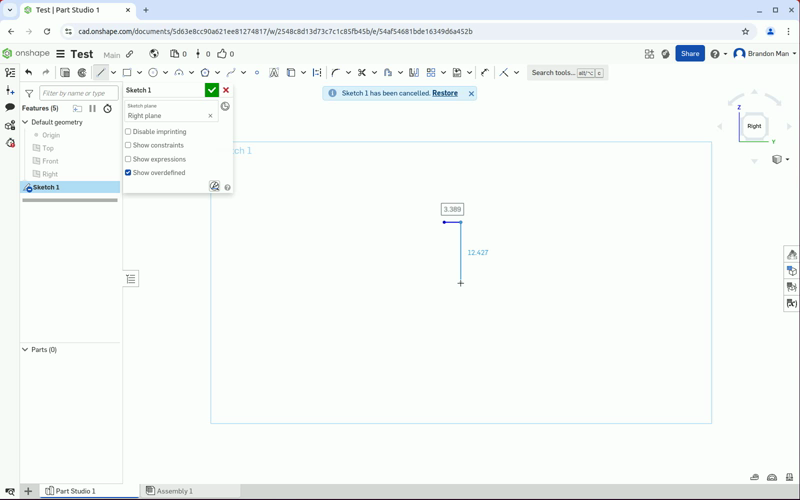
key_up(shift)
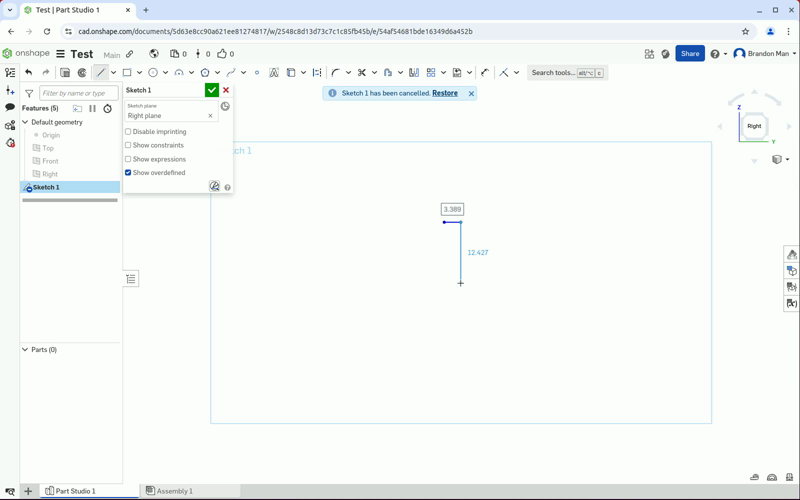
key_down(shift)
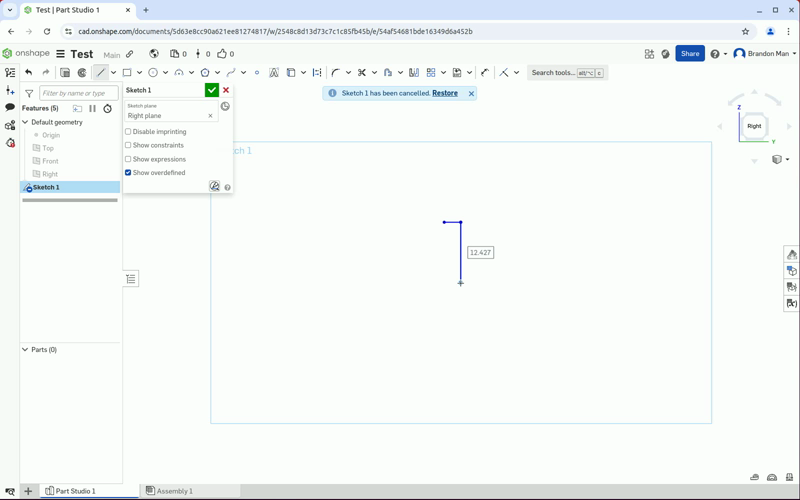
mouse_move(556, 282)
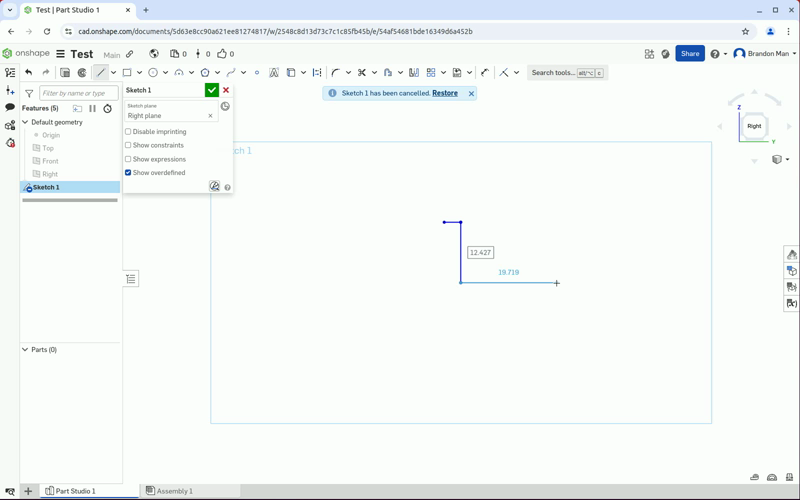
click(556, 282)
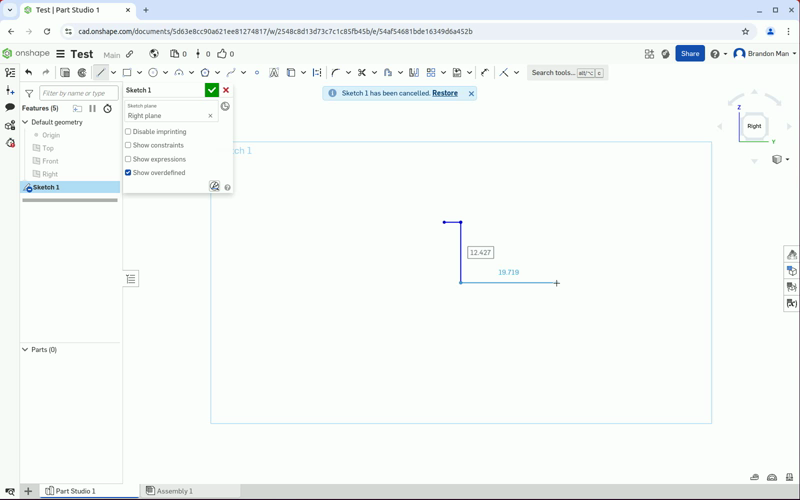
key_up(shift)
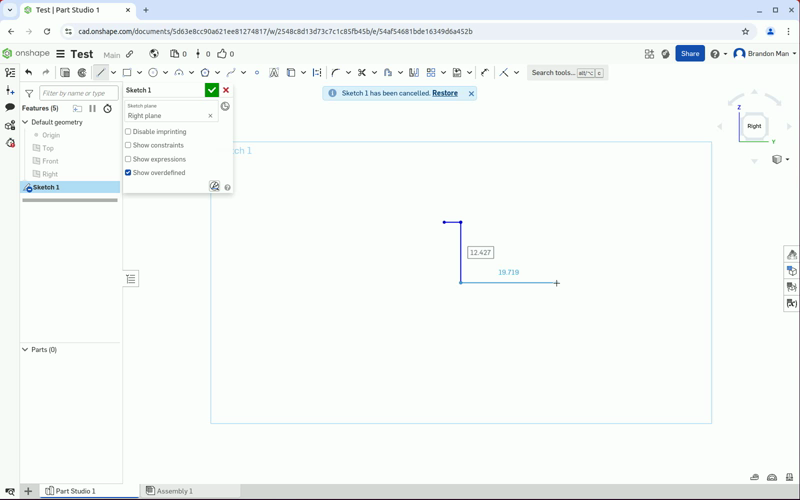
key_down(shift)
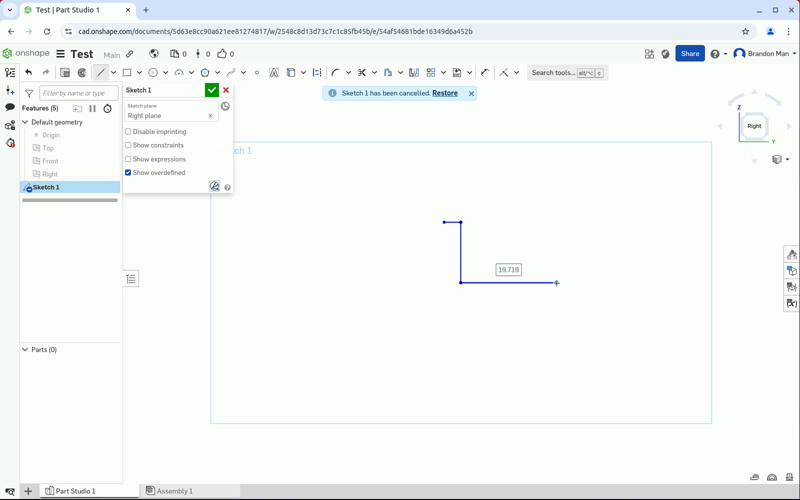
mouse_move(556, 222)
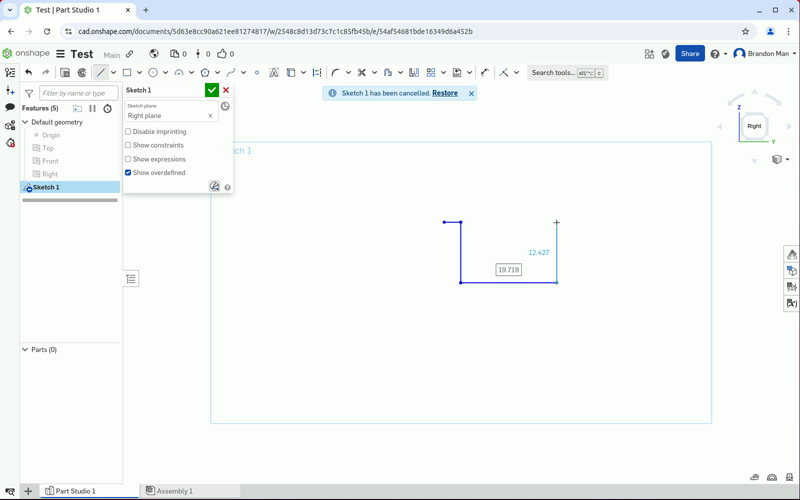
click(556, 222)
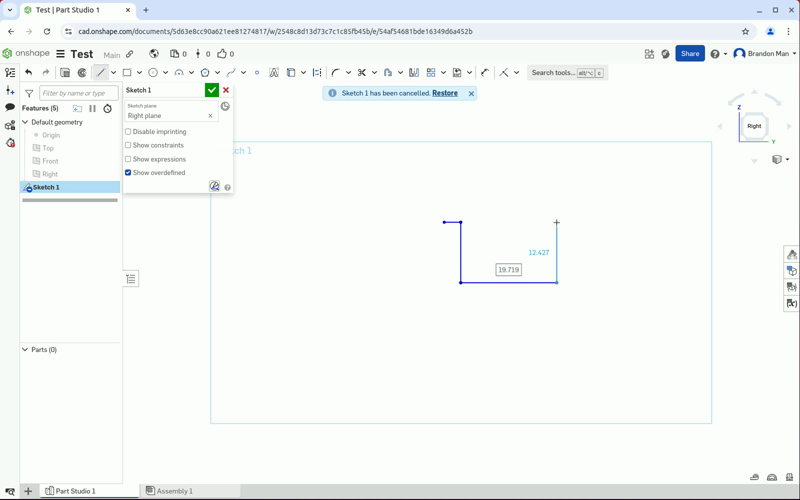
key_up(shift)
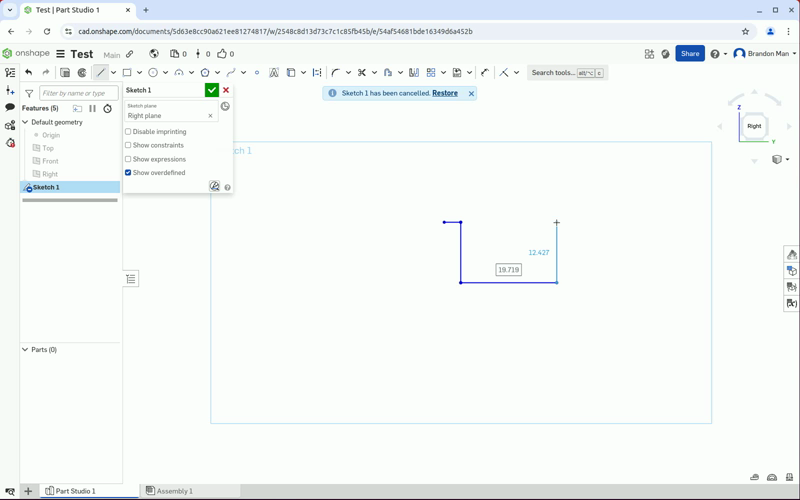
key_down(shift)
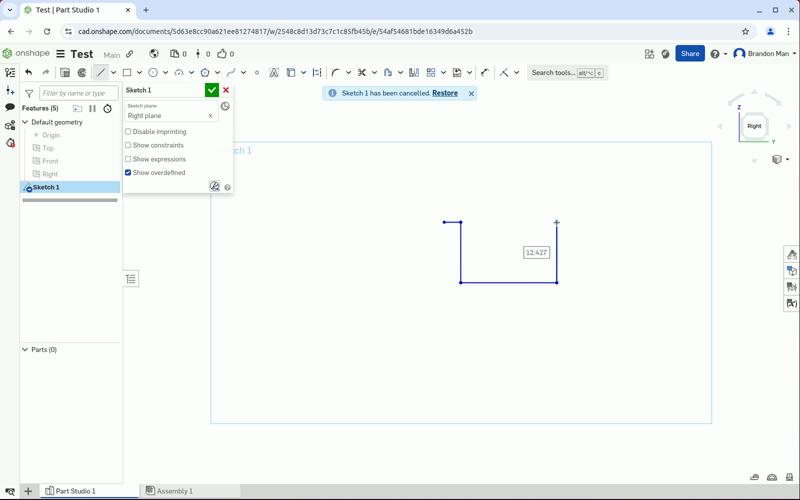
mouse_move(586, 222)
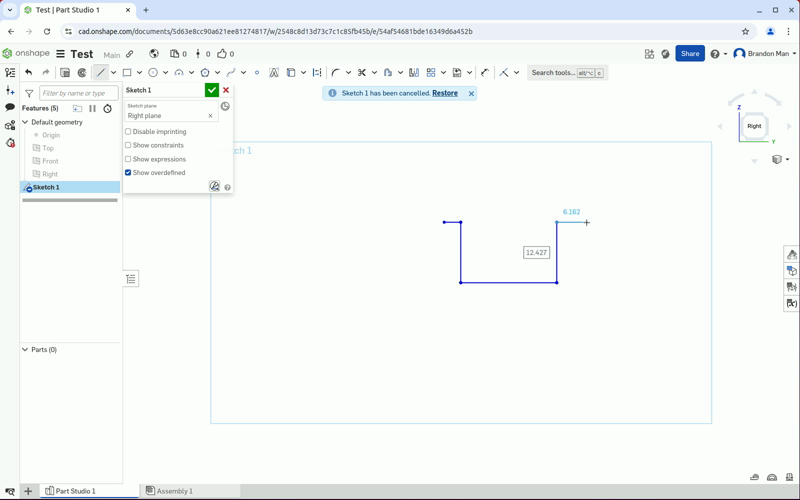
mouse_move(573, 222)
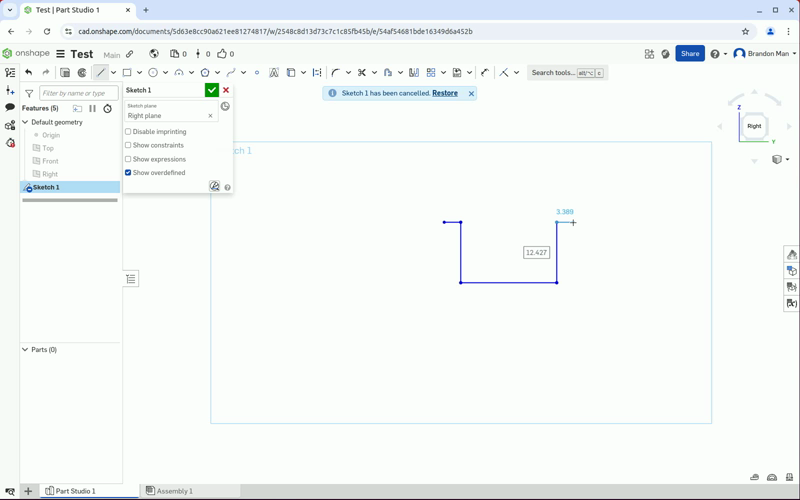
click(573, 222)
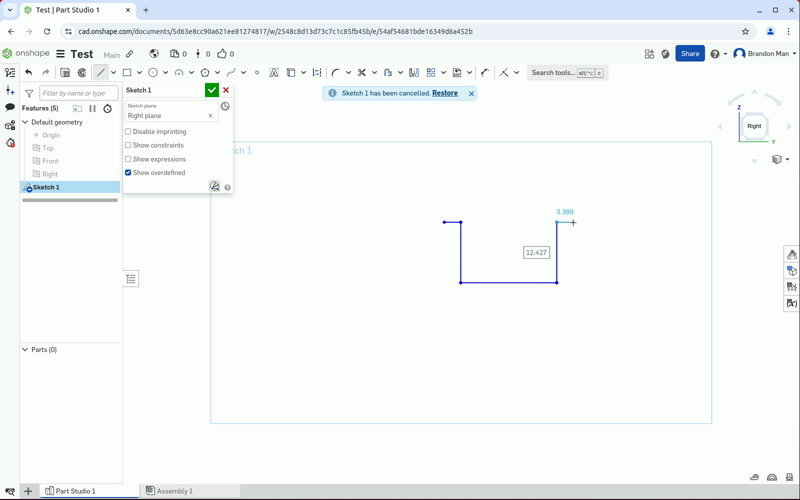
key_up(shift)
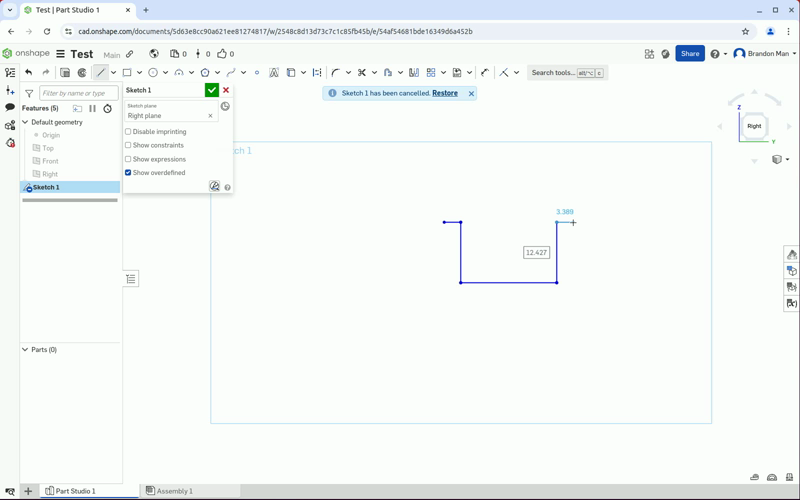
key_down(shift)
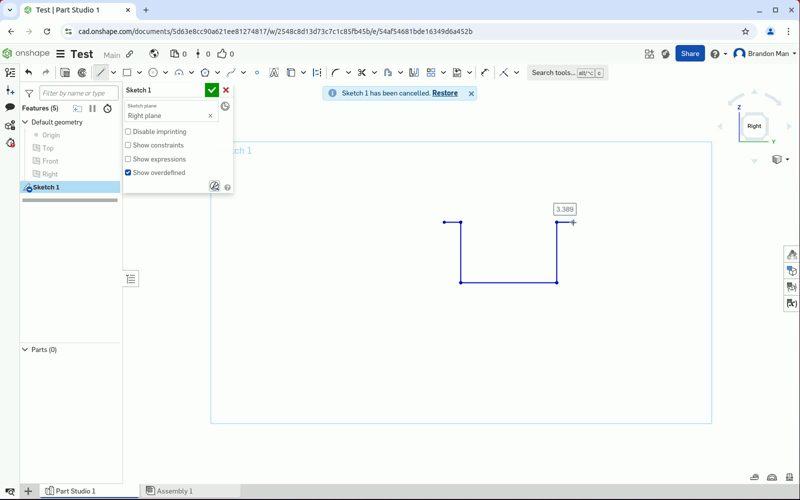
mouse_move(589, 222)
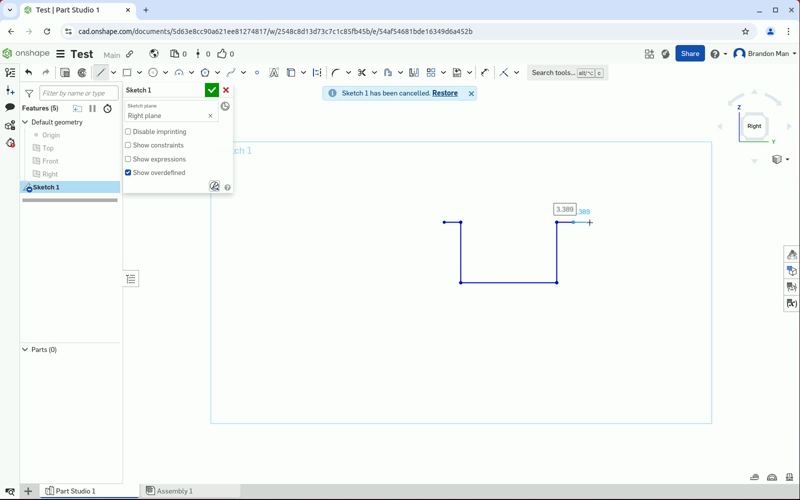
mouse_move(573, 215)
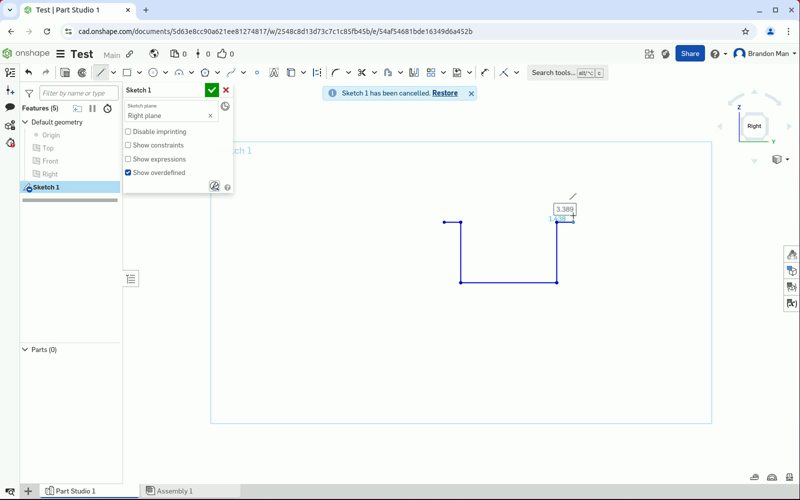
scroll(6)
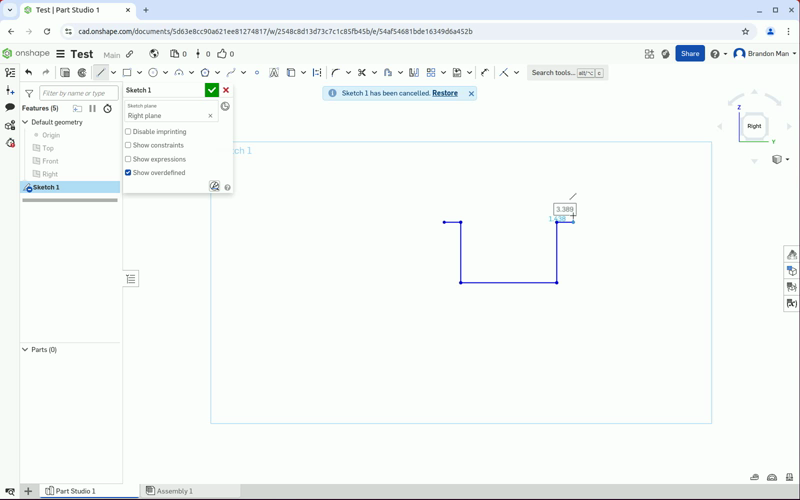
scroll(6)
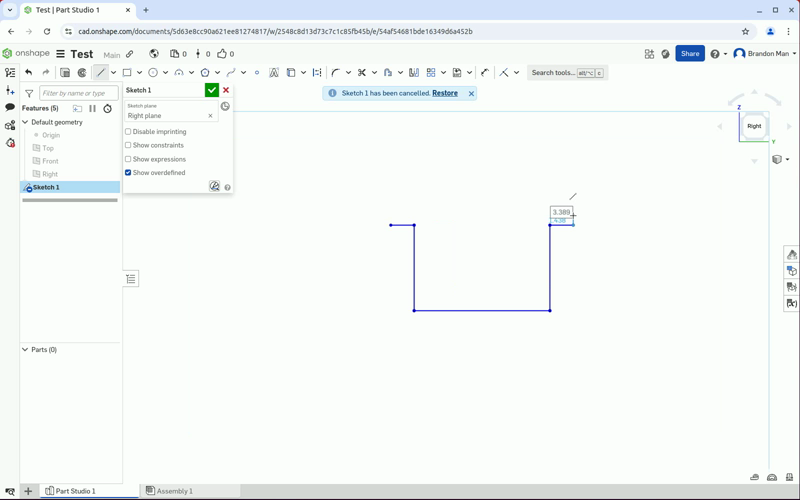
scroll(6)
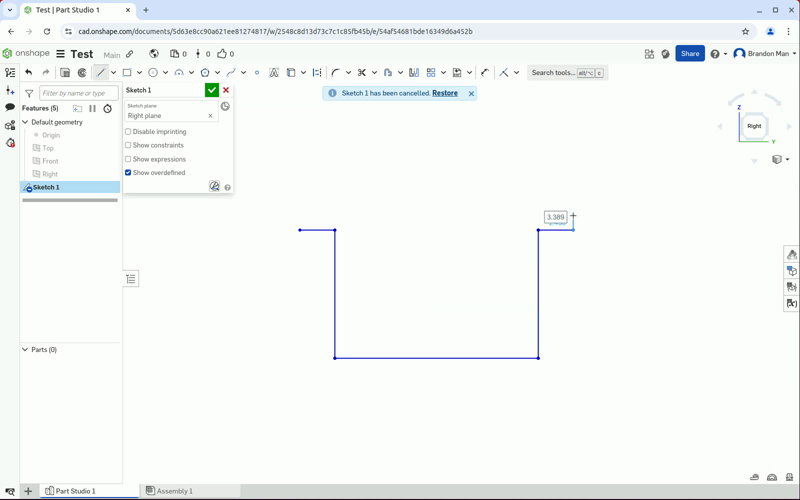
scroll(6)
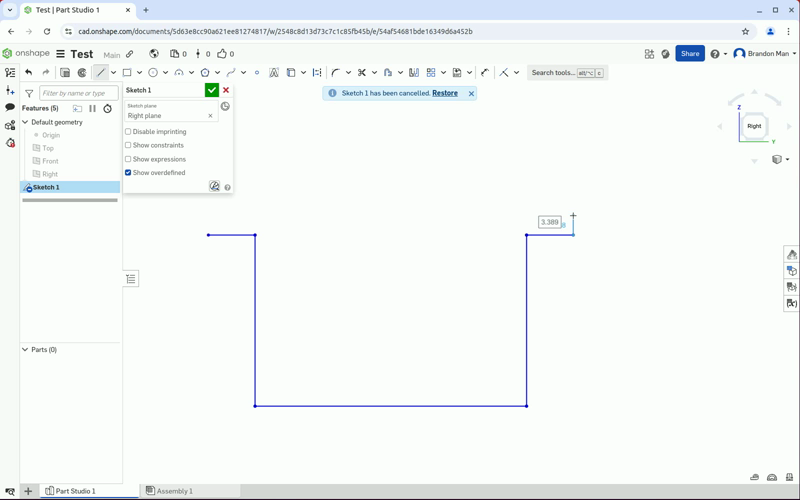
scroll(6)
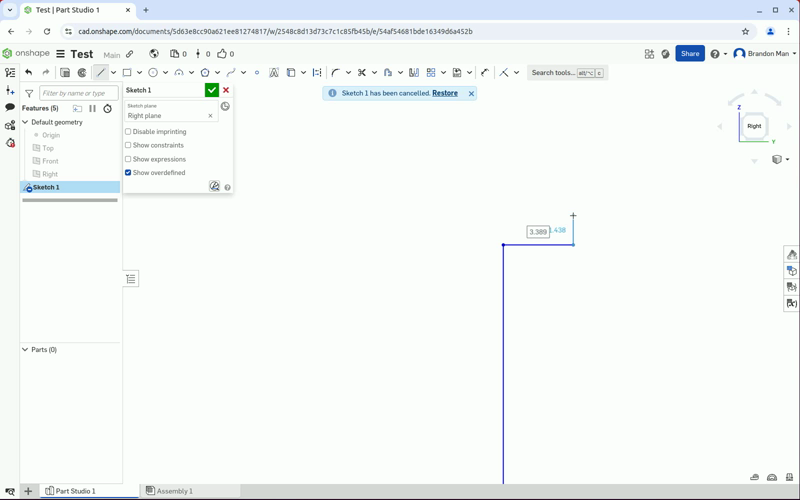
scroll(6)
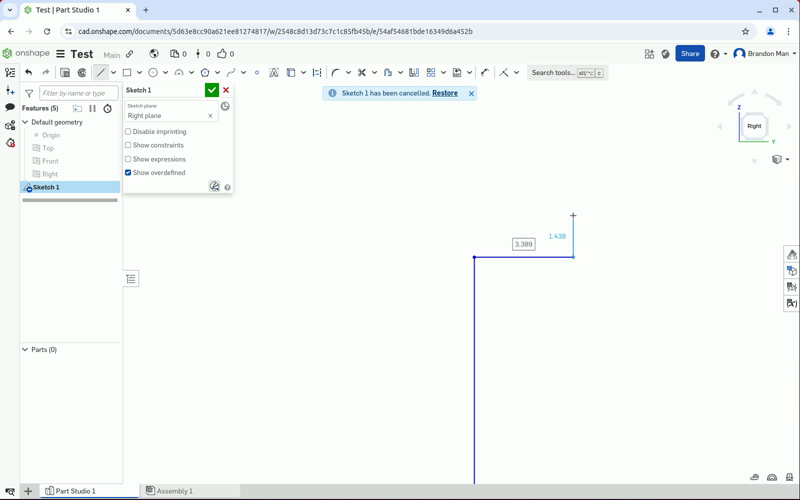
scroll(6)
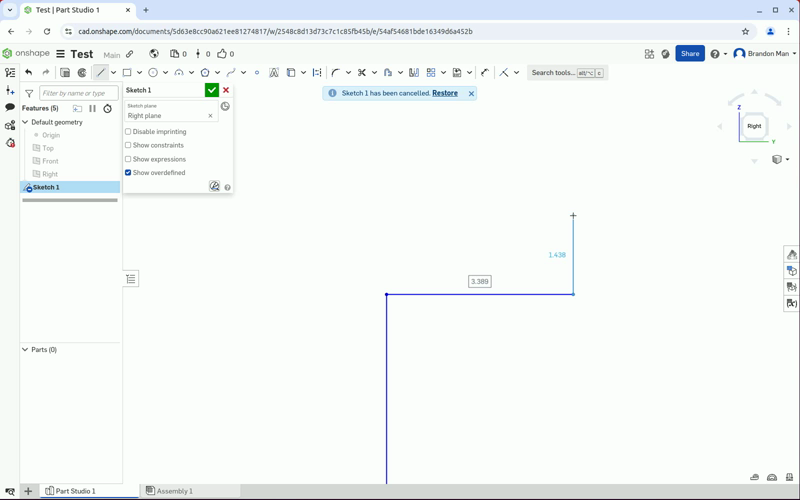
click(573, 215)
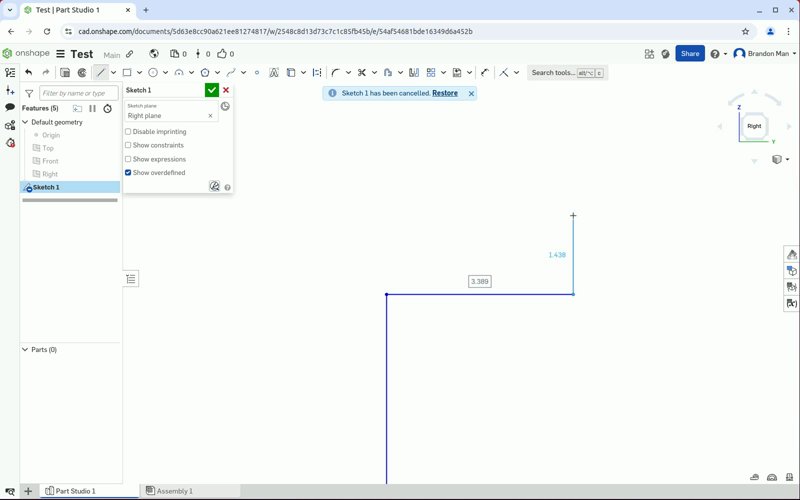
scroll(-6)
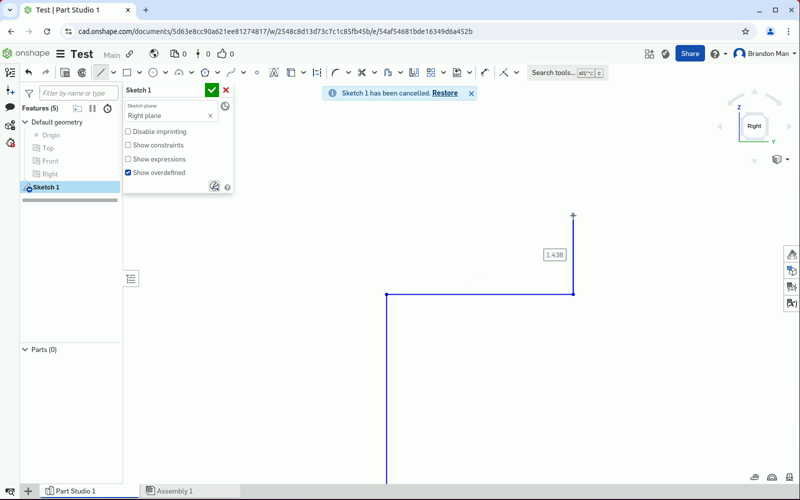
scroll(-6)
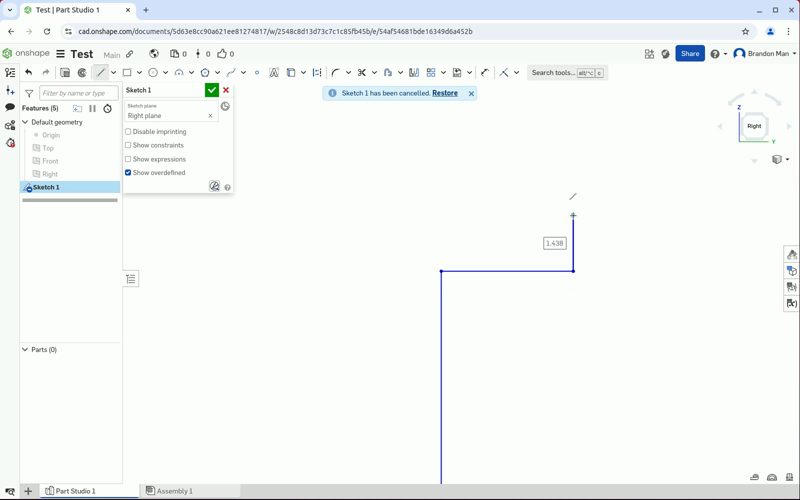
scroll(-6)
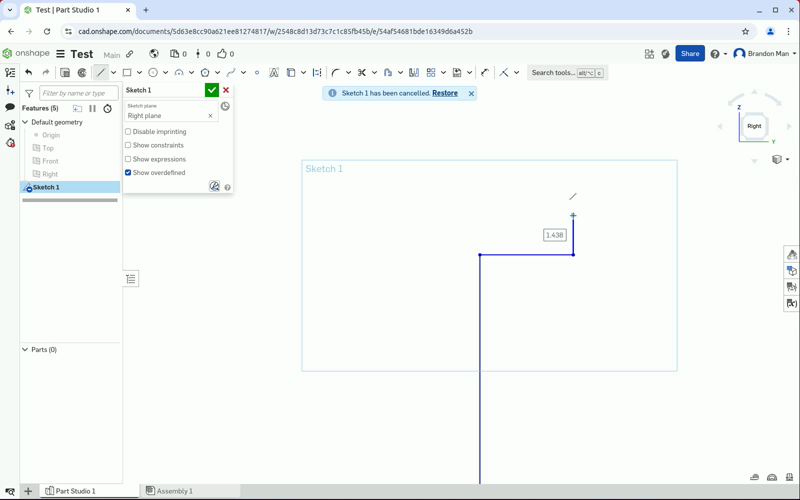
scroll(-6)
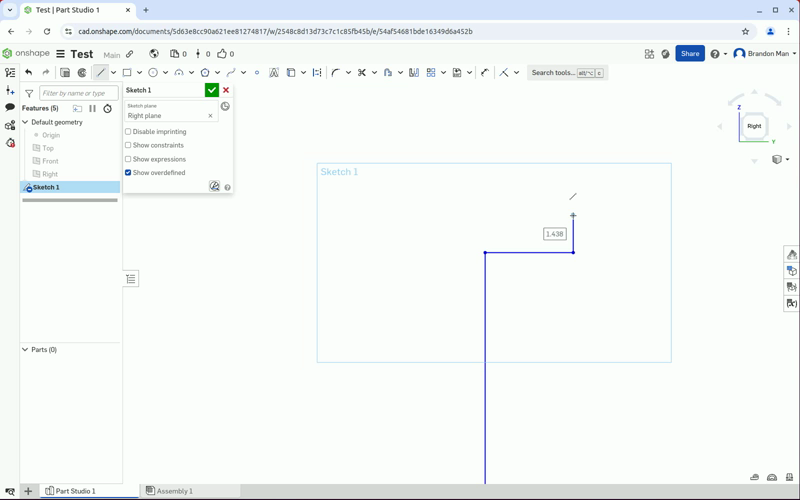
scroll(-6)
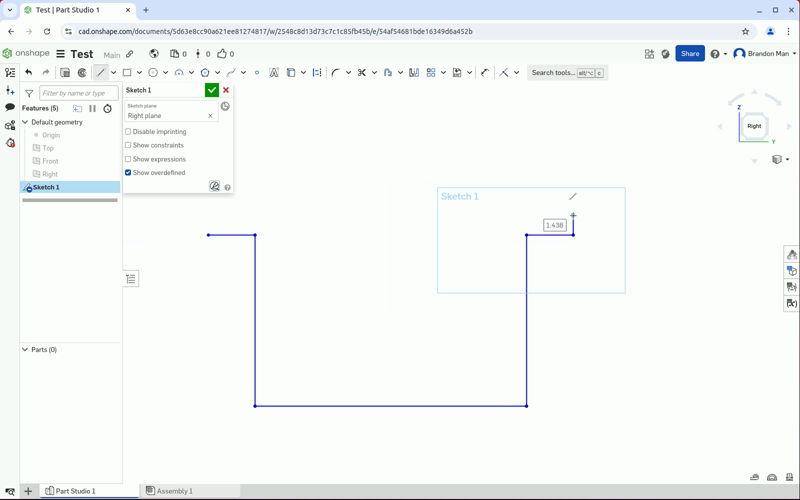
scroll(-6)
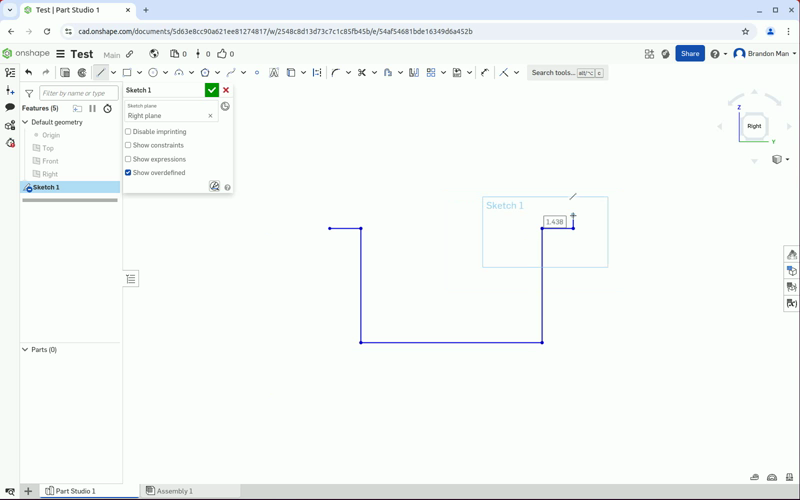
scroll(-6)
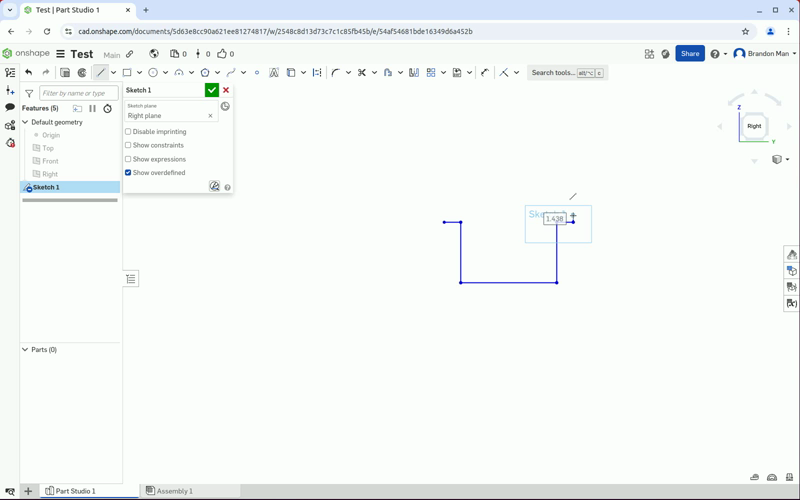
key_up(shift)
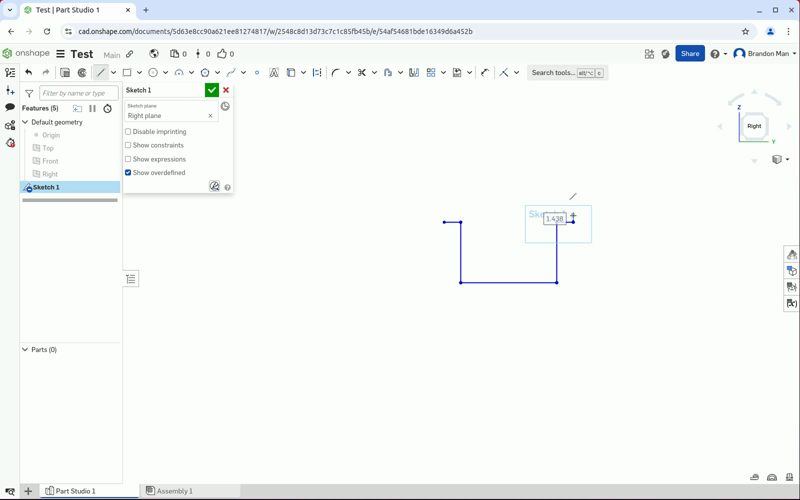
key_down(shift)
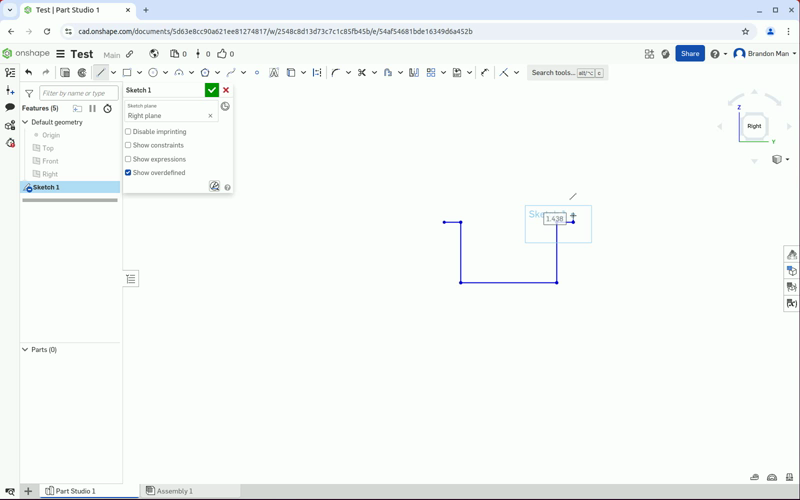
mouse_move(589, 215)
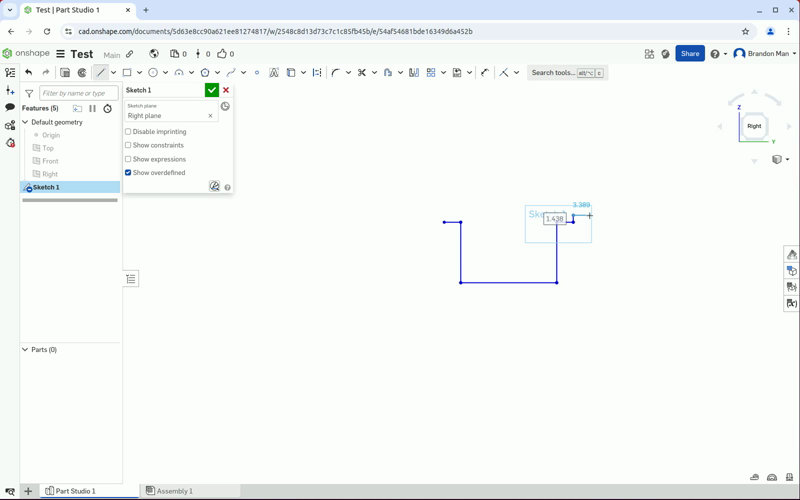
mouse_move(556, 215)
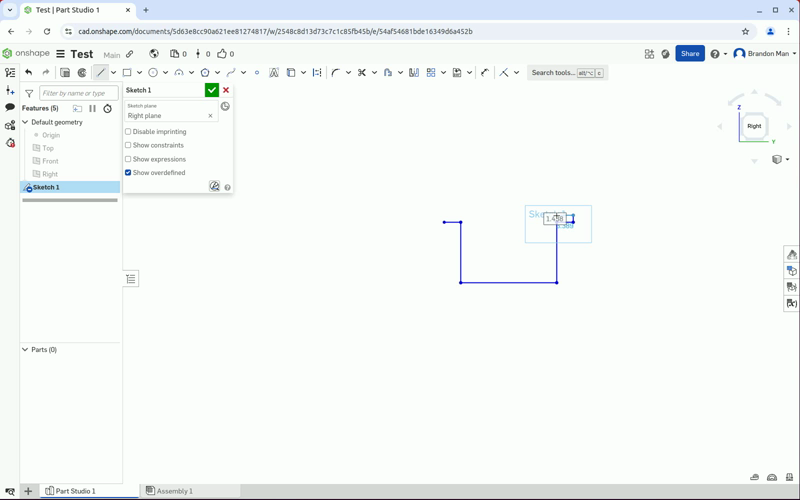
click(556, 215)
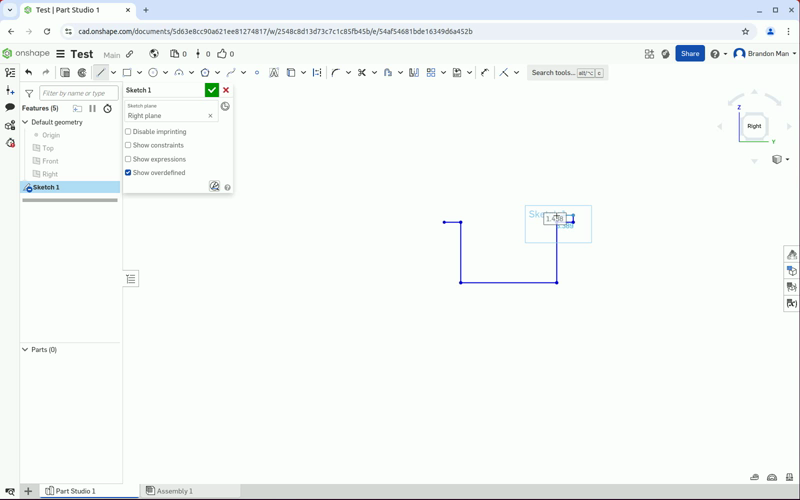
key_up(shift)
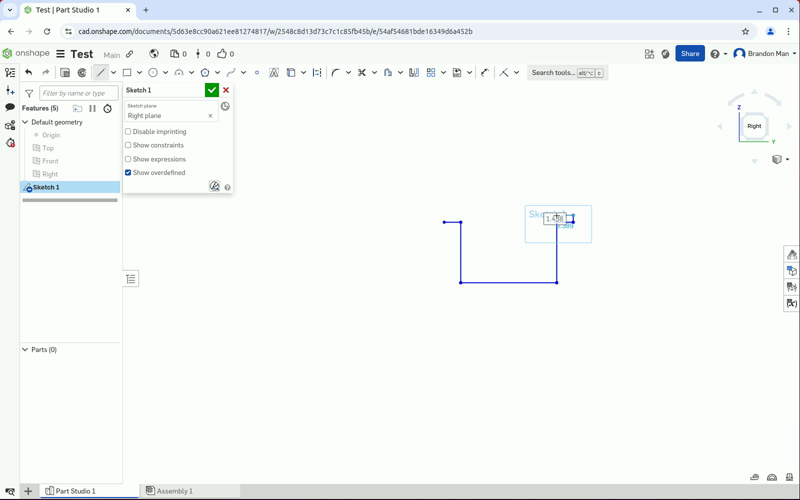
key_down(shift)
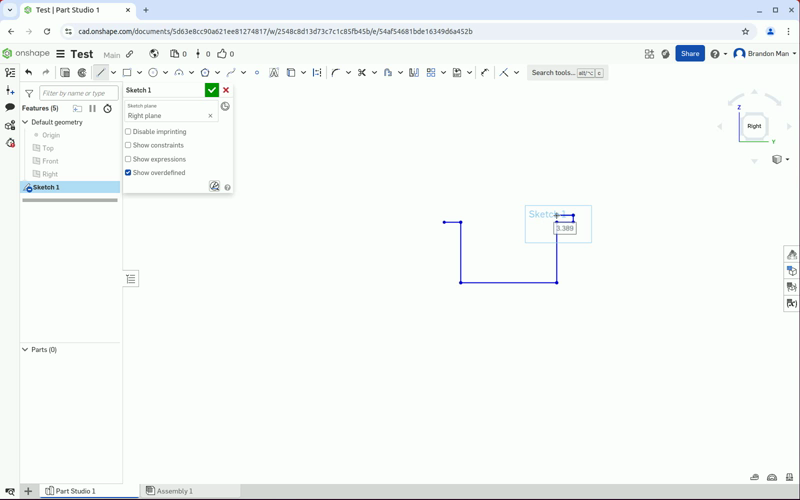
mouse_move(586, 215)
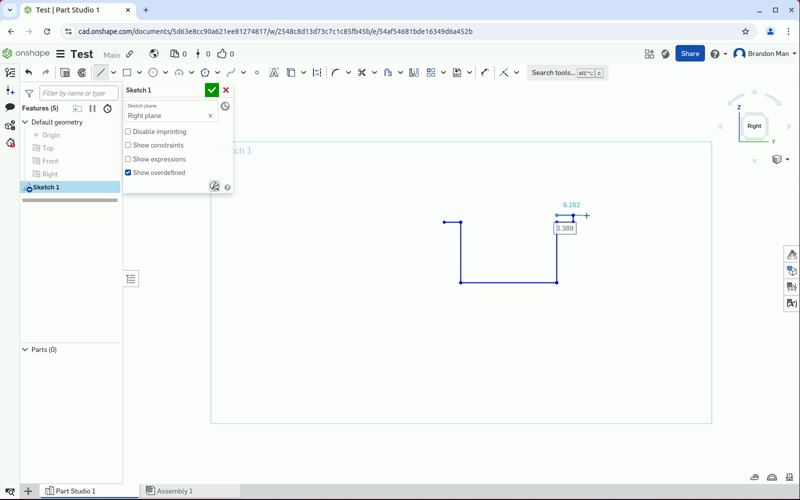
mouse_move(556, 198)
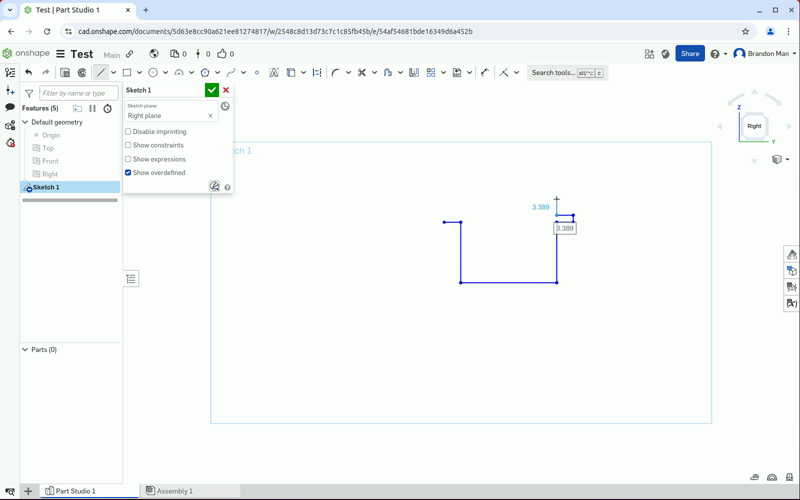
click(556, 198)
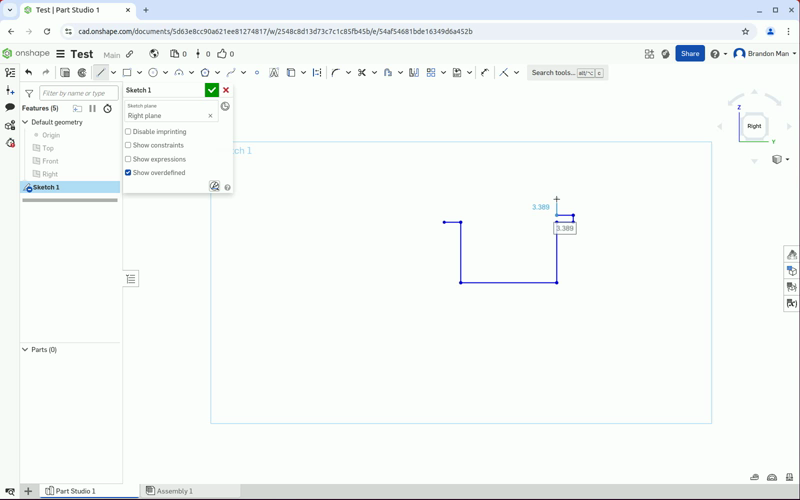
key_up(shift)
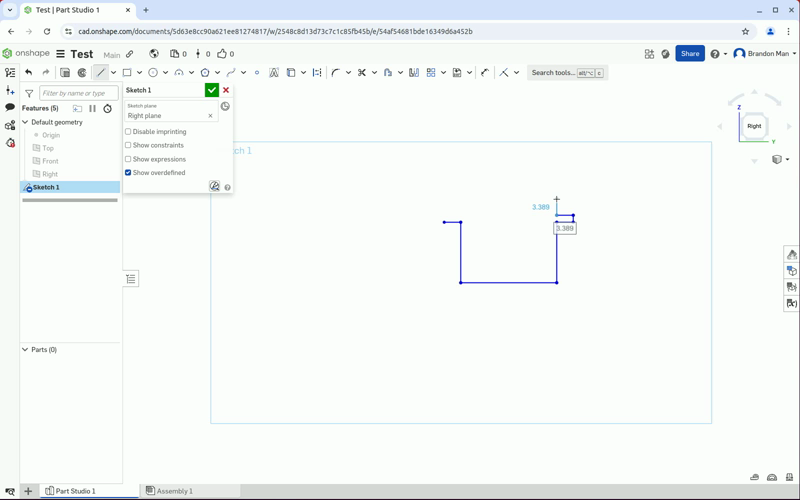
key_down(shift)
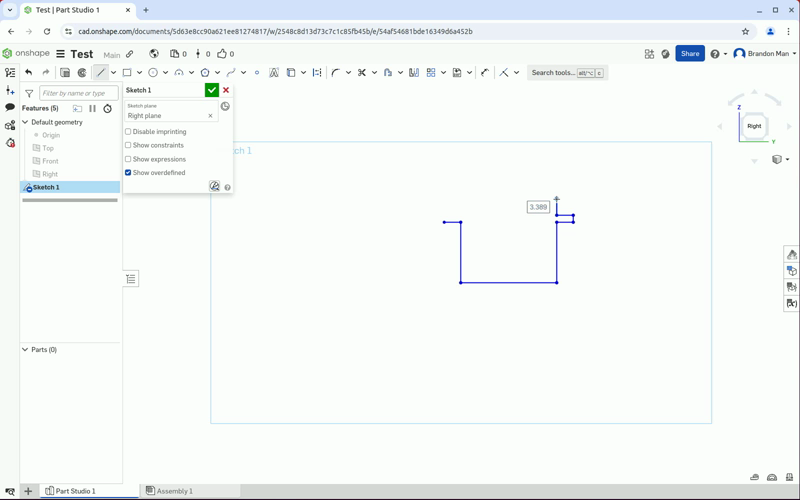
mouse_move(460, 198)
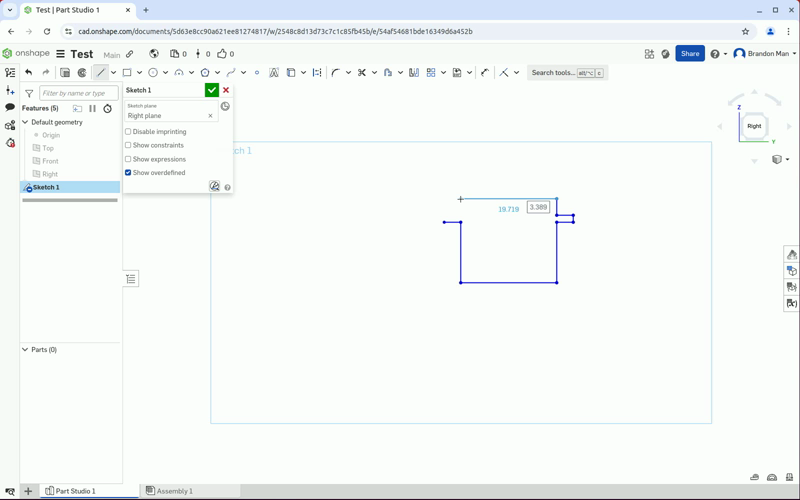
click(460, 198)
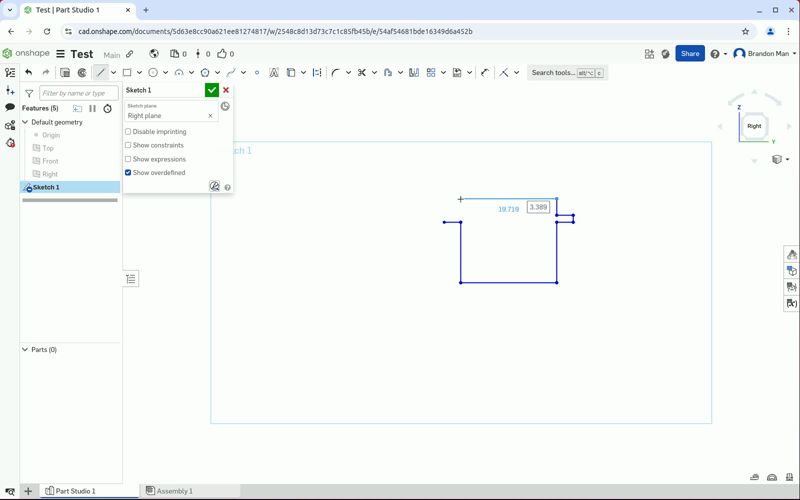
key_up(shift)
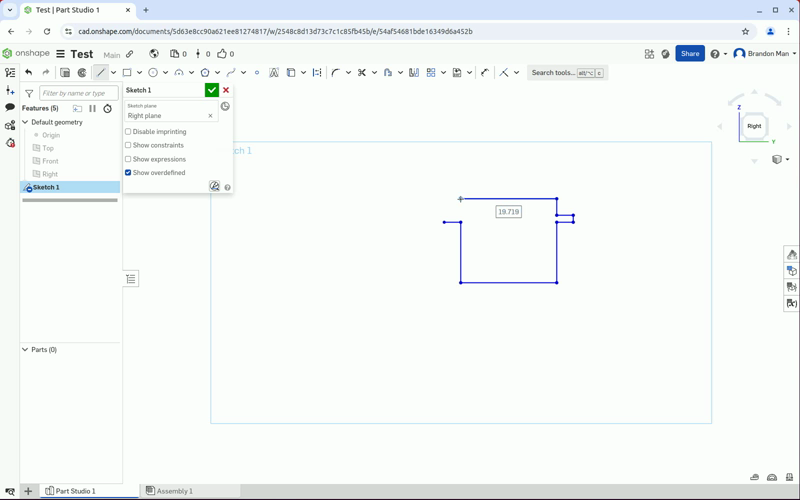
key_down(shift)
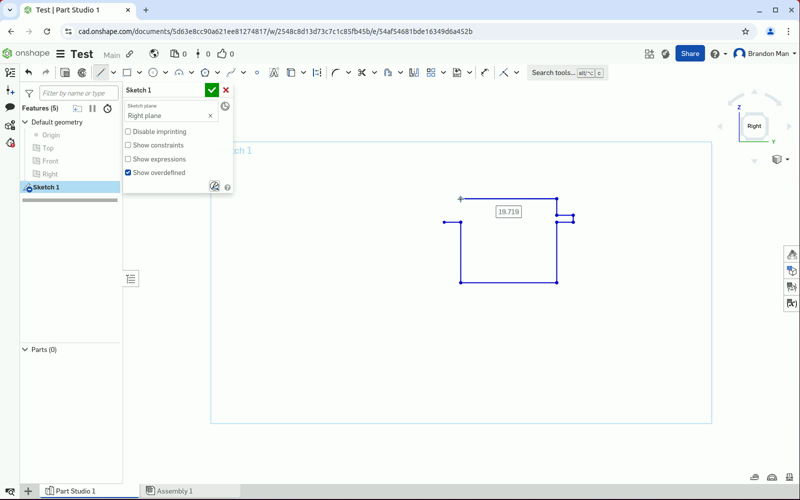
mouse_move(490, 198)
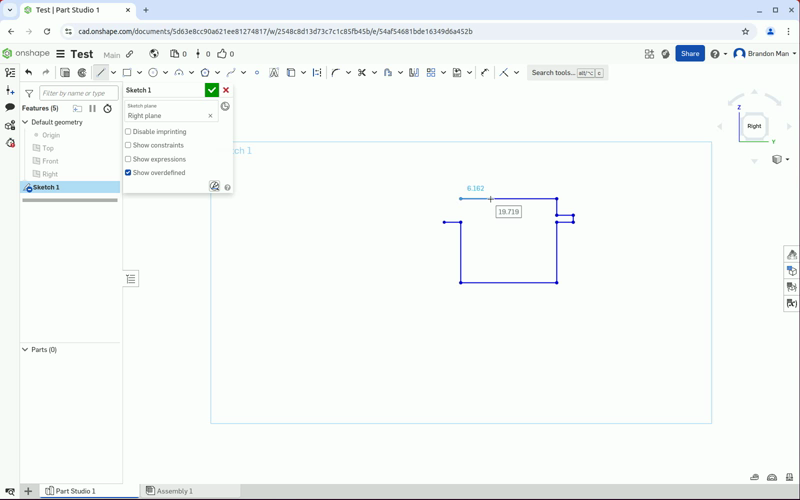
mouse_move(460, 215)
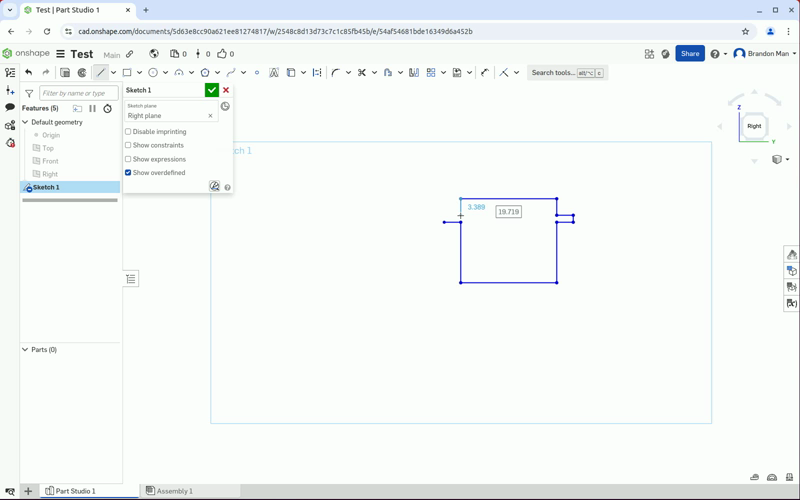
click(460, 215)
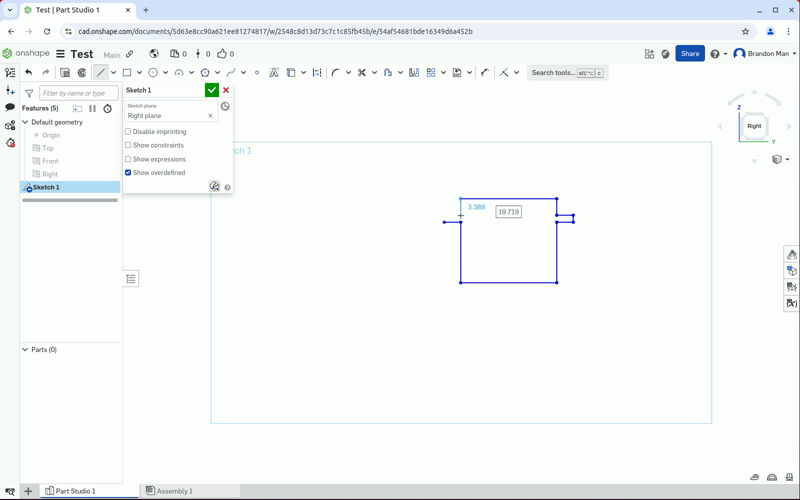
key_up(shift)
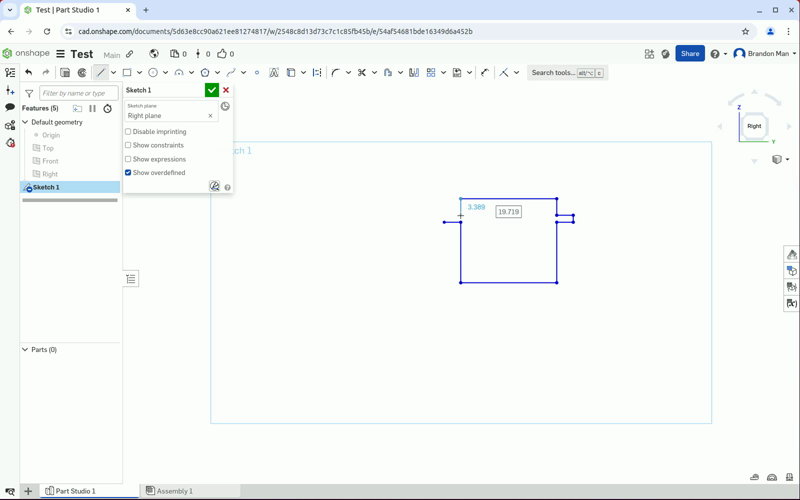
key_down(shift)
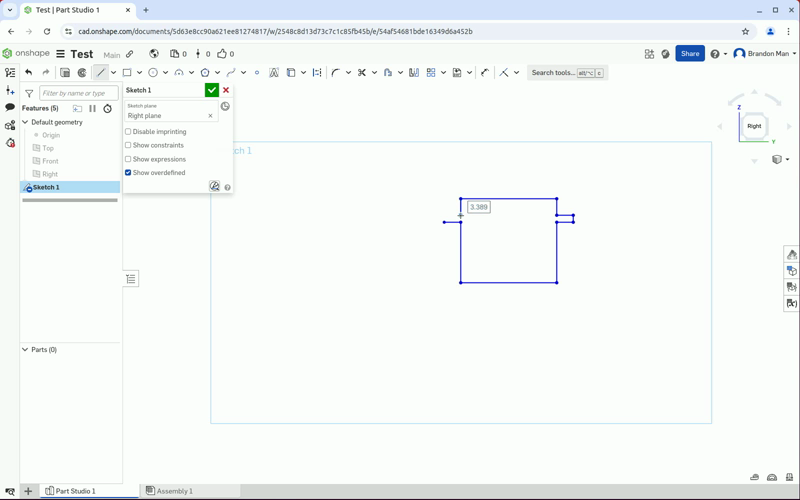
mouse_move(490, 215)
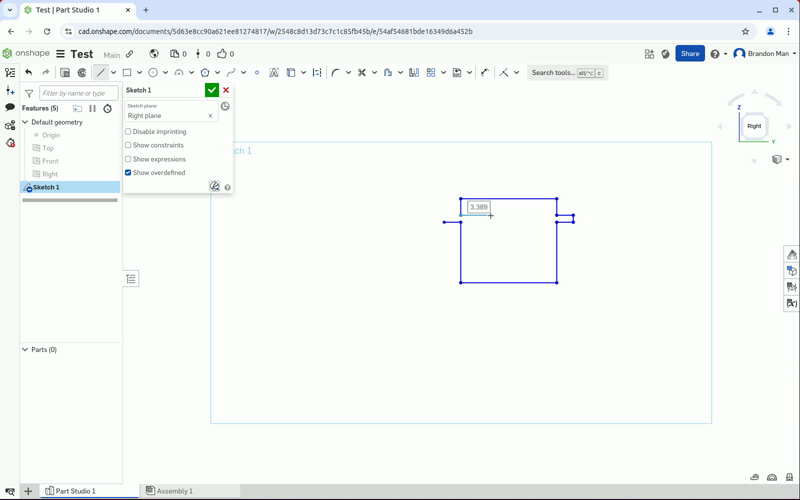
mouse_move(444, 215)
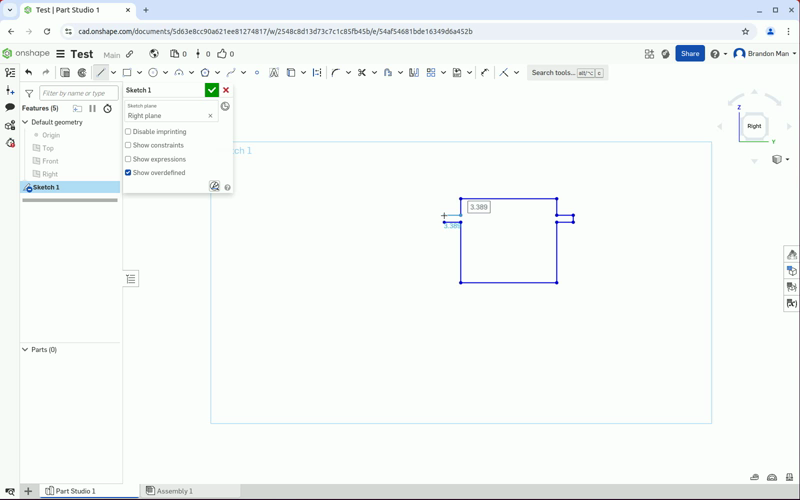
click(444, 215)
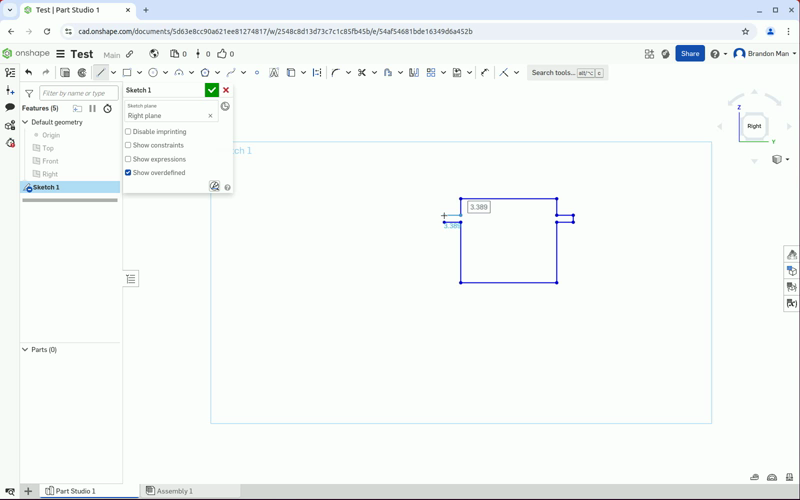
key_up(shift)
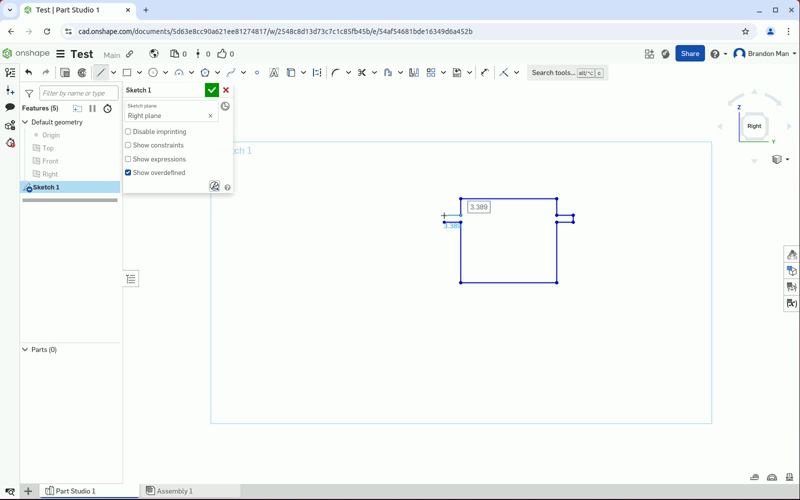
mouse_move(474, 215)
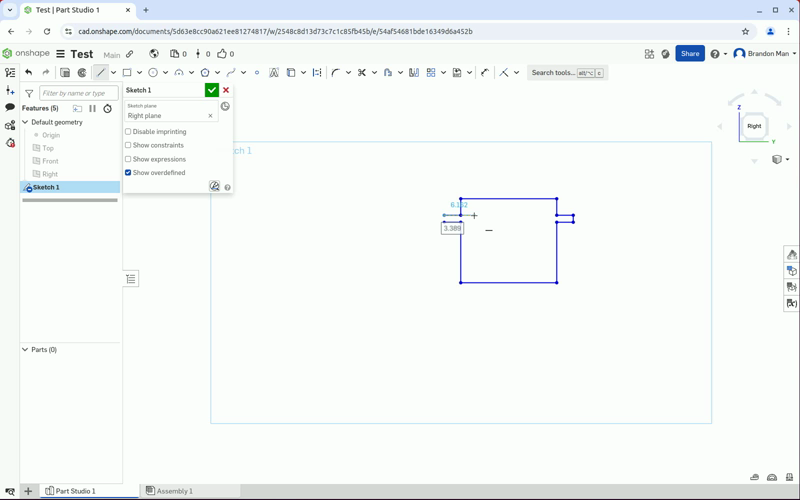
key_down(shift)
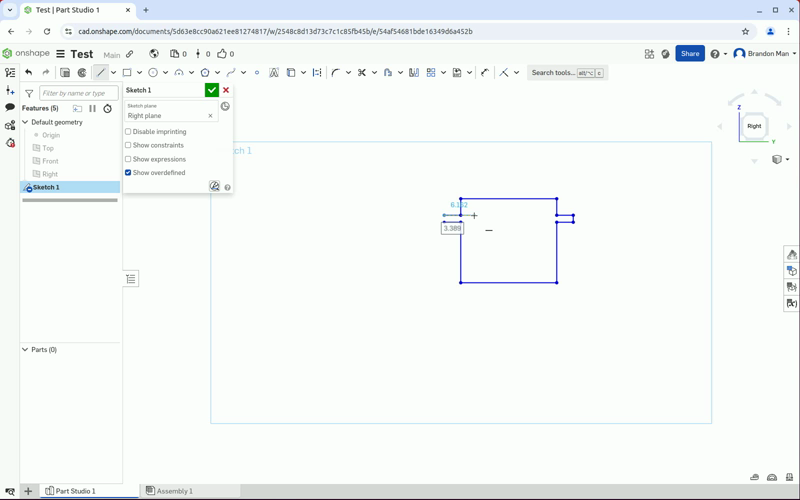
mouse_move(444, 222)
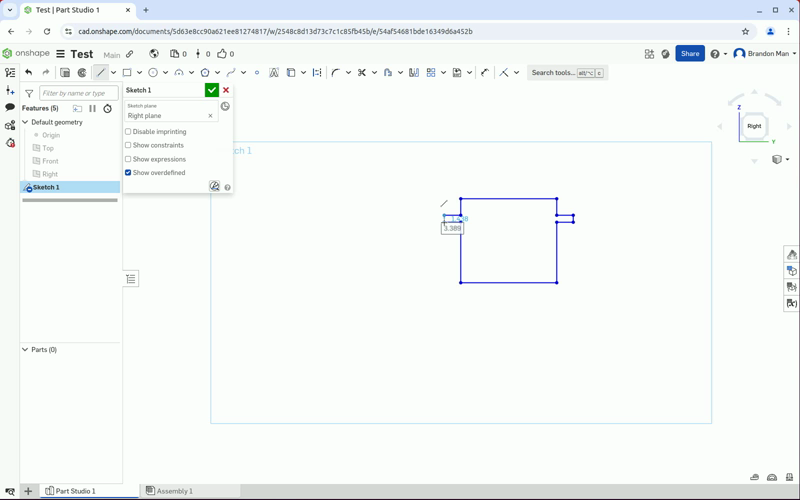
scroll(6)
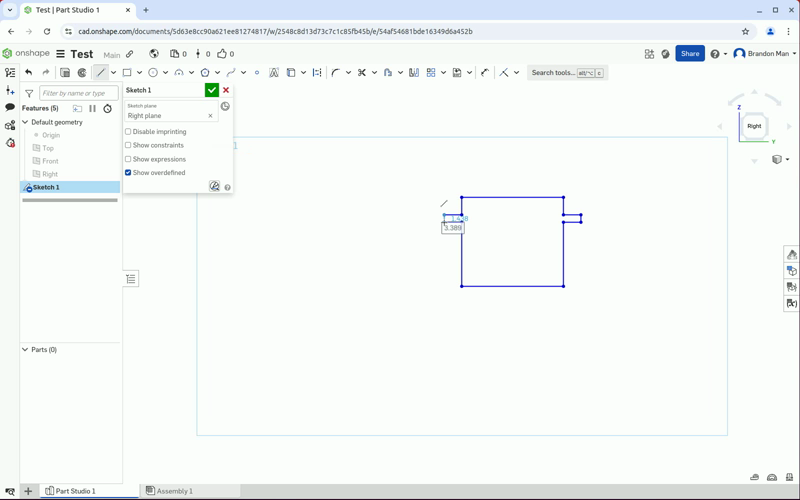
scroll(6)
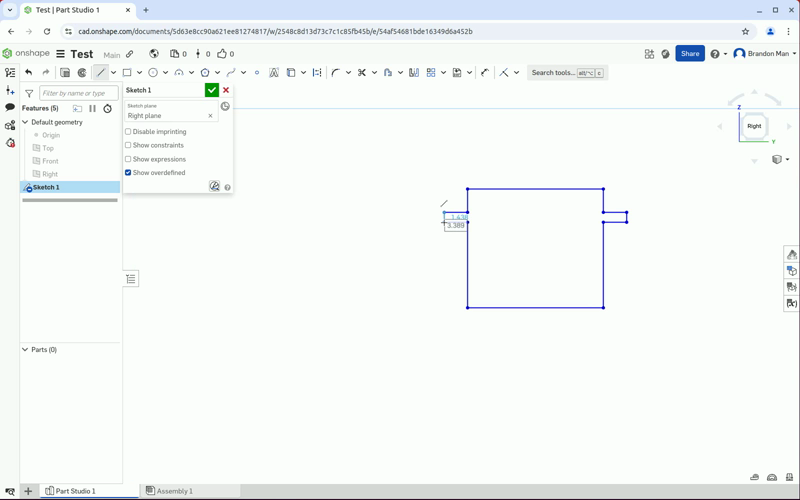
scroll(6)
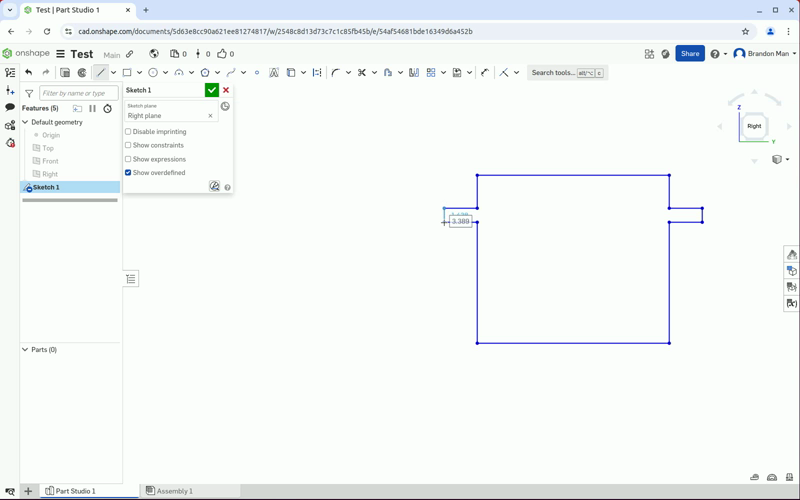
scroll(6)
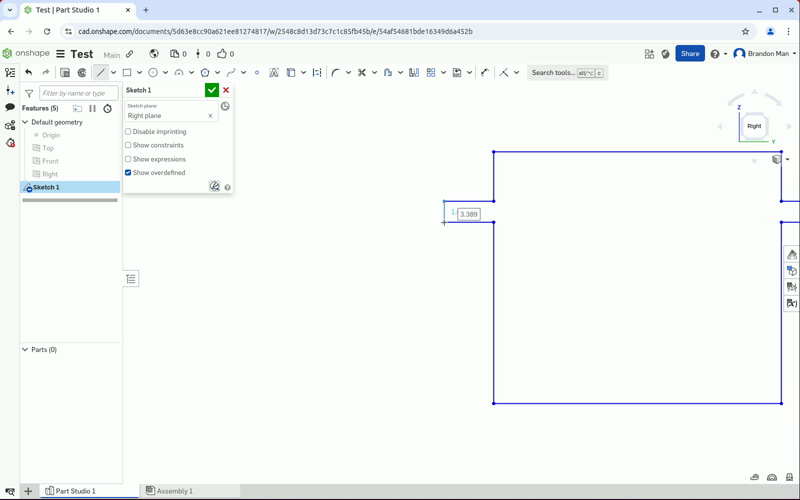
scroll(6)
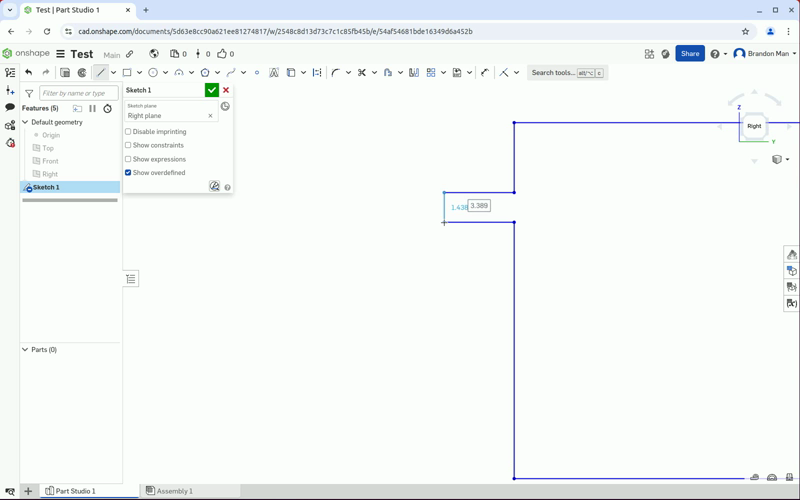
scroll(6)
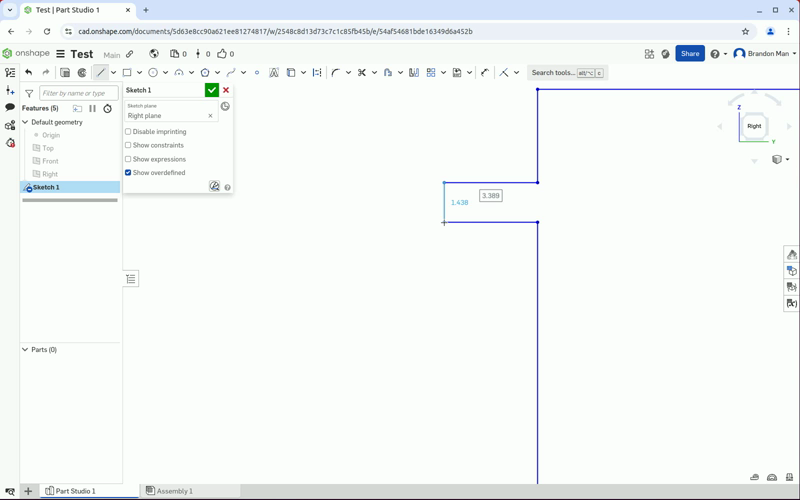
scroll(6)
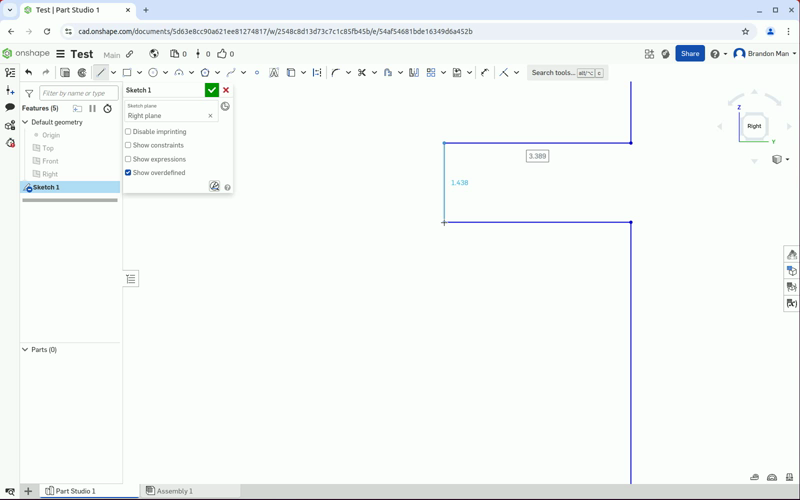
key_up(shift)
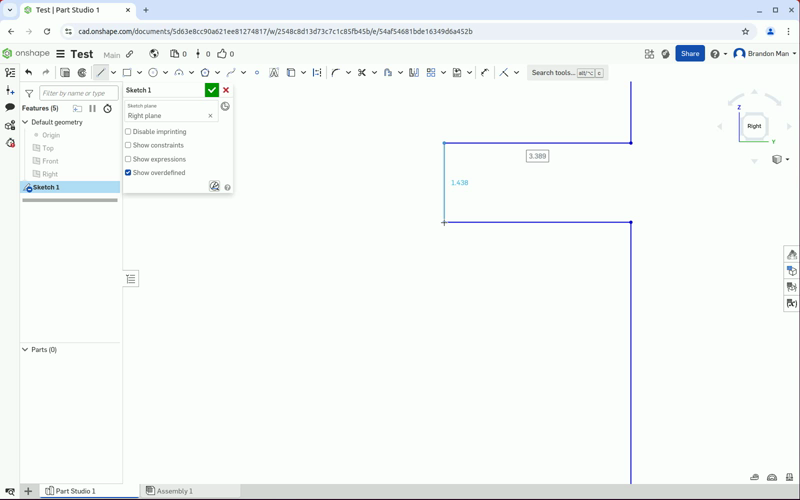
click(444, 222)
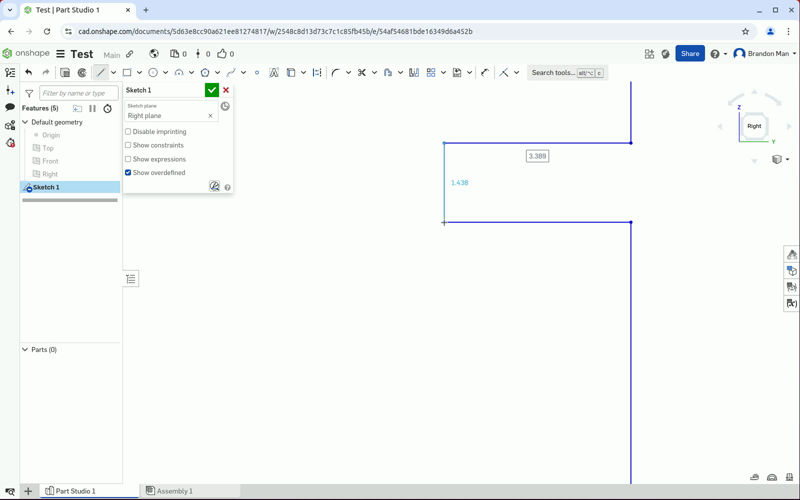
scroll(-6)
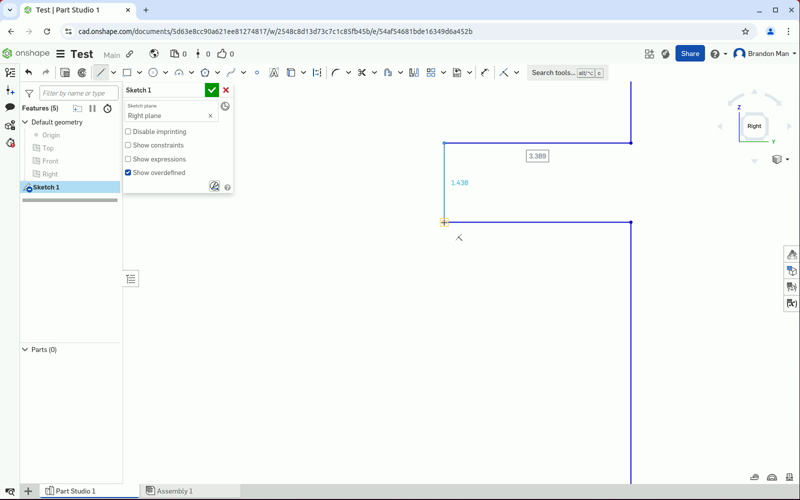
scroll(-6)
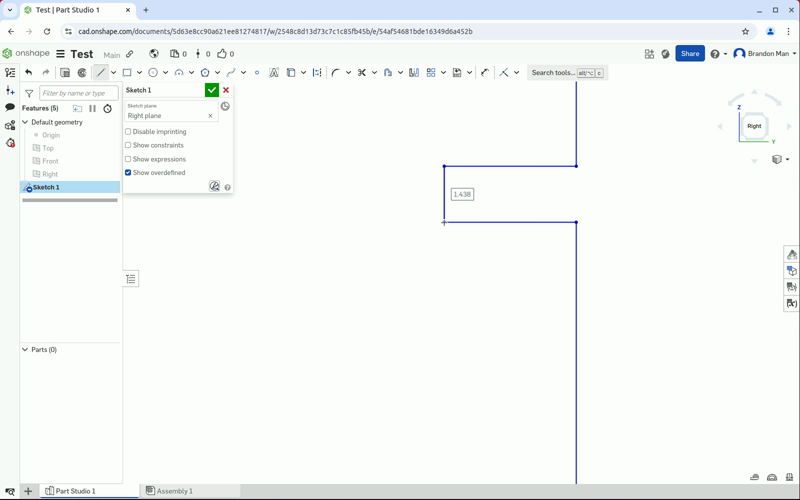
scroll(-6)
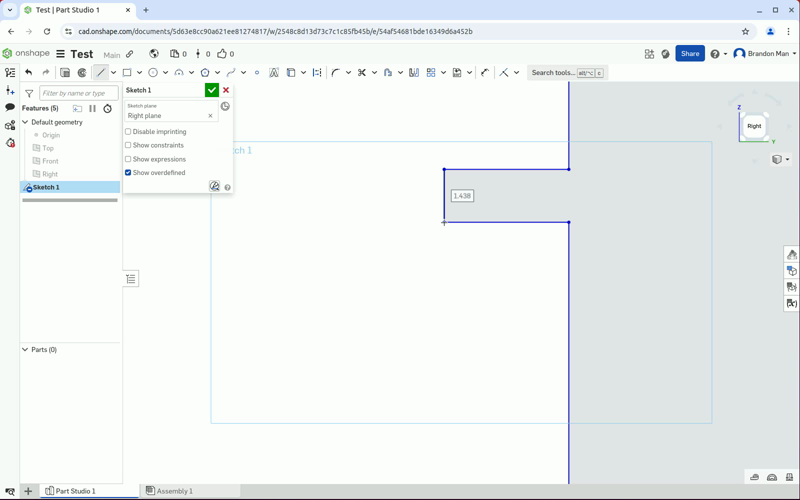
scroll(-6)
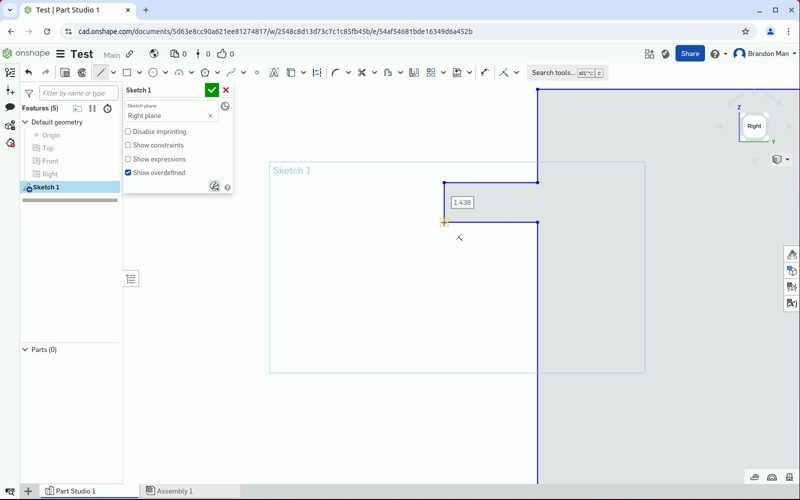
scroll(-6)
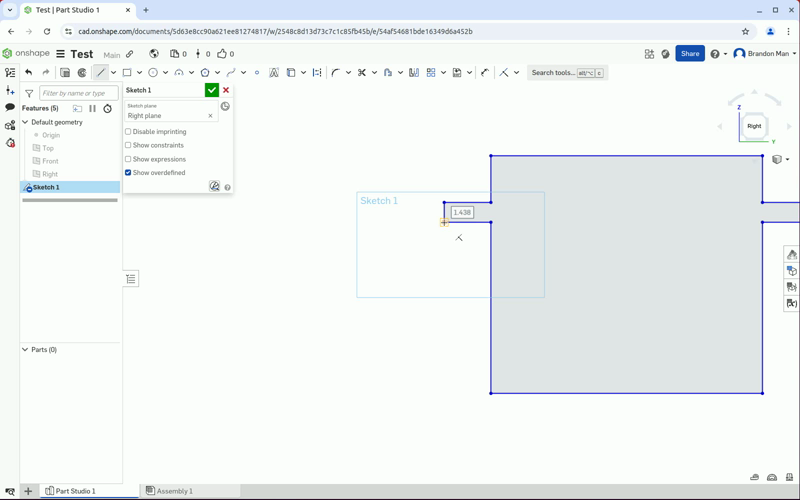
scroll(-6)
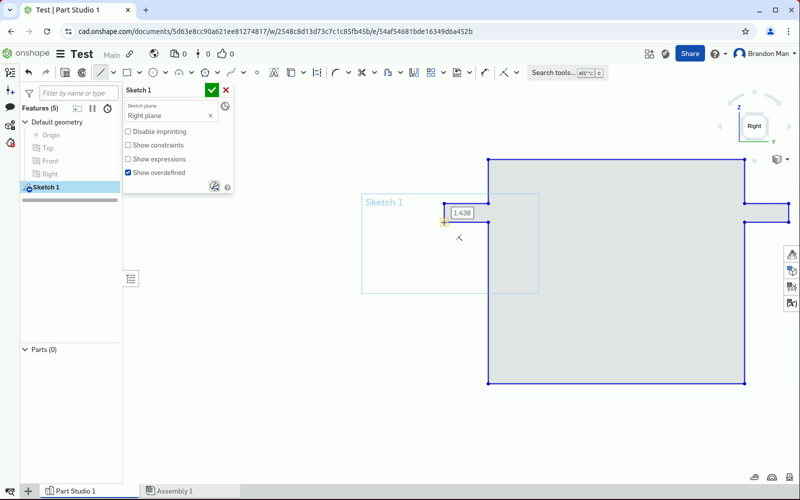
scroll(-6)
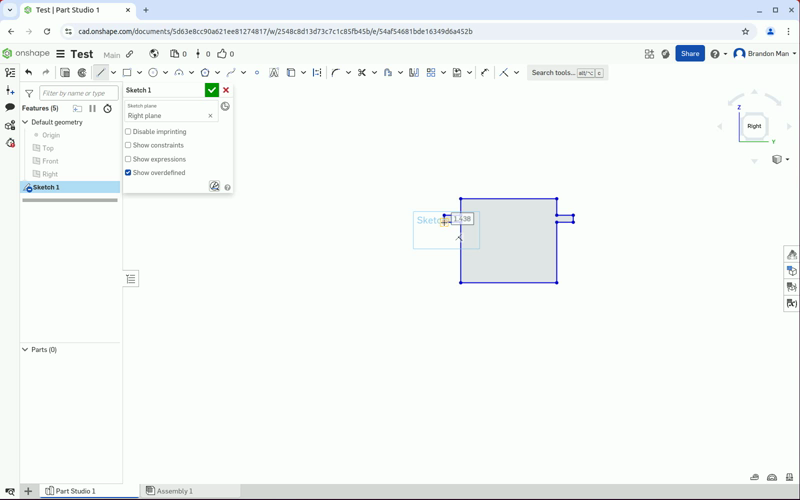
key(esc)
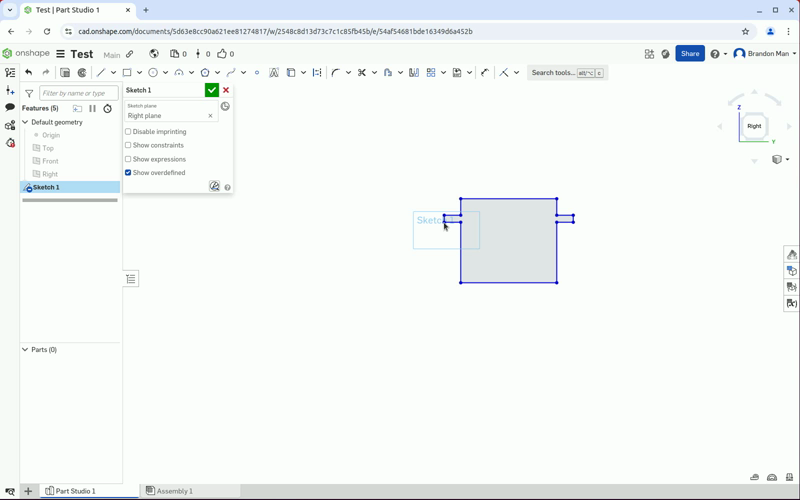
mouse_move(489, 254)
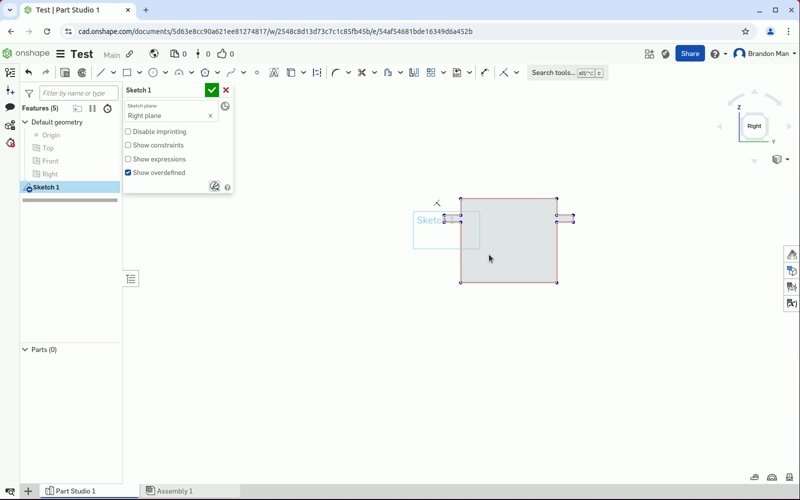
click(489, 254)
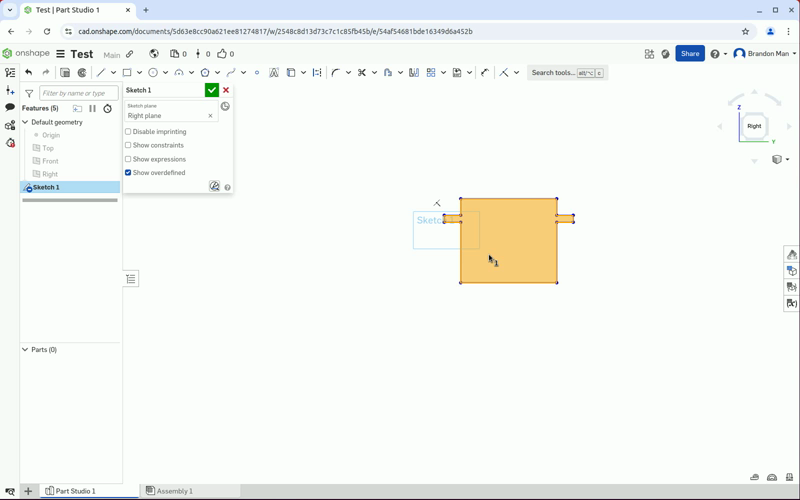
mouse_move(73, 352)
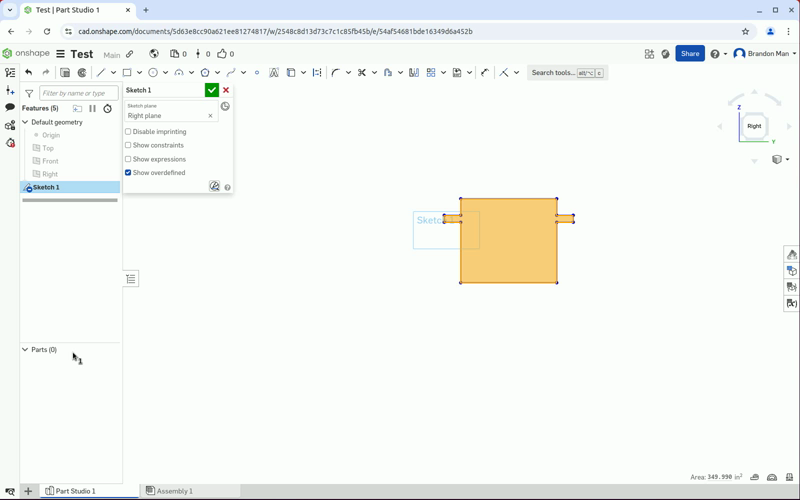
key(shift+y)
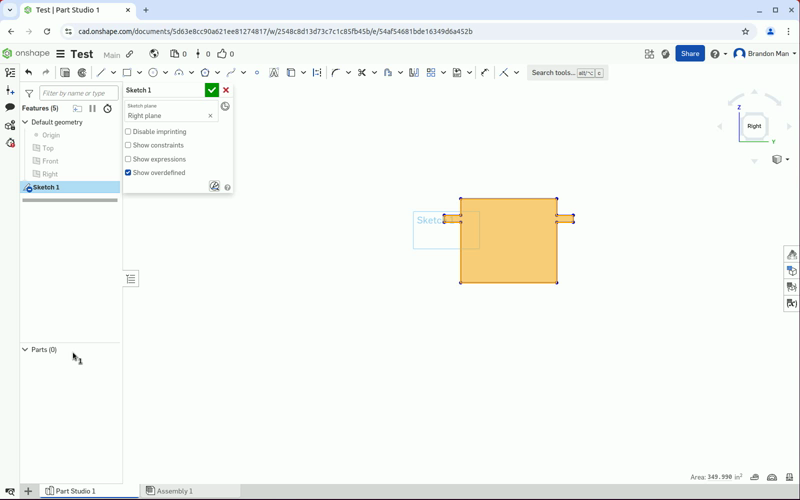
key(shift+e)
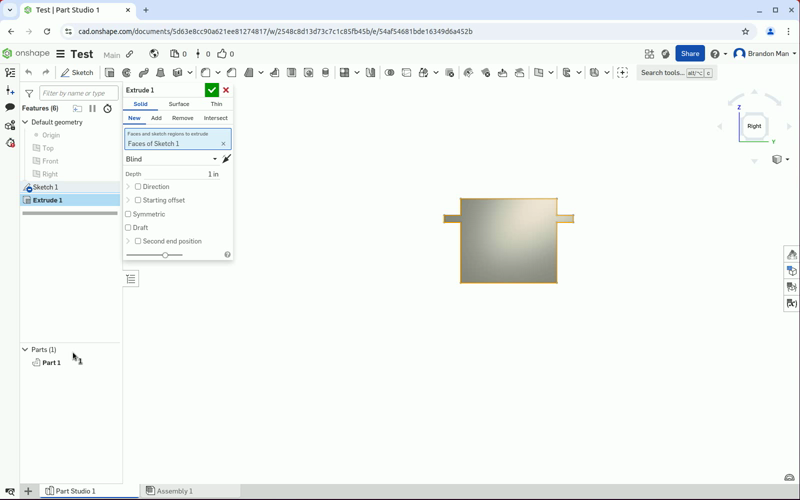
mouse_move(143, 106)
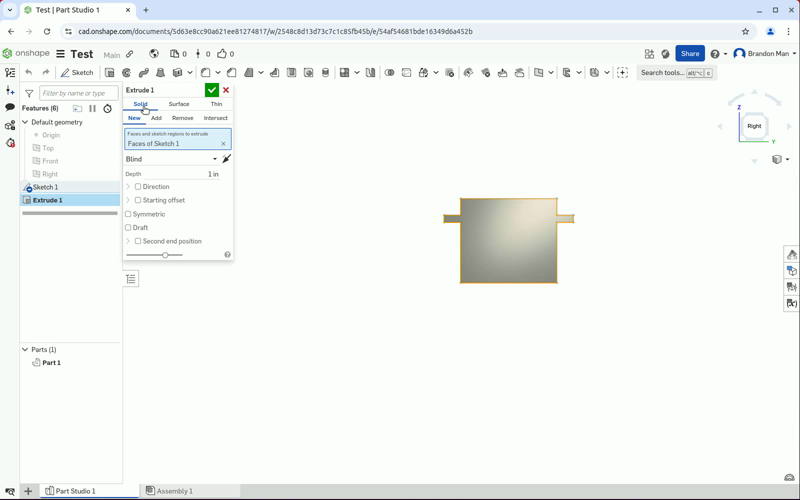
click(143, 106)
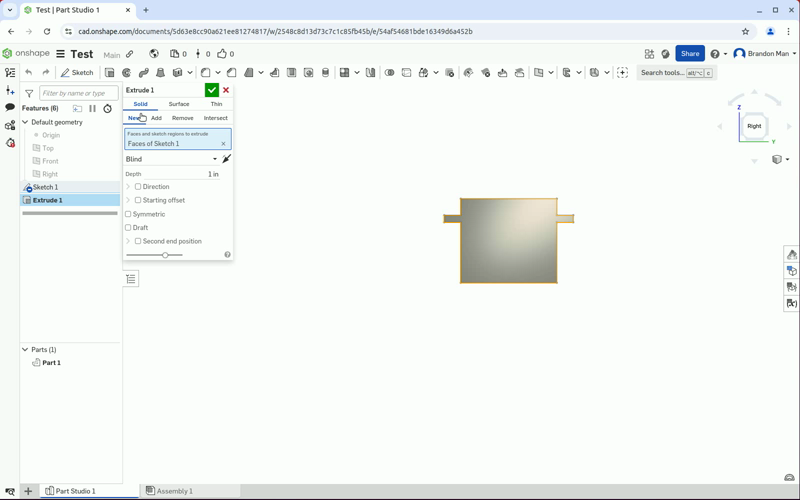
mouse_move(137, 120)
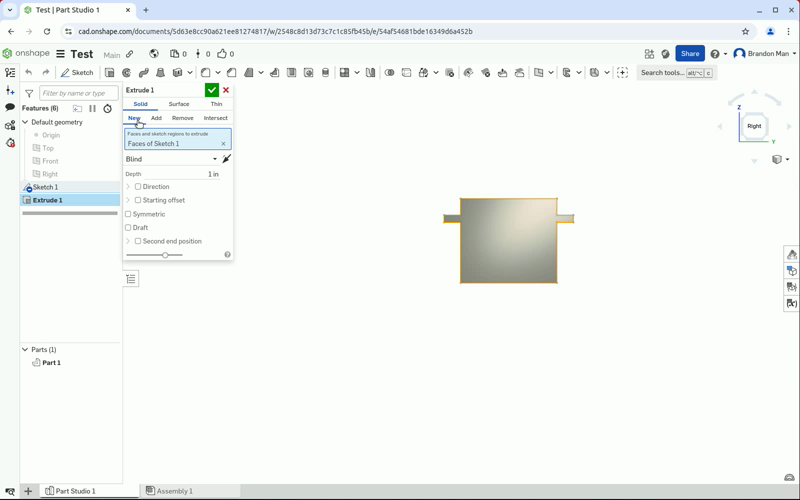
click(137, 120)
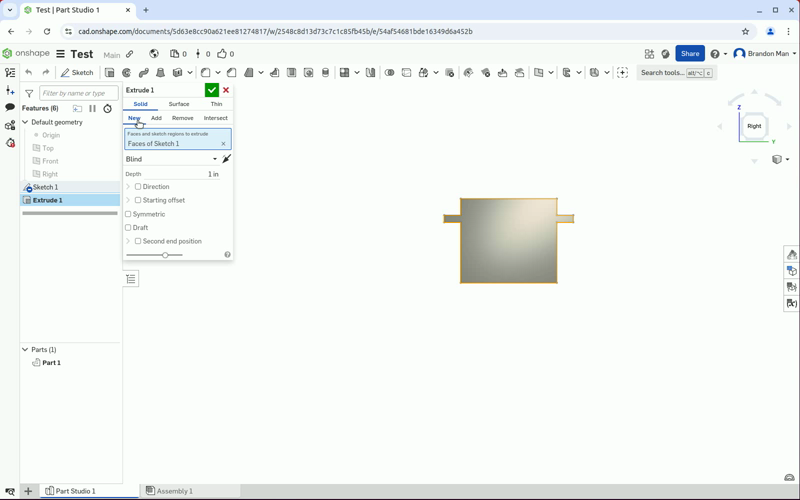
key(tab, 4)
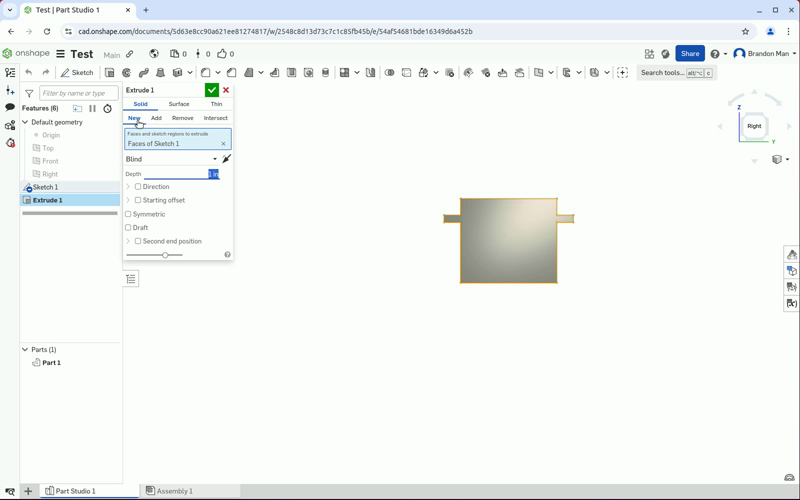
text(9.388)
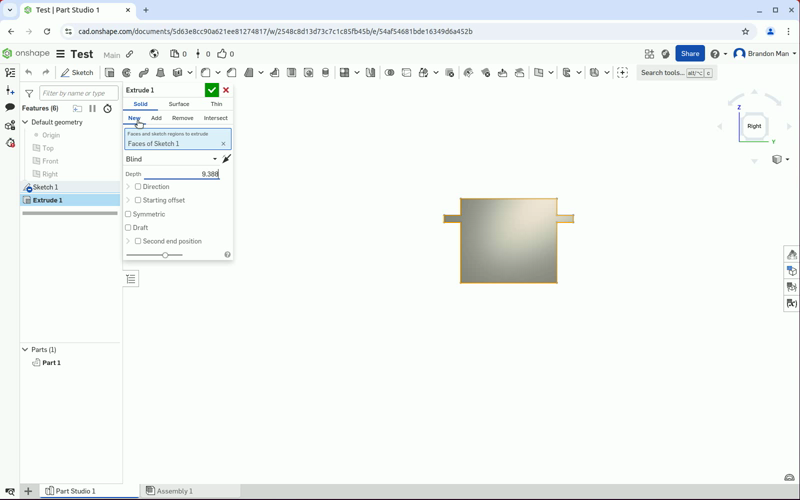
key(enter)
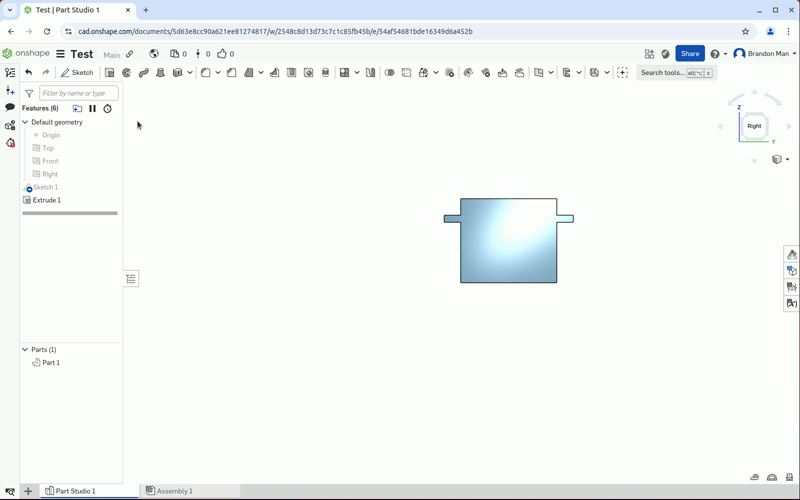
key(shift+h)
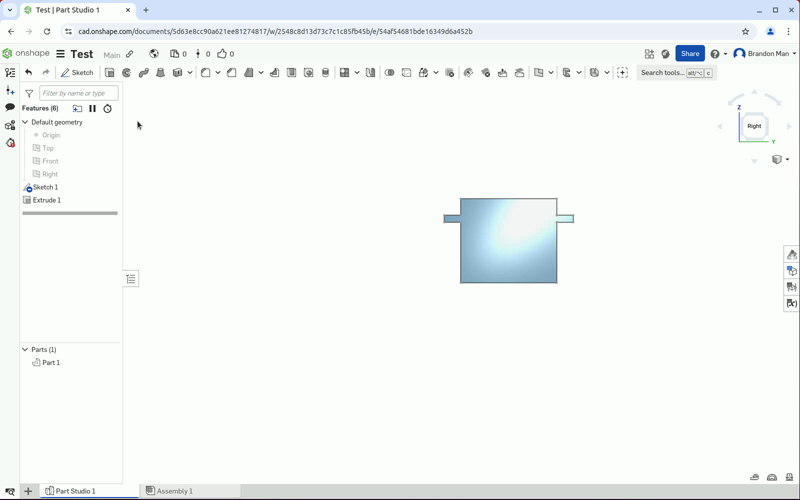
key(shift+h)
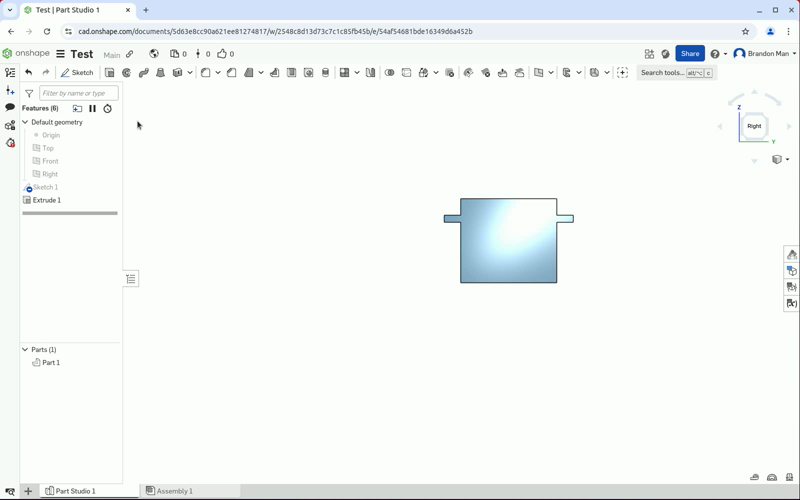
mouse_move(73, 189)
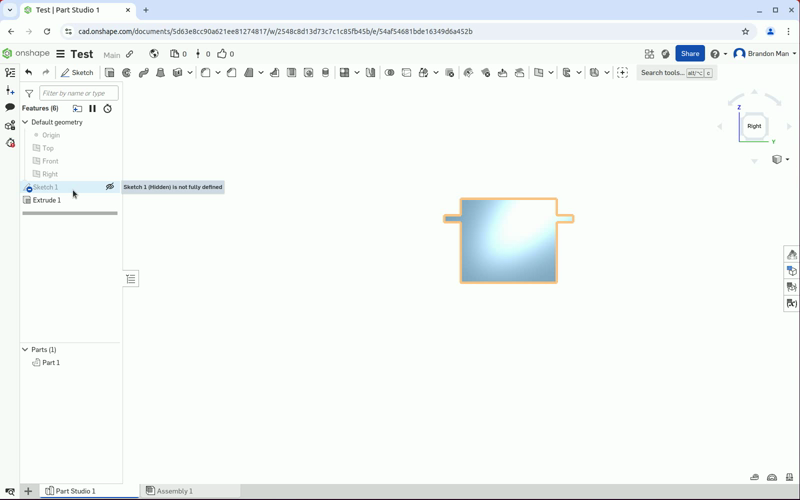
click(73, 189)
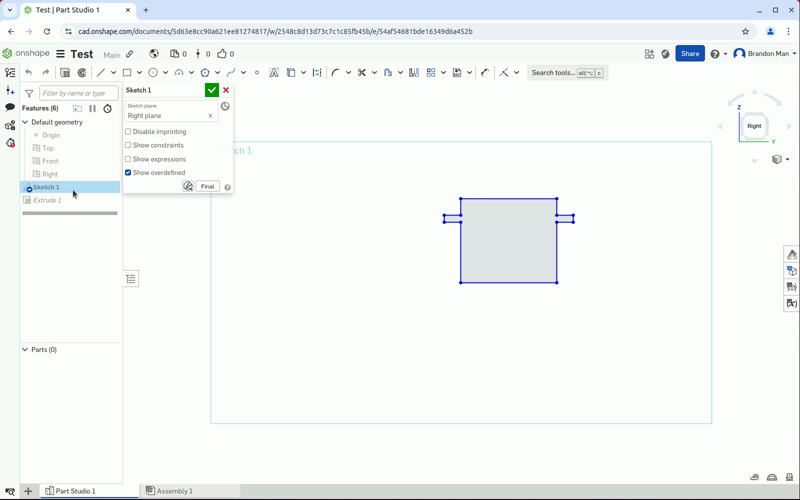
mouse_move(229, 92)
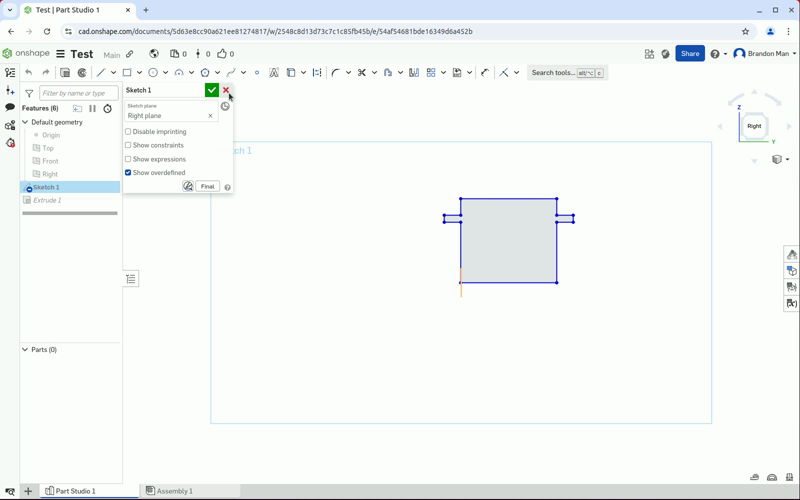
click(229, 92)
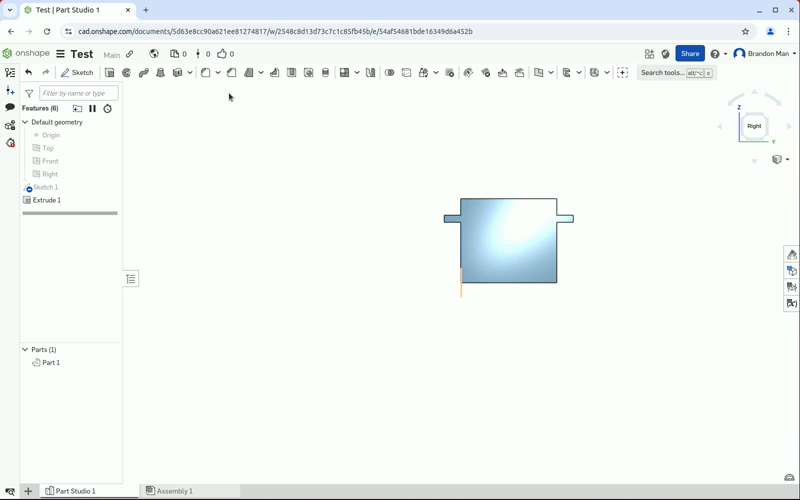
mouse_move(73, 352)
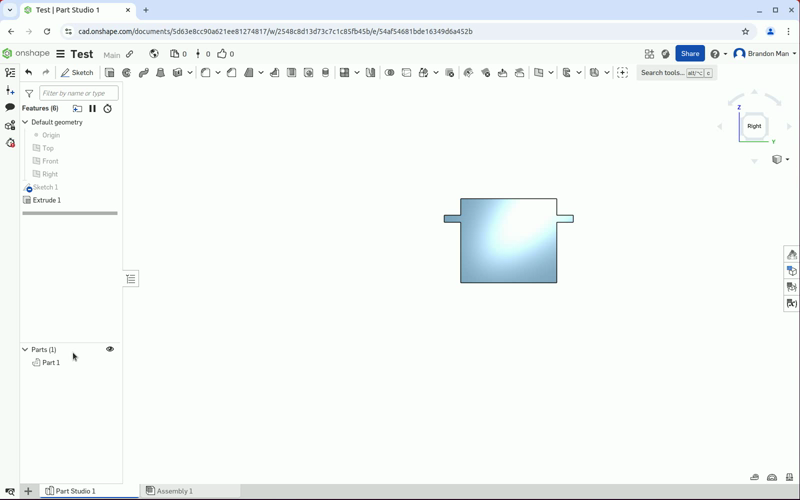
key(y)
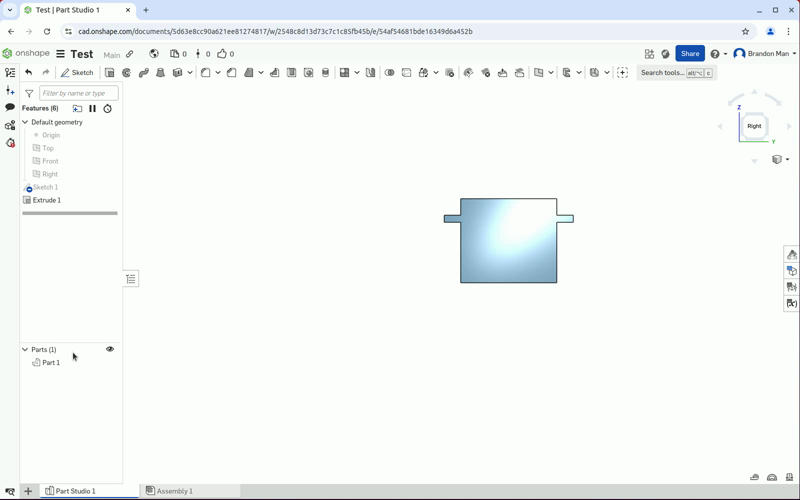
key(shift+p)
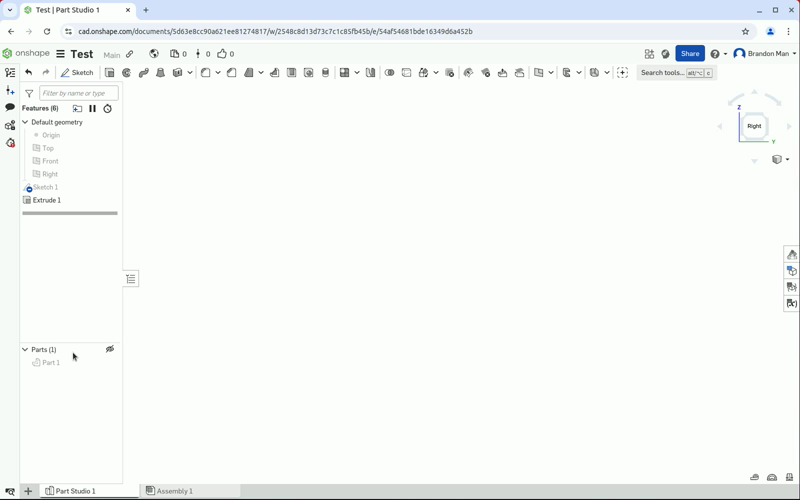
key(space)
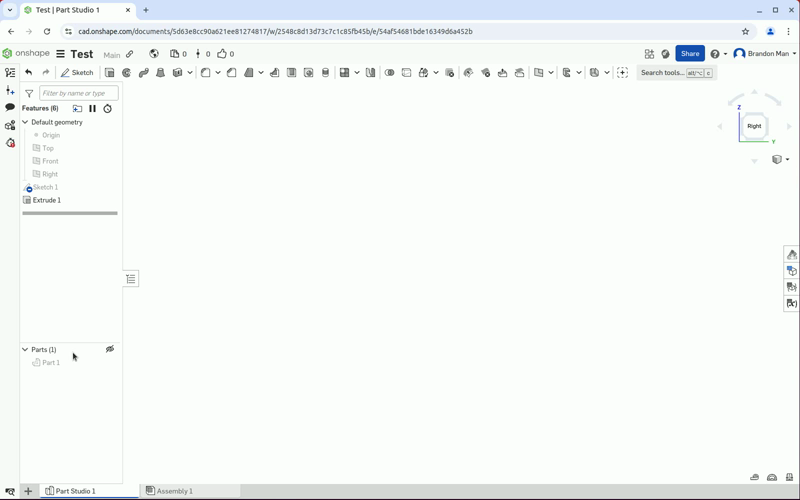
key_down(shift)
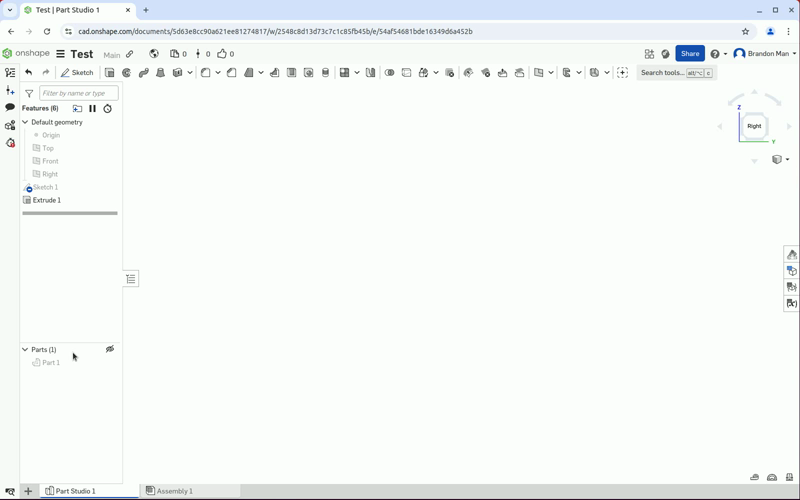
key(right)
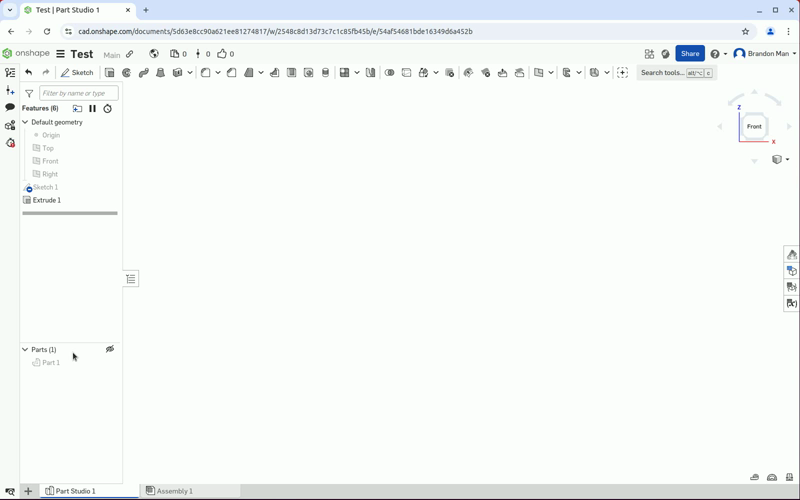
key_up(shift)
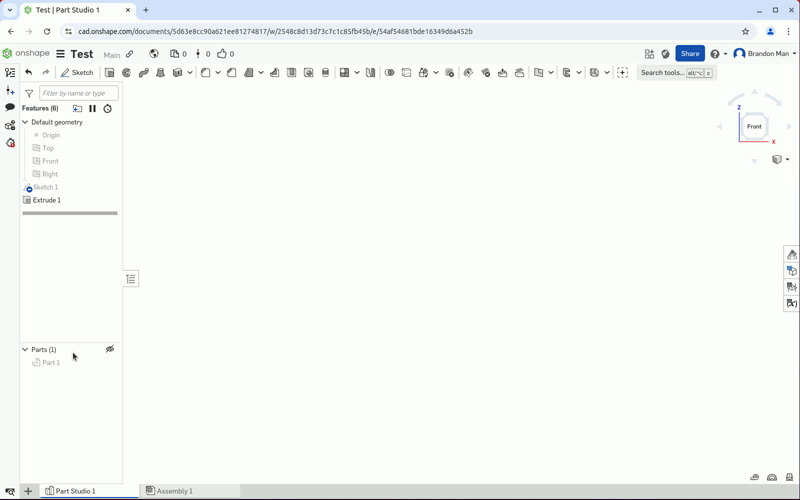
key(space)
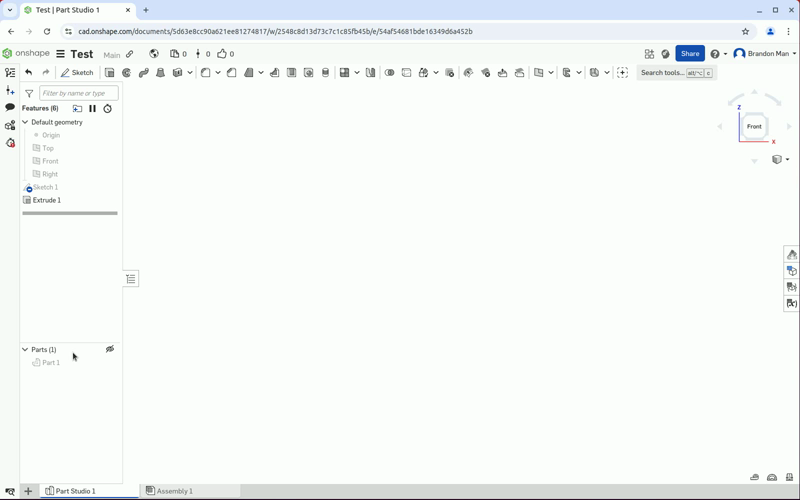
key_down(shift)
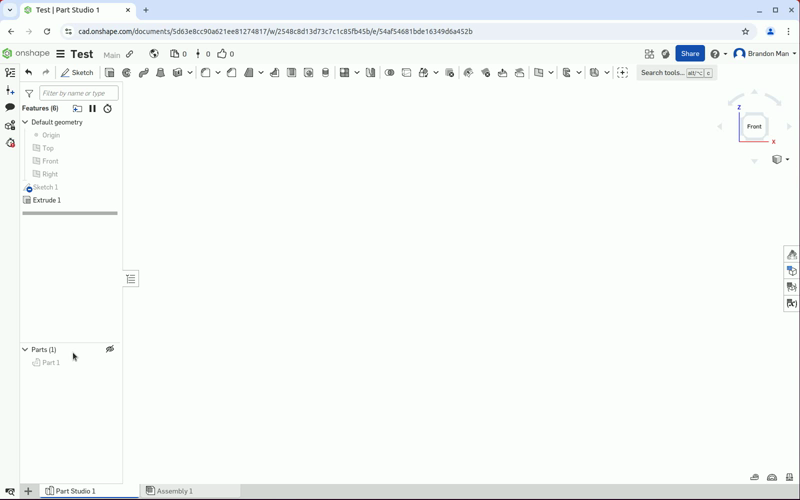
key(down)
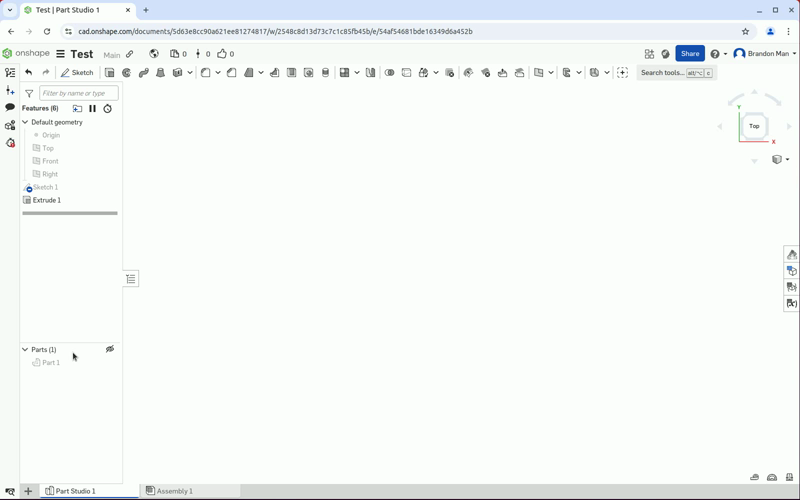
key_up(shift)
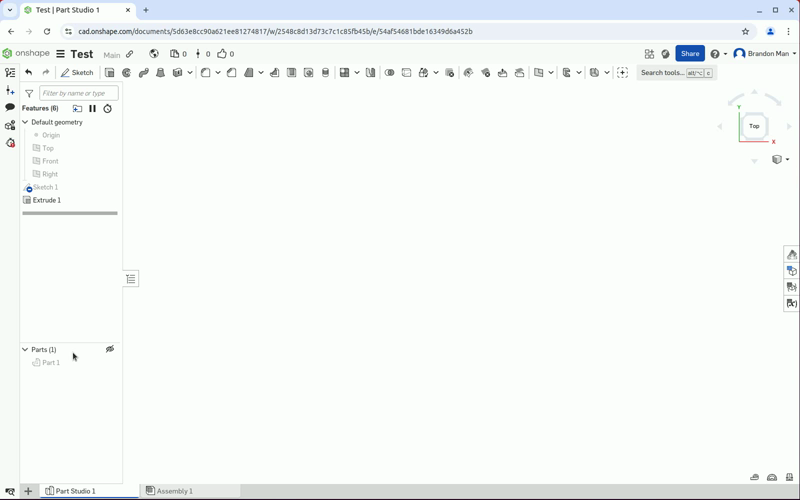
mouse_move(73, 352)
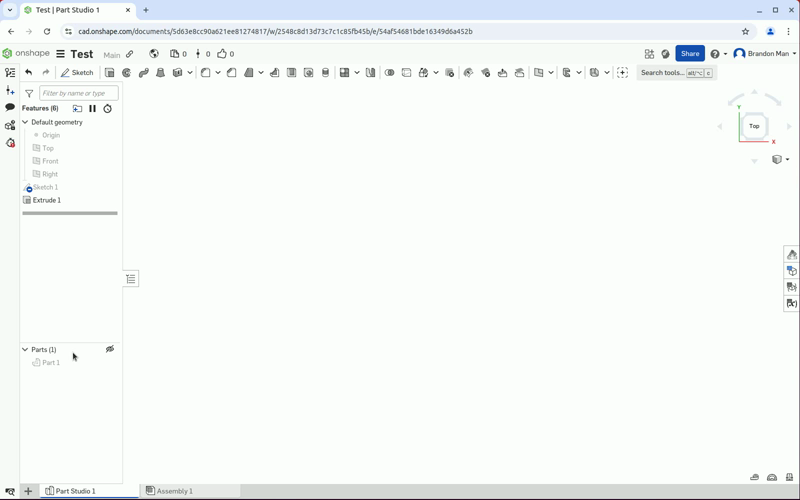
key(shift+y)
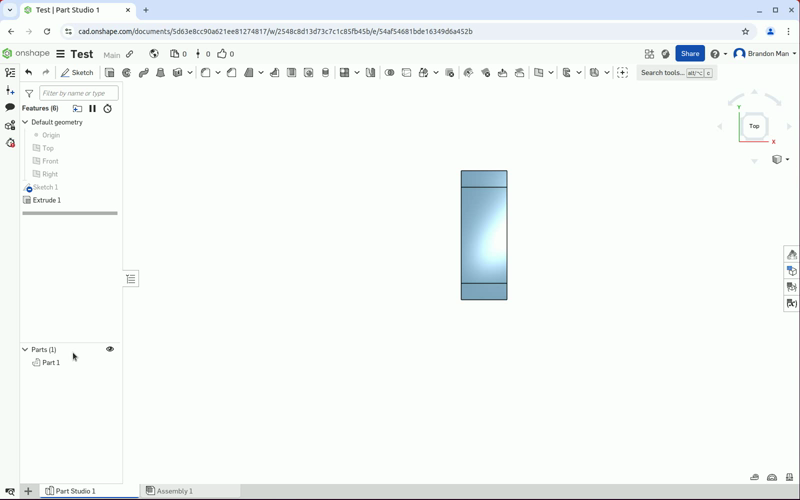
mouse_move(541, 75)
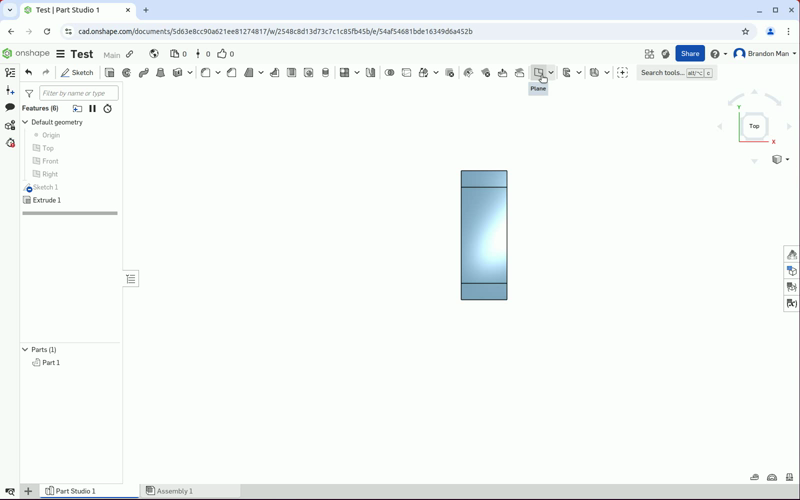
click(541, 75)
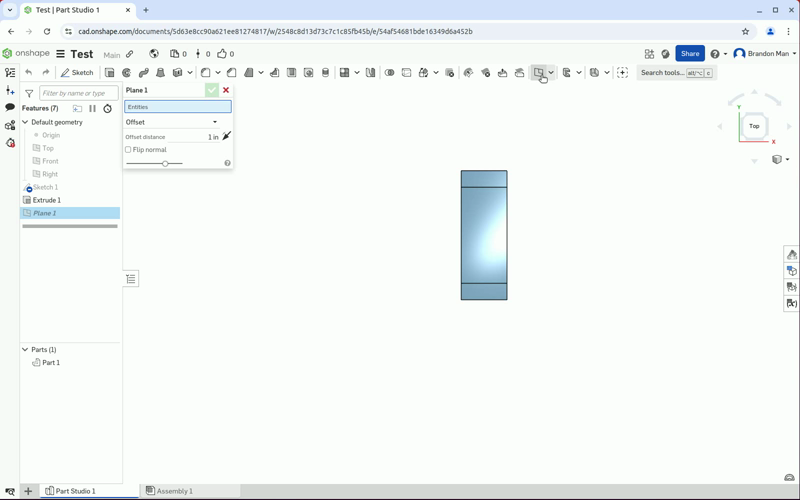
mouse_move(73, 150)
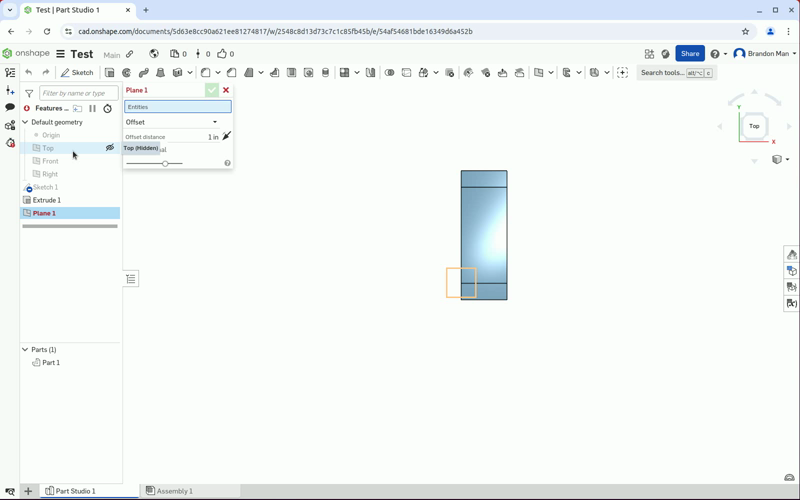
click(73, 150)
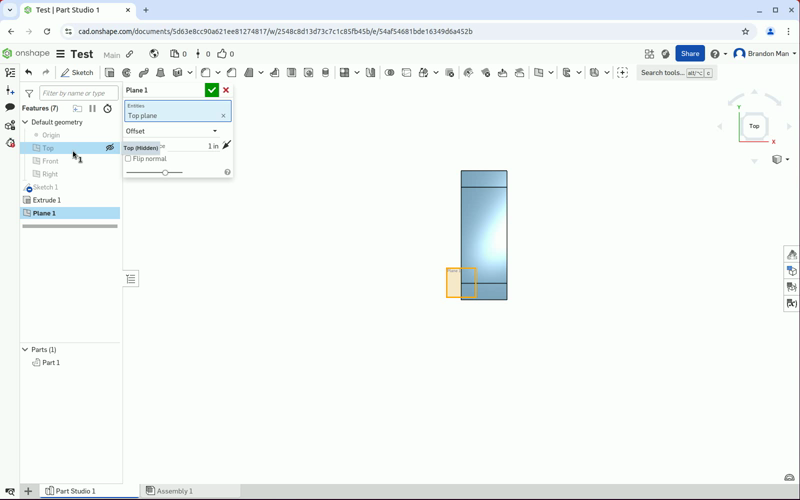
key(tab, 2)
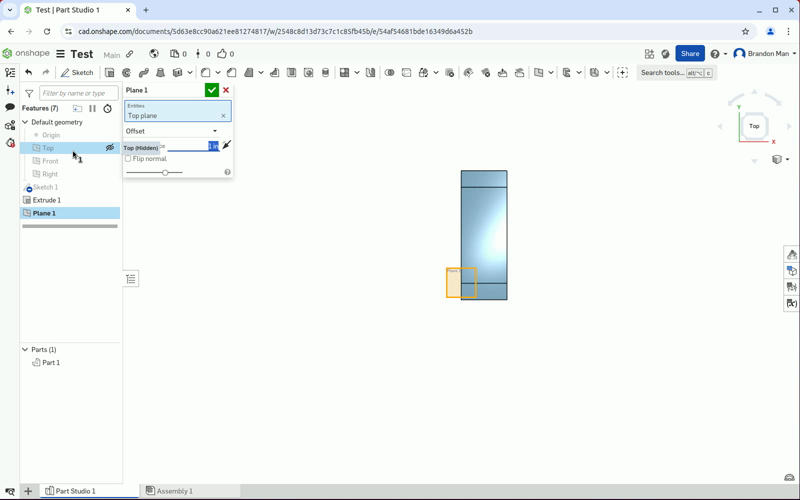
text(17.316)
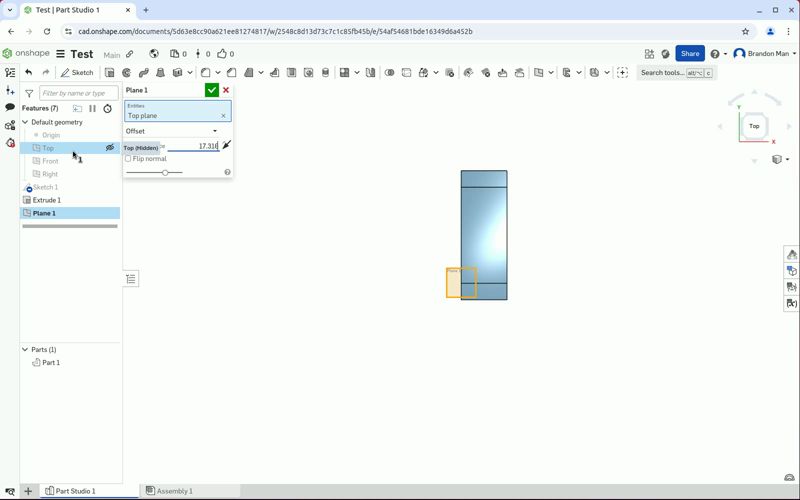
key(enter, 2)
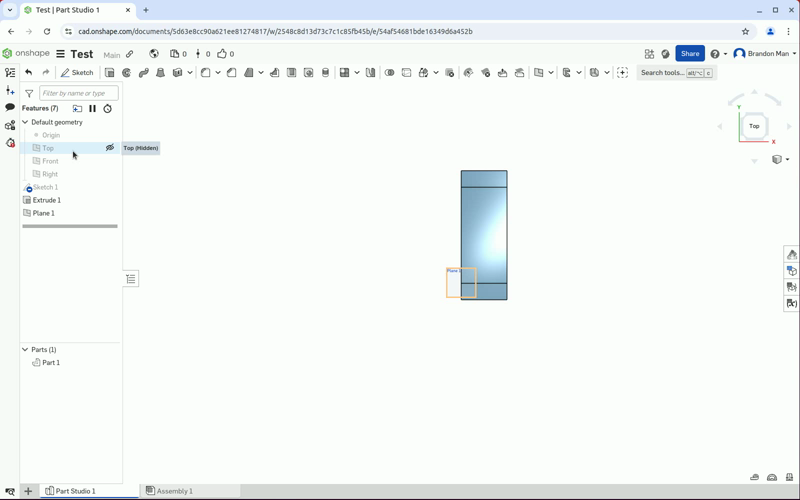
key(shift+s)
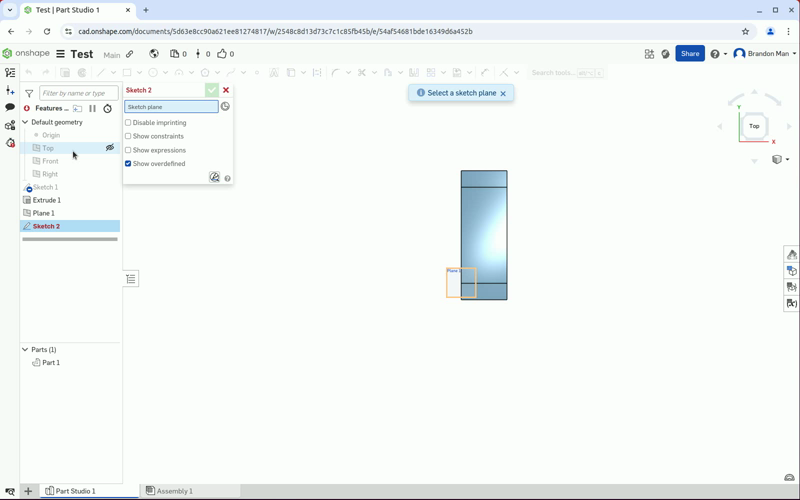
mouse_move(73, 215)
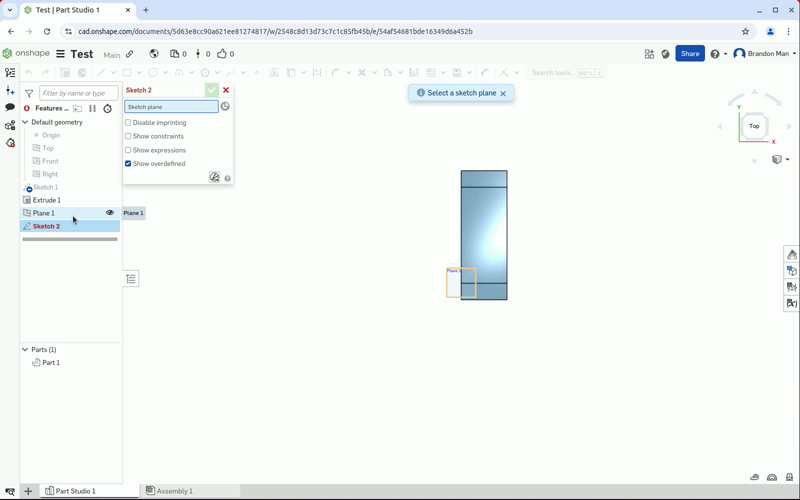
click(73, 215)
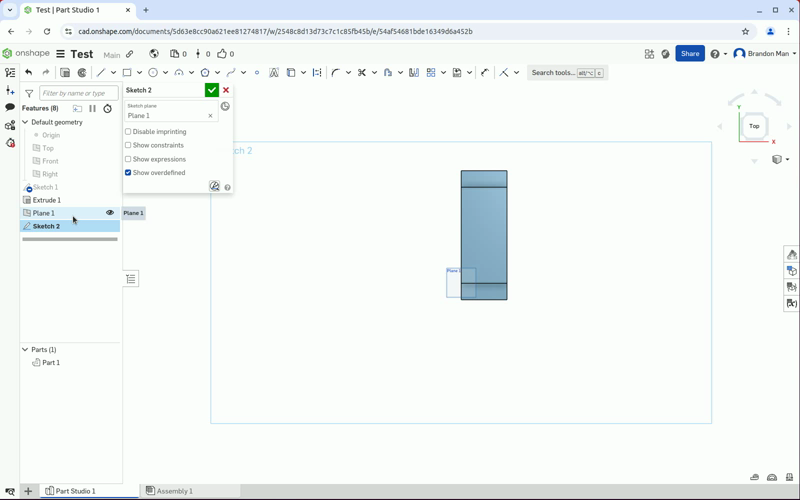
mouse_move(73, 352)
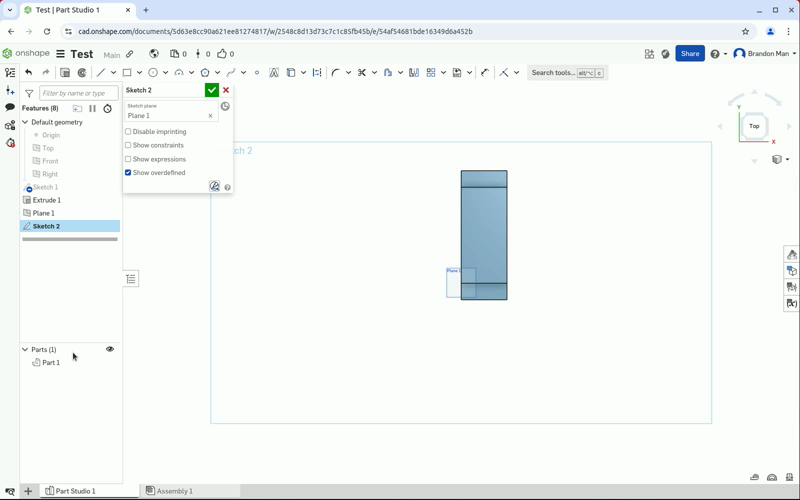
key(y)
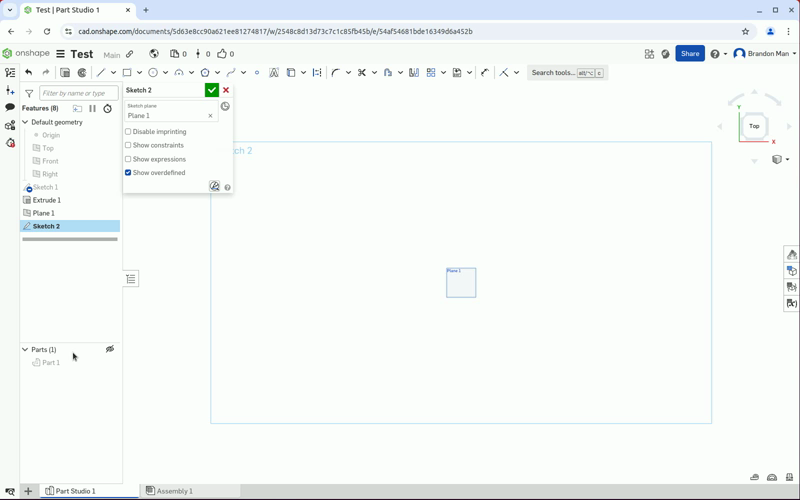
key(c)
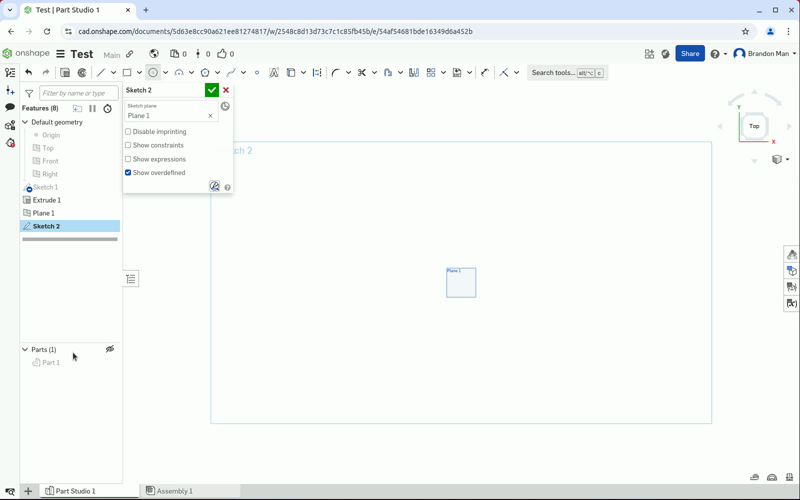
key_down(shift)
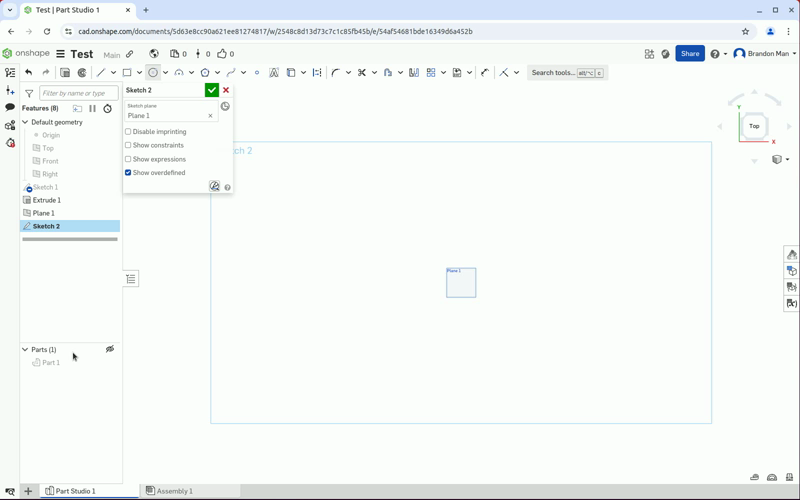
mouse_move(484, 259)
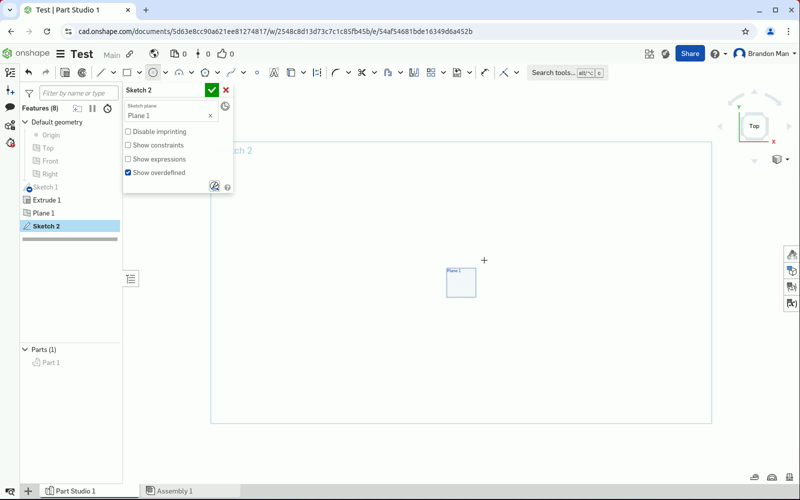
click(484, 259)
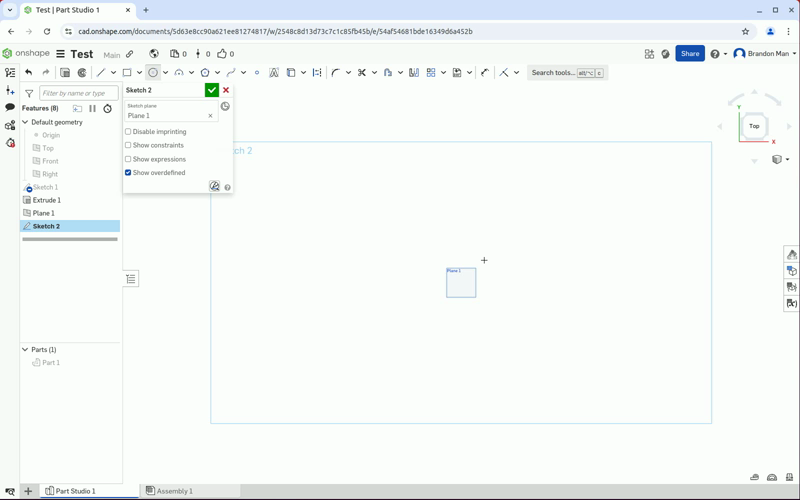
key_up(shift)
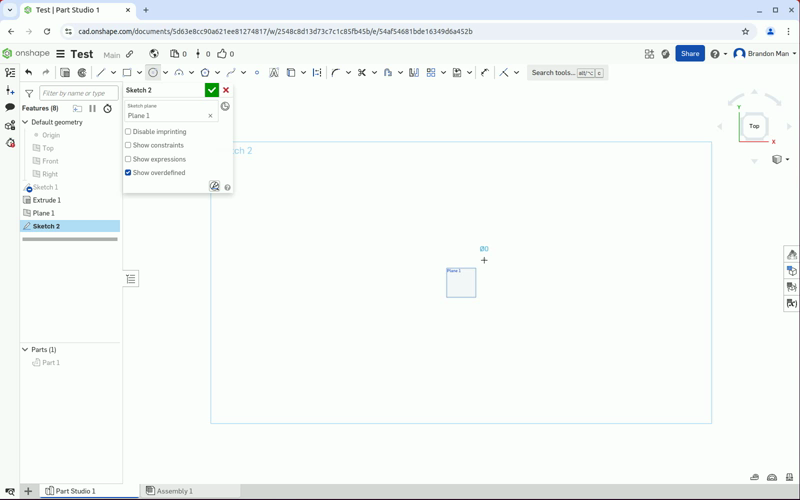
mouse_move(492, 259)
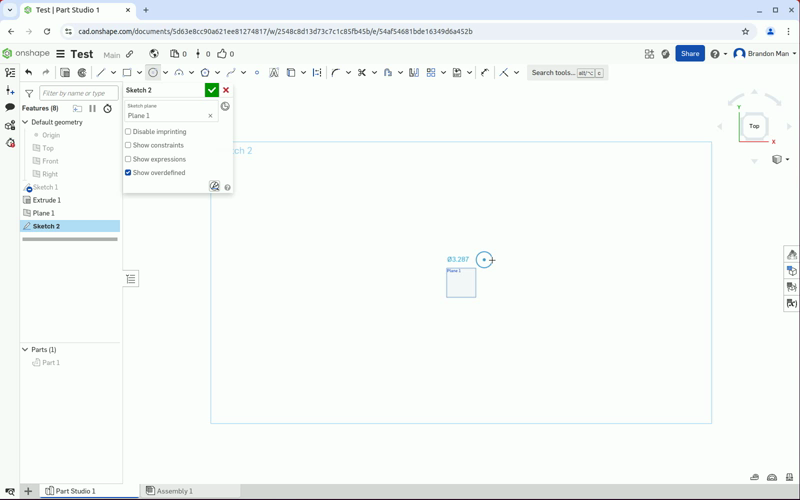
click(492, 259)
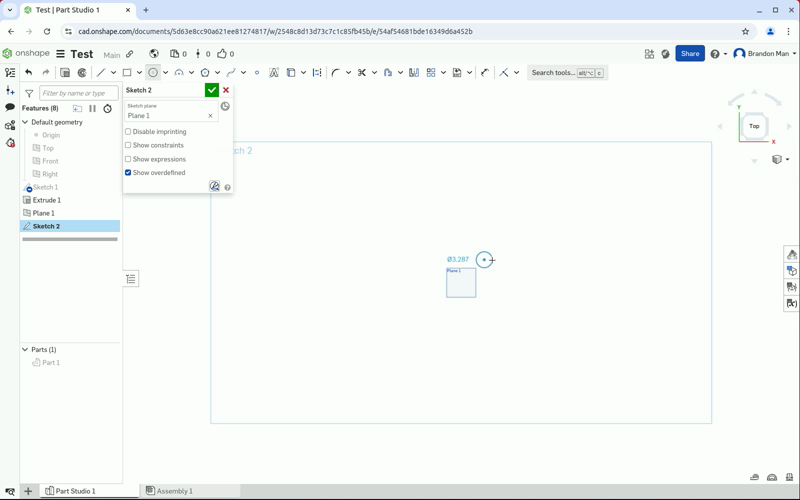
key(esc)
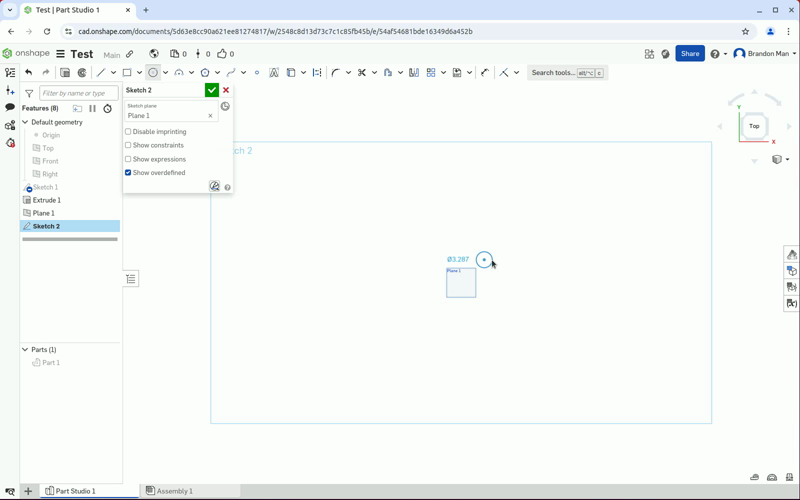
mouse_move(489, 258)
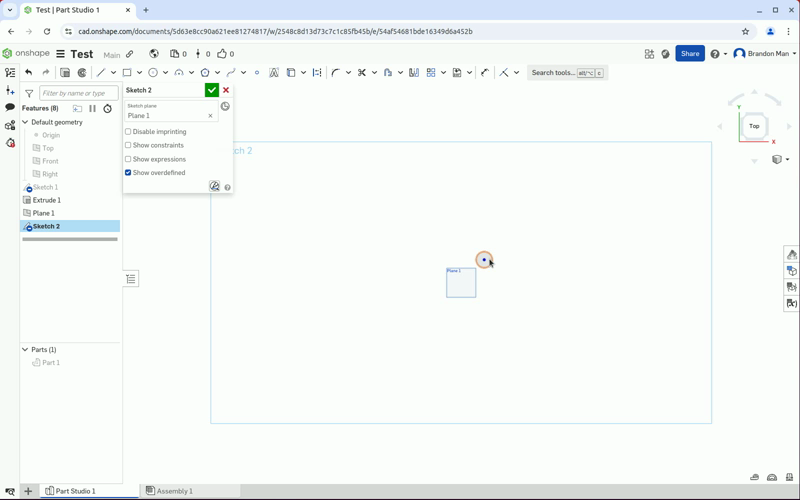
scroll(6)
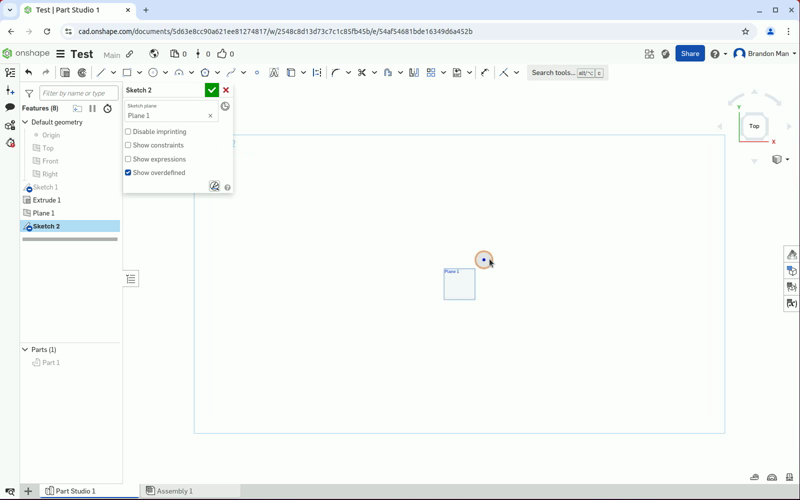
scroll(6)
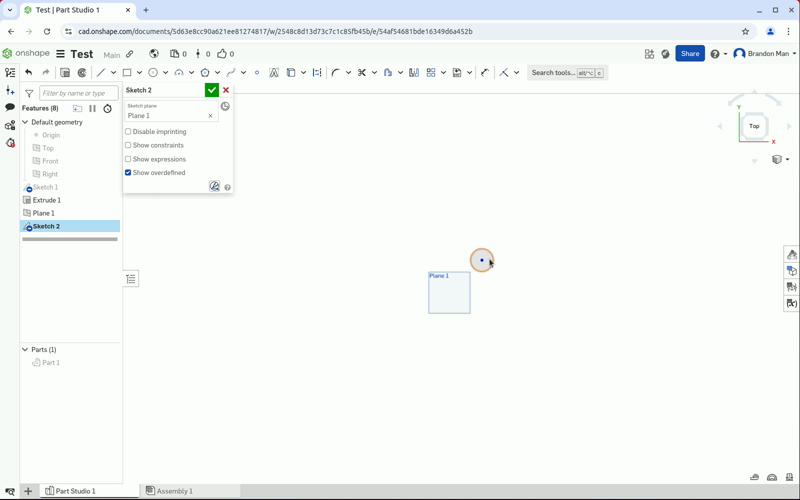
scroll(6)
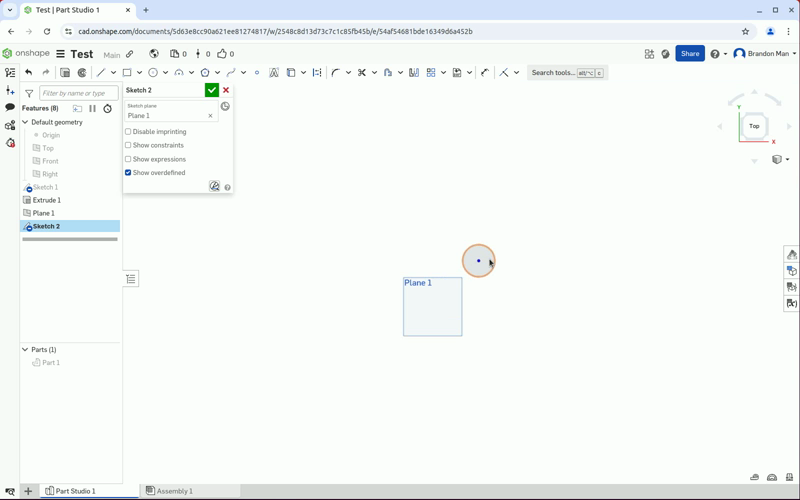
scroll(6)
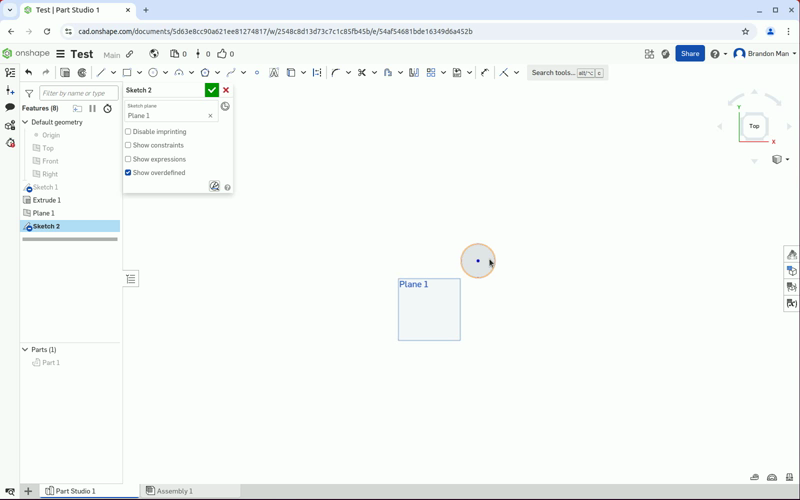
scroll(6)
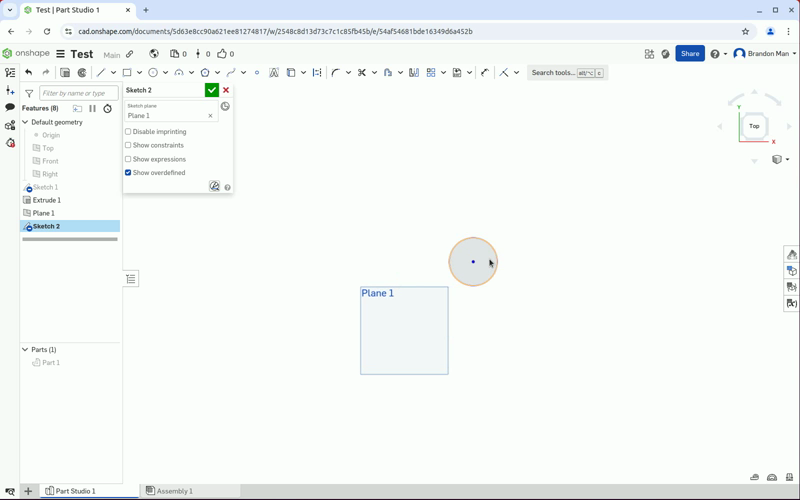
scroll(6)
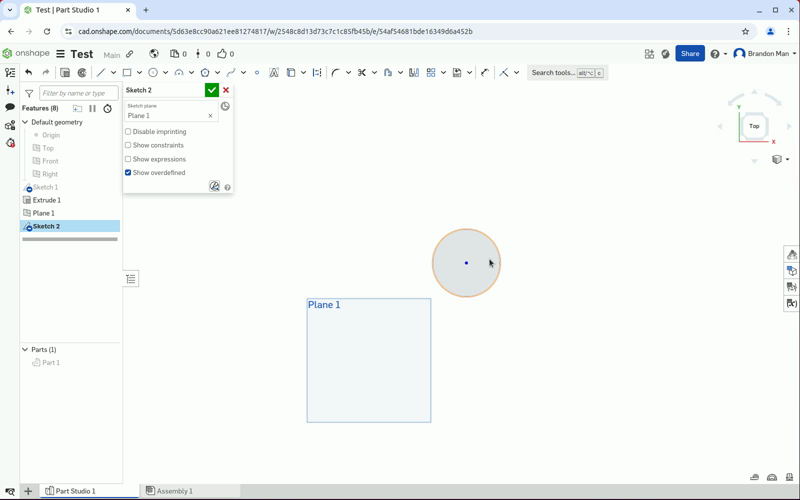
scroll(6)
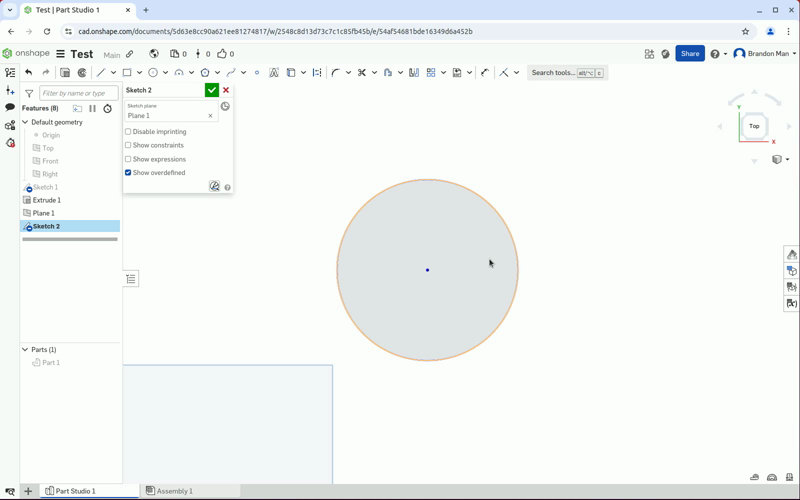
click(489, 258)
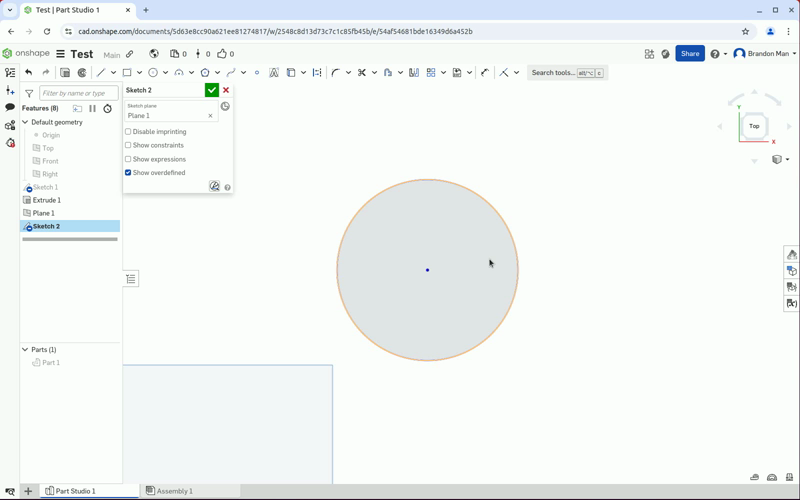
scroll(-6)
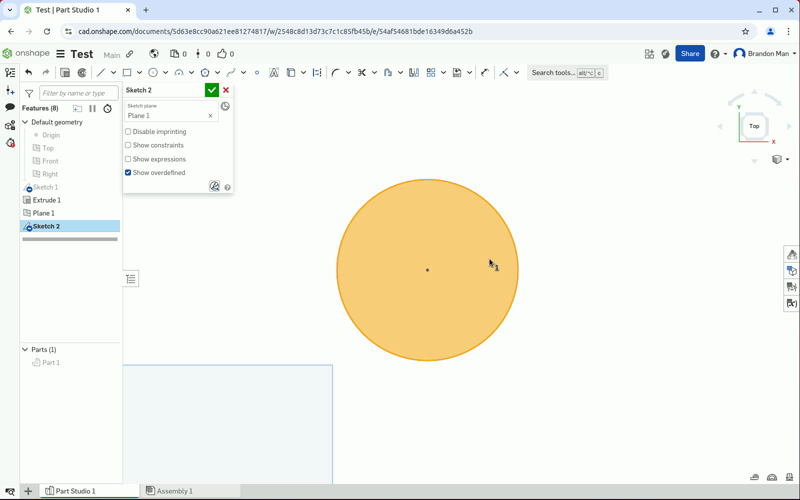
scroll(-6)
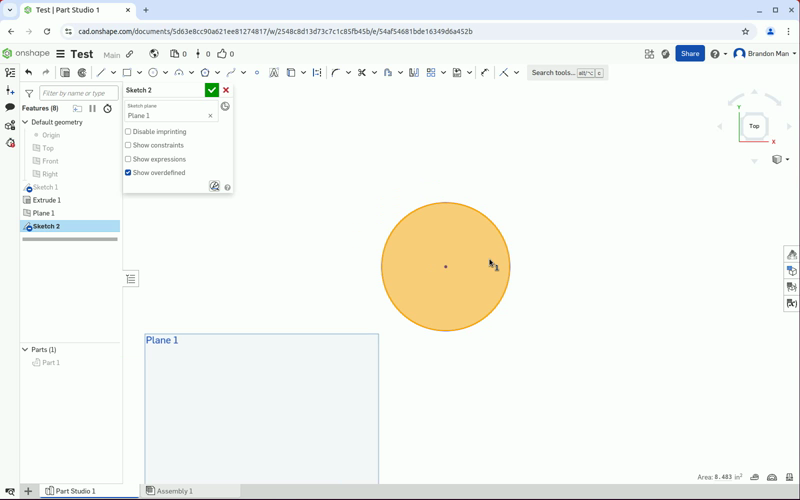
scroll(-6)
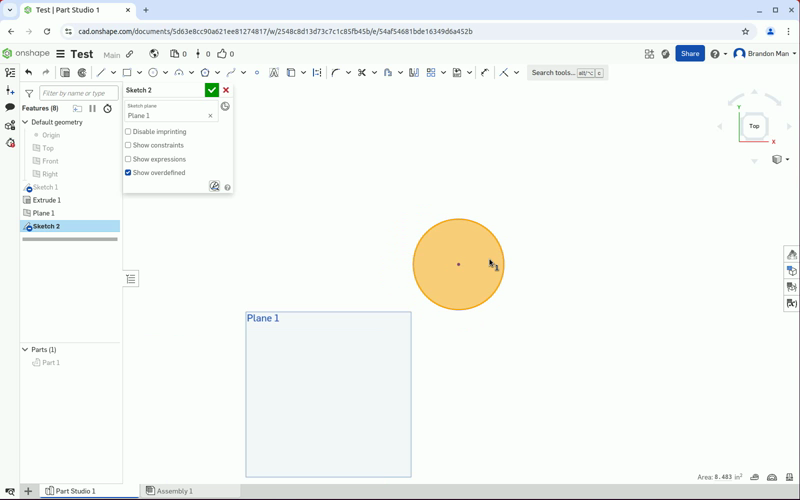
scroll(-6)
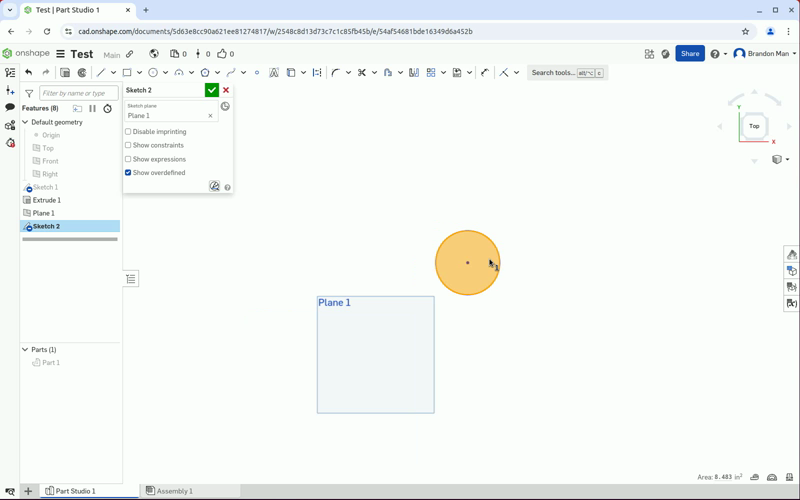
scroll(-6)
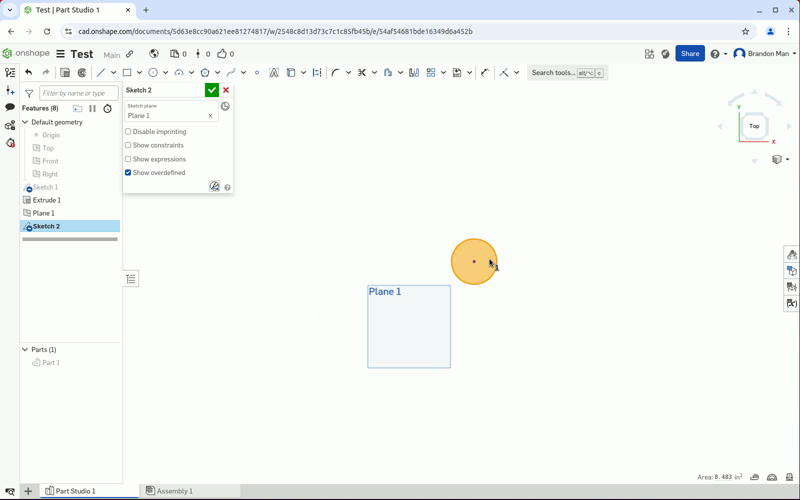
scroll(-6)
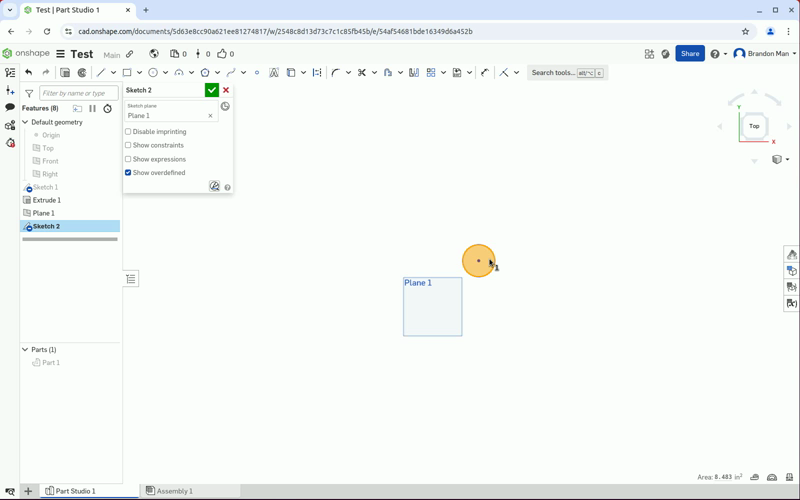
scroll(-6)
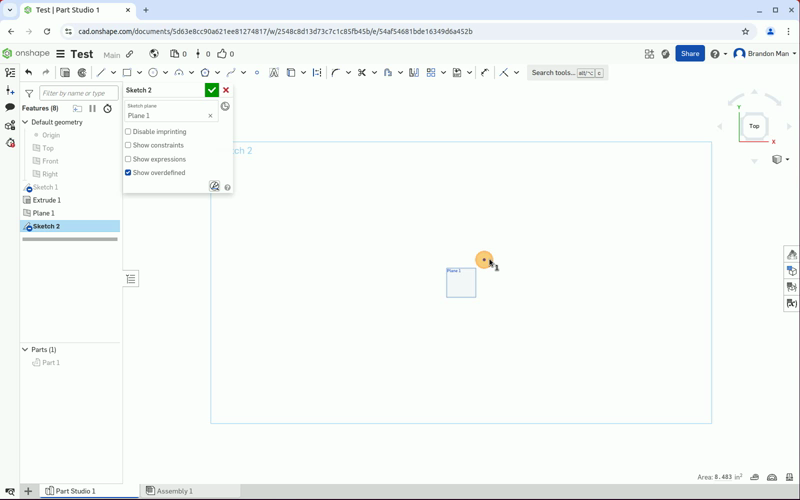
mouse_move(73, 352)
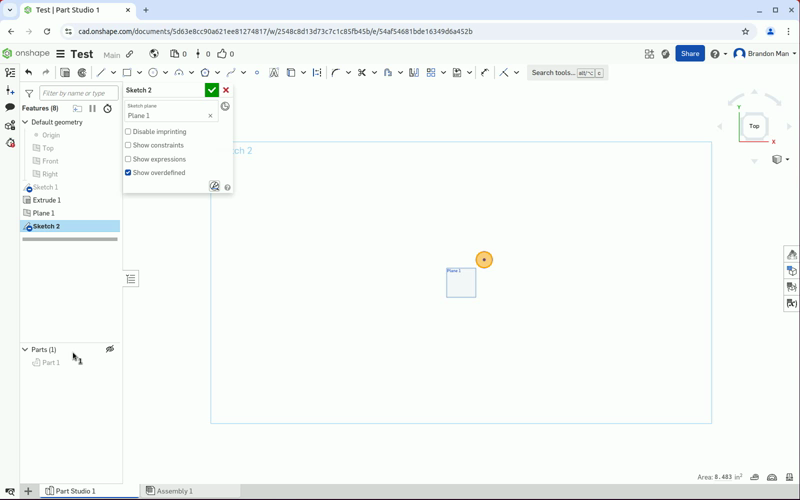
key(shift+y)
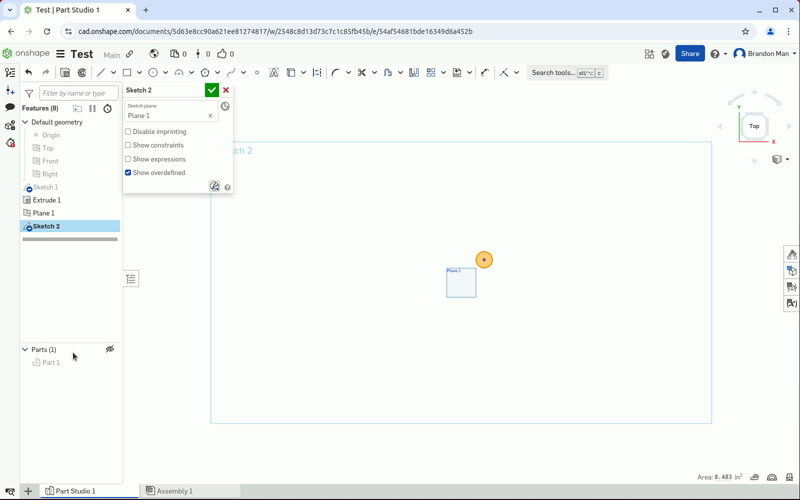
key(shift+e)
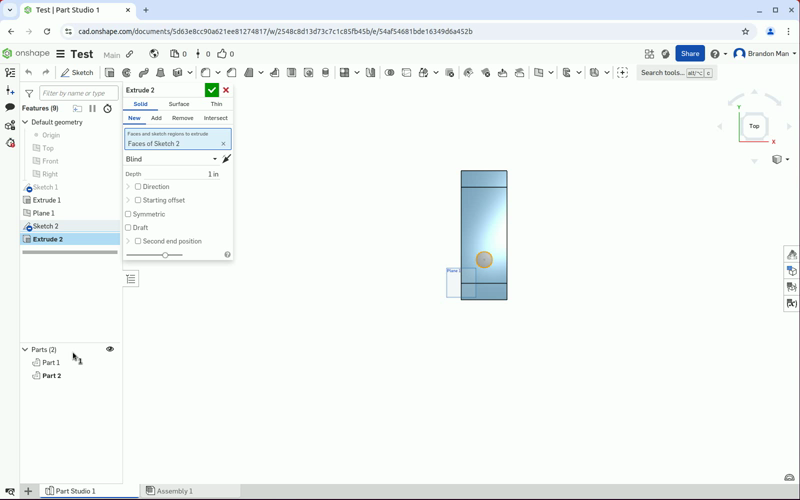
mouse_move(143, 106)
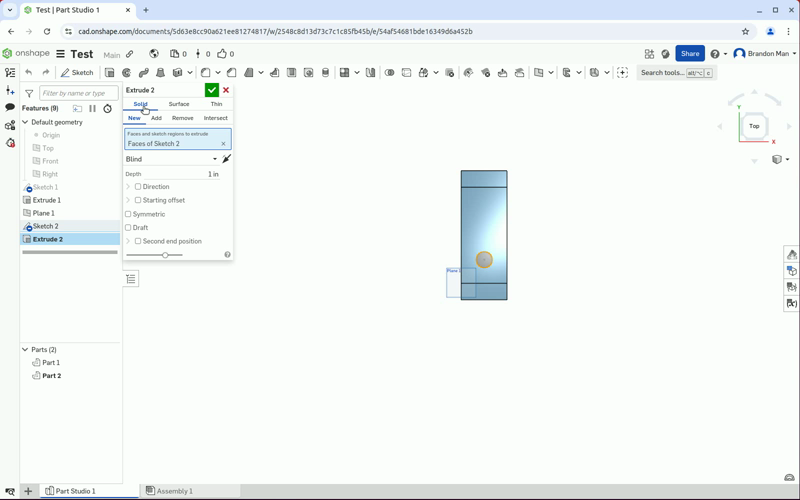
click(143, 106)
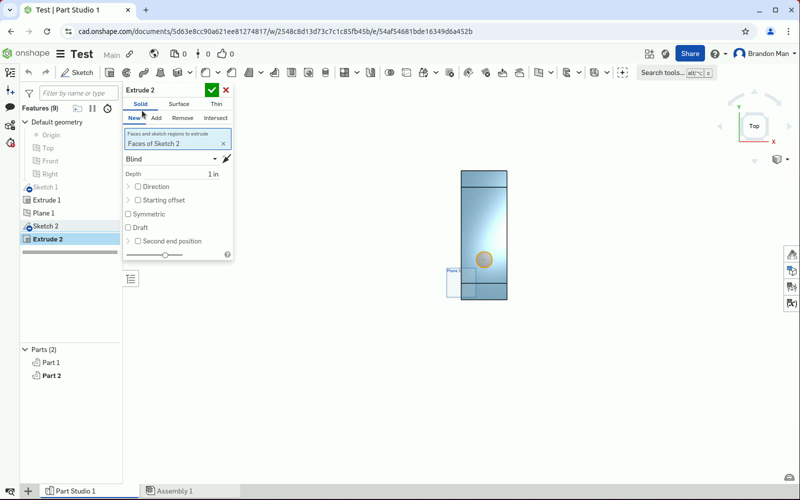
mouse_move(137, 120)
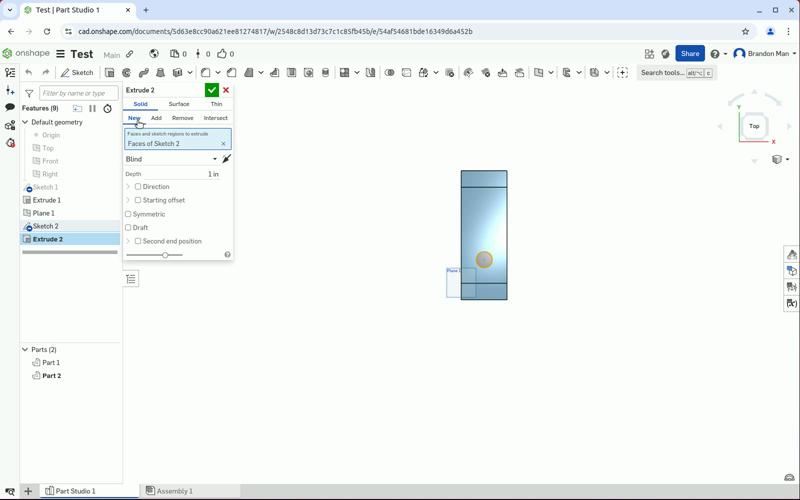
click(137, 120)
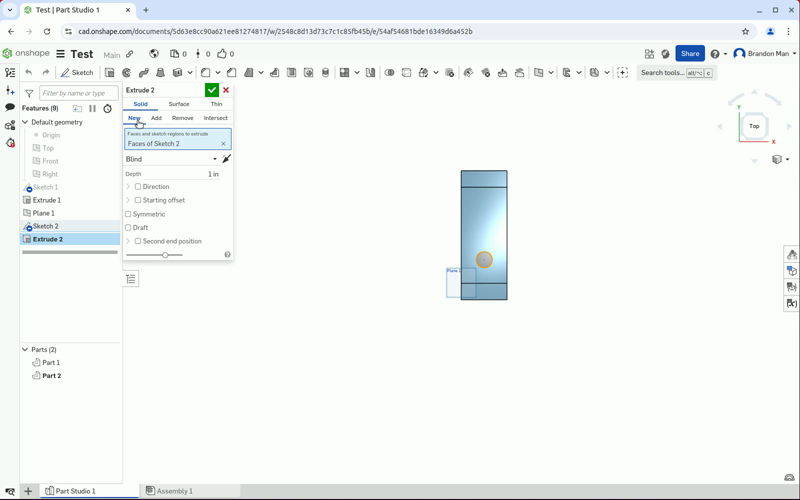
key(tab, 4)
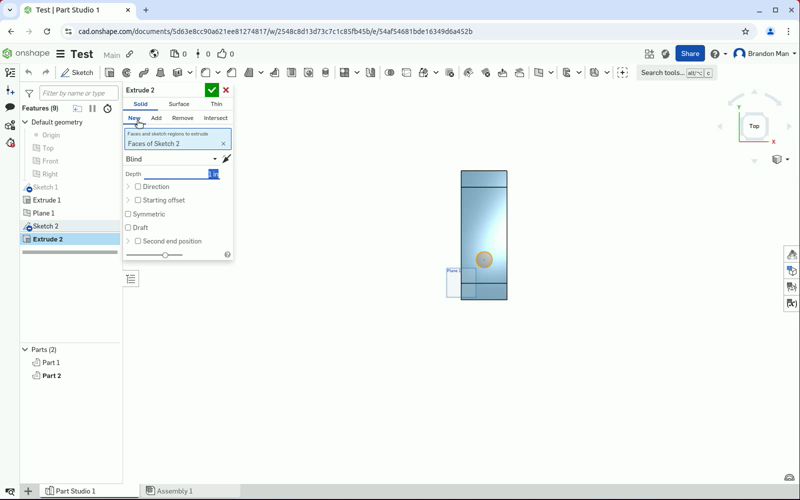
text(3.851)
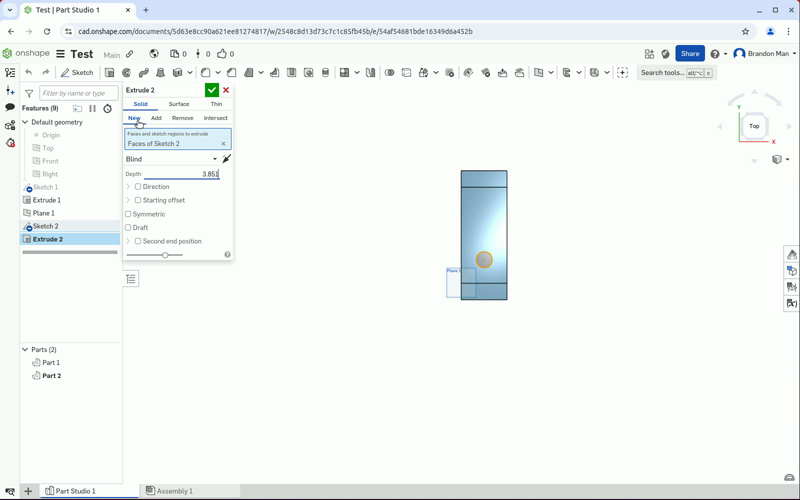
key(enter)
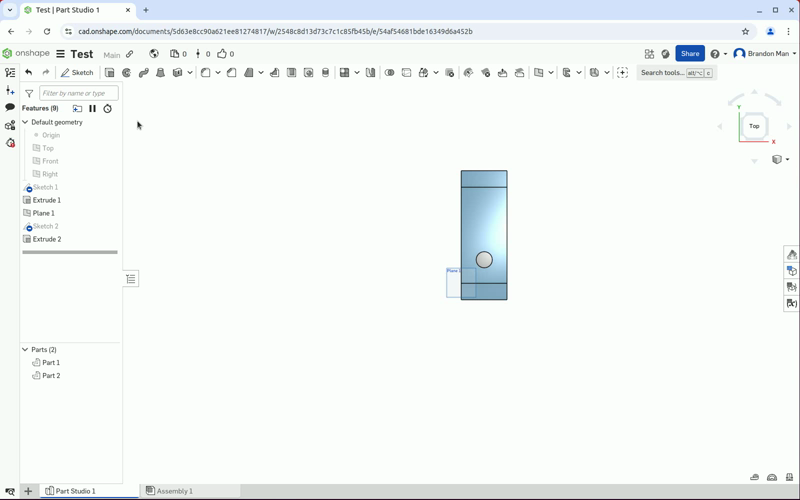
key(shift+h)
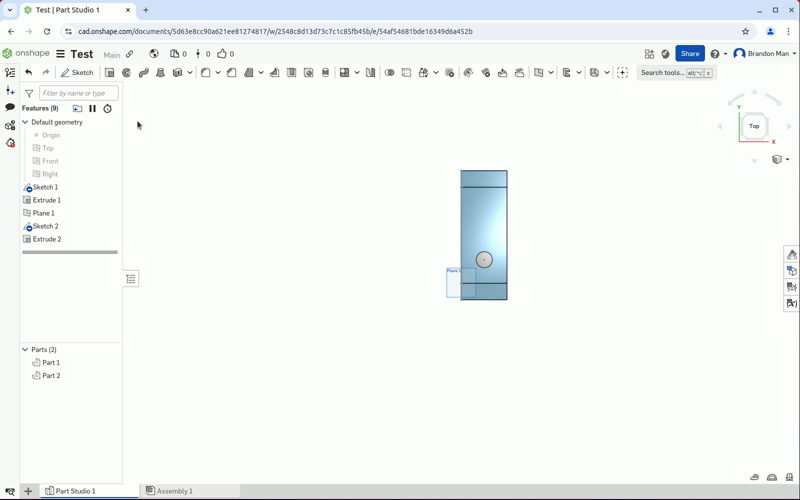
key(shift+h)
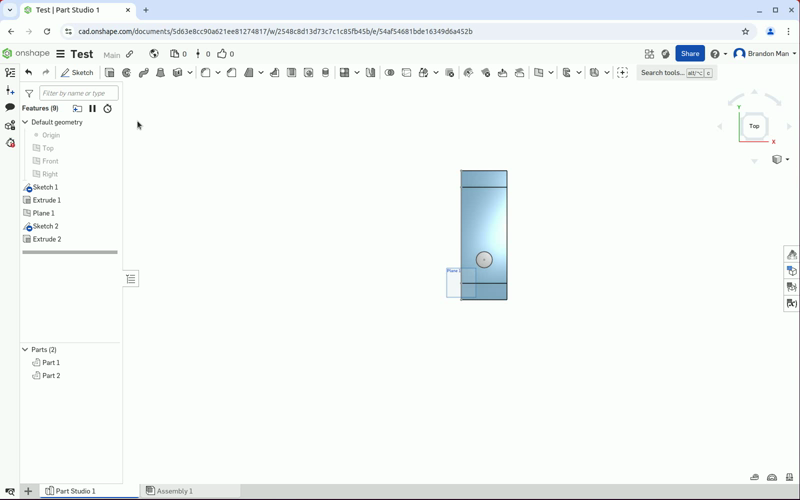
key(shift+7)
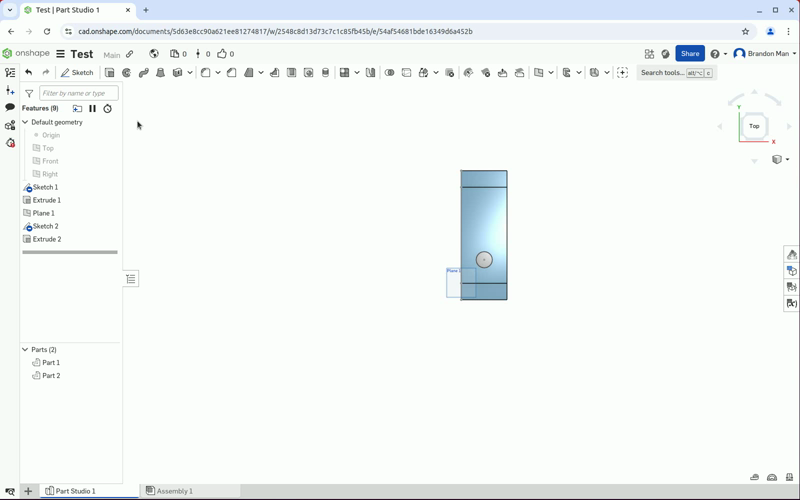
key(up, 3)
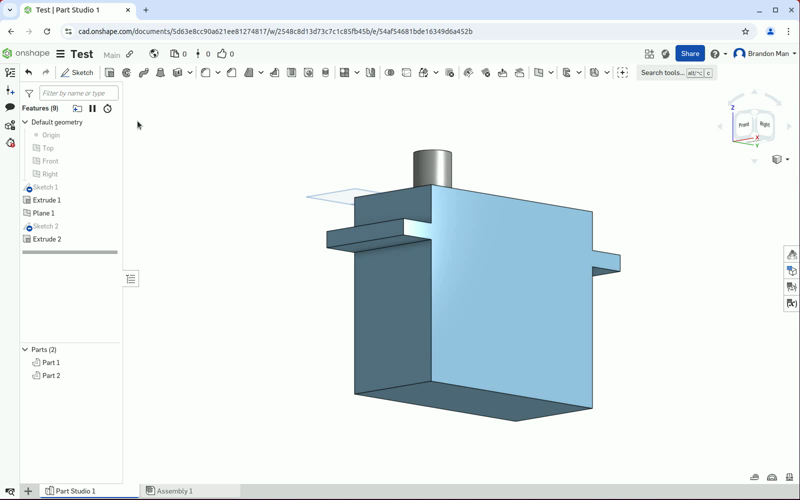
key(left, 3)
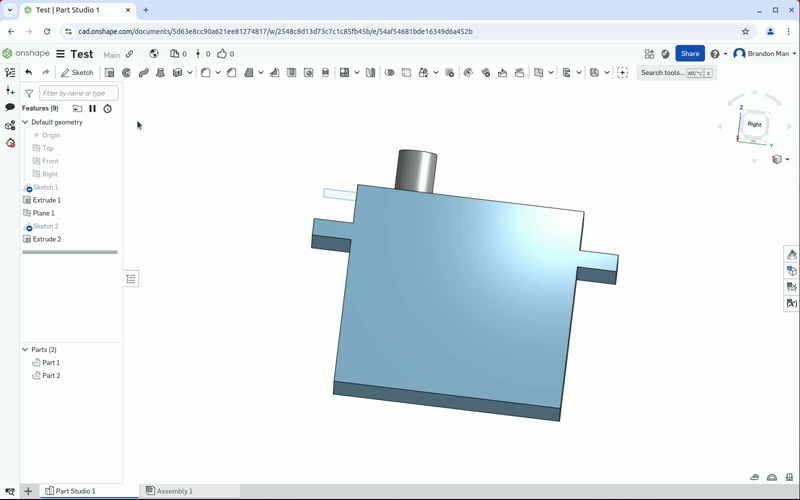
key(right, 3)
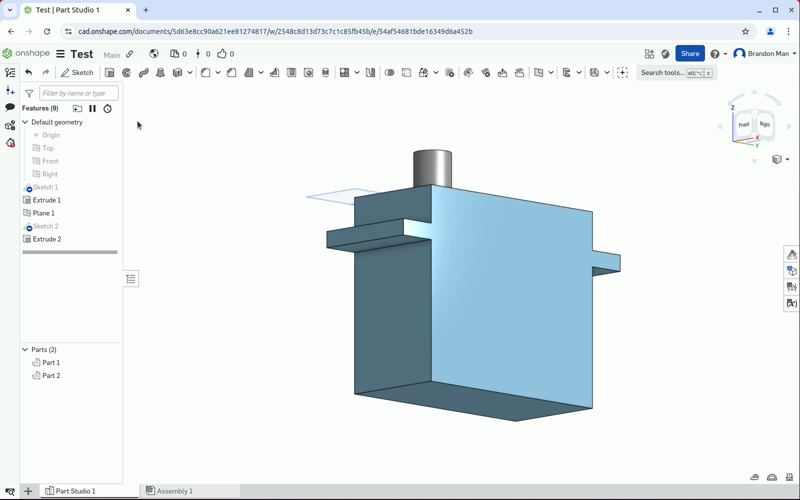
key(down, 3)
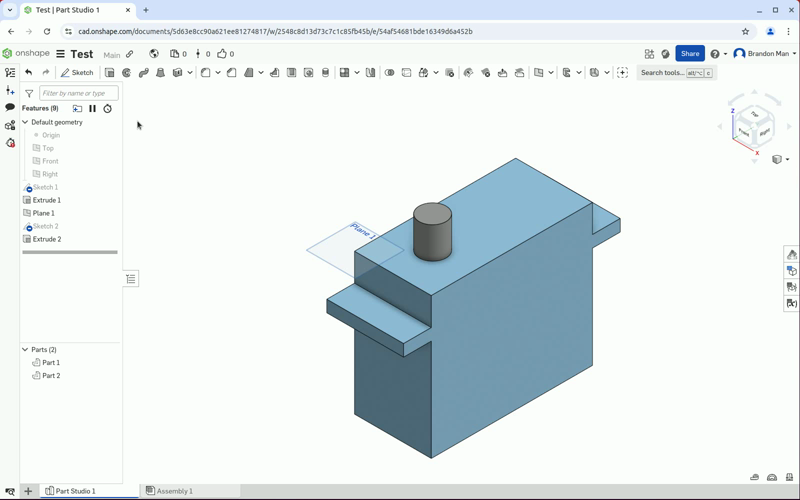
mouse_move(73, 189)
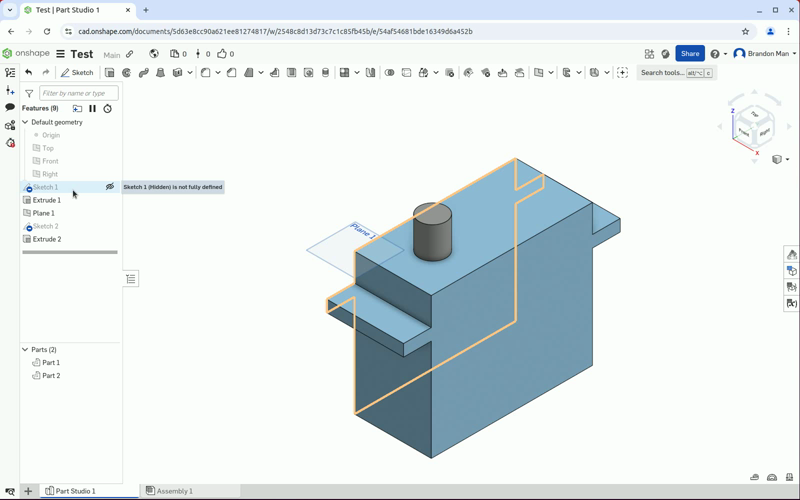
click(73, 189)